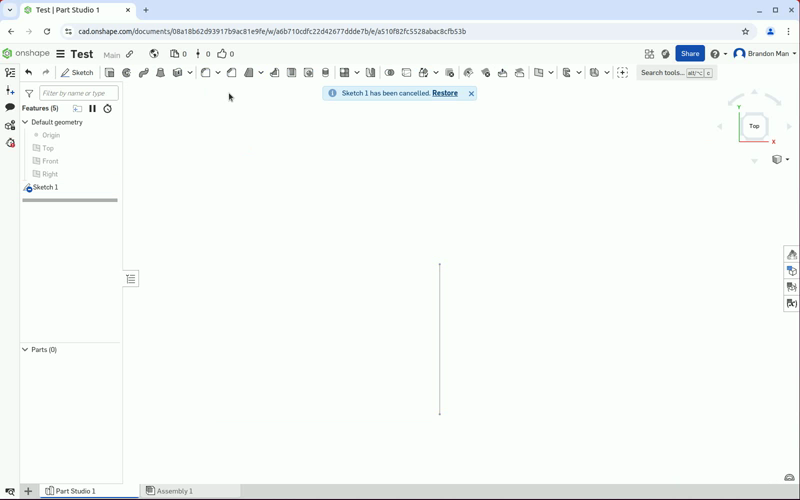
key(shift+h)
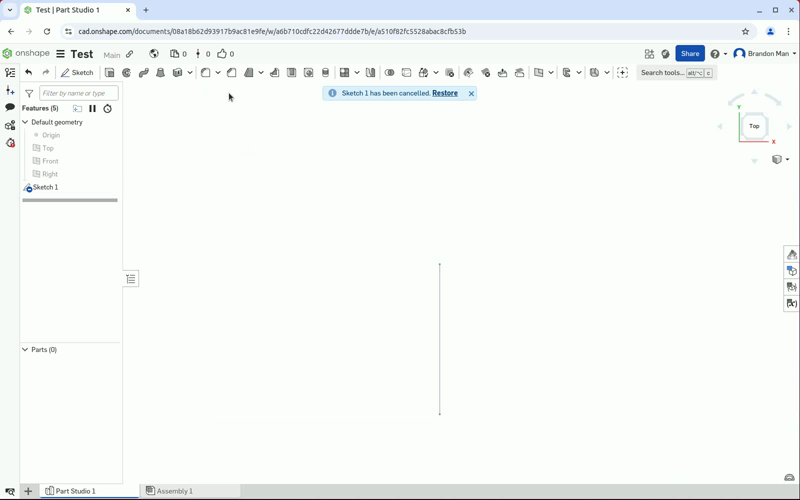
key(shift+s)
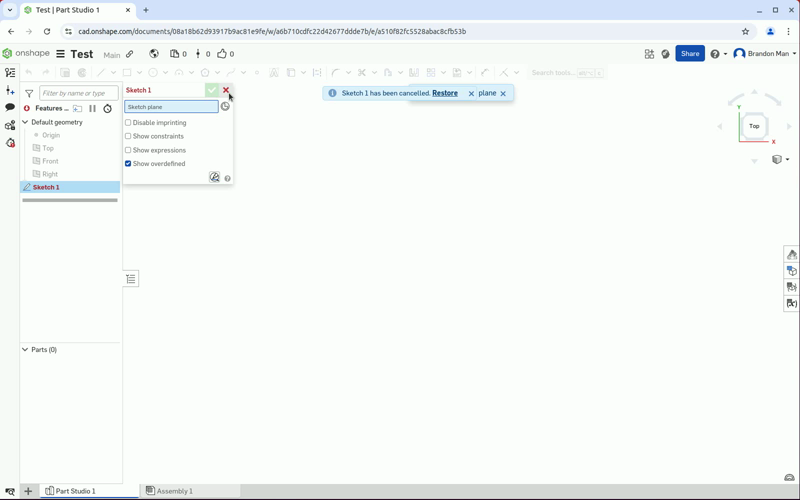
mouse_move(73, 150)
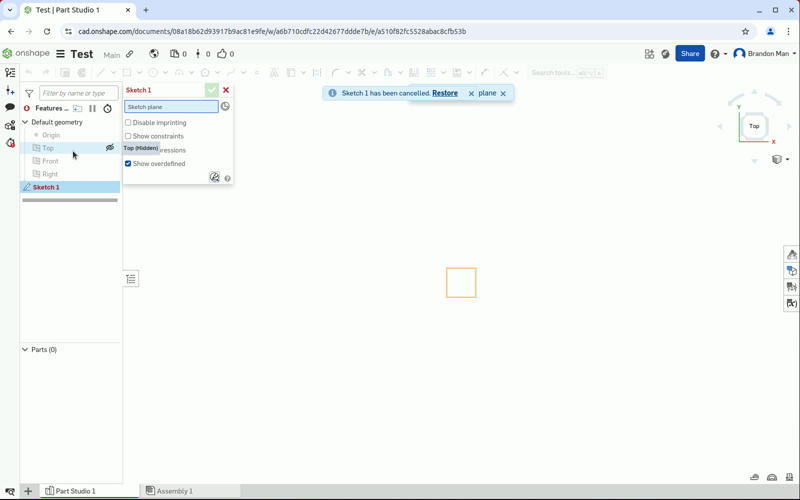
click(73, 150)
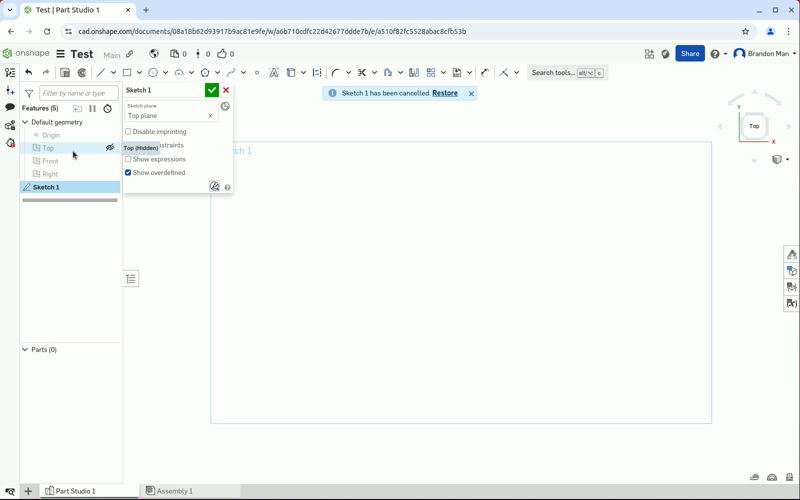
mouse_move(73, 352)
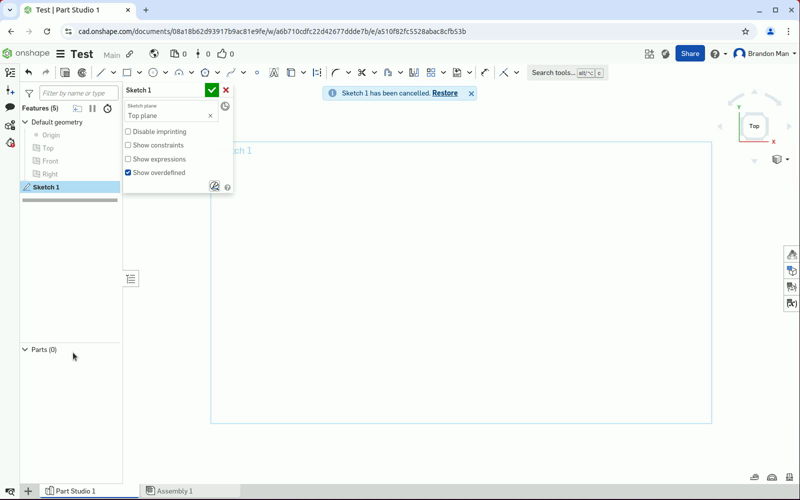
key(y)
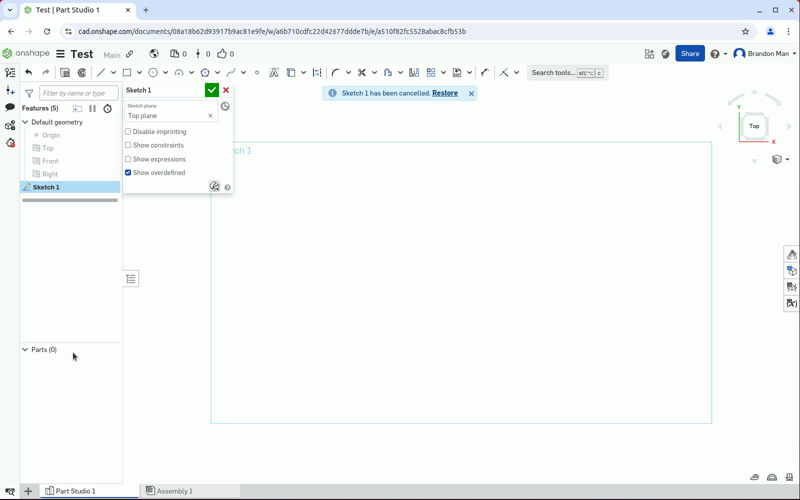
key(l)
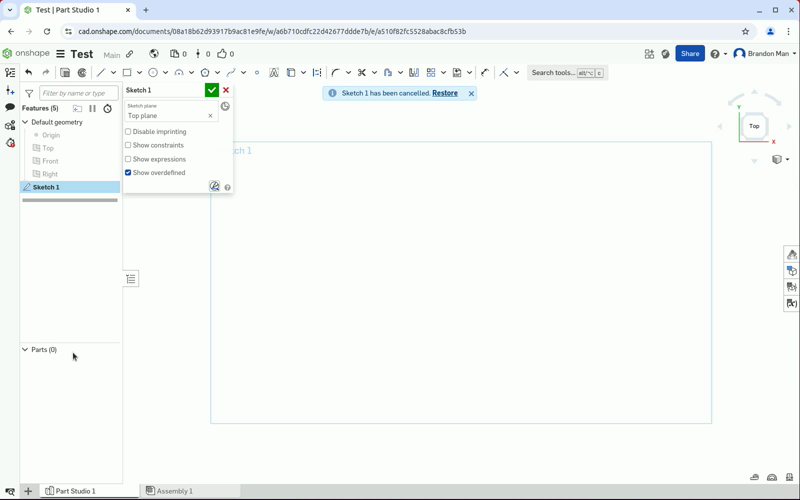
key_down(shift)
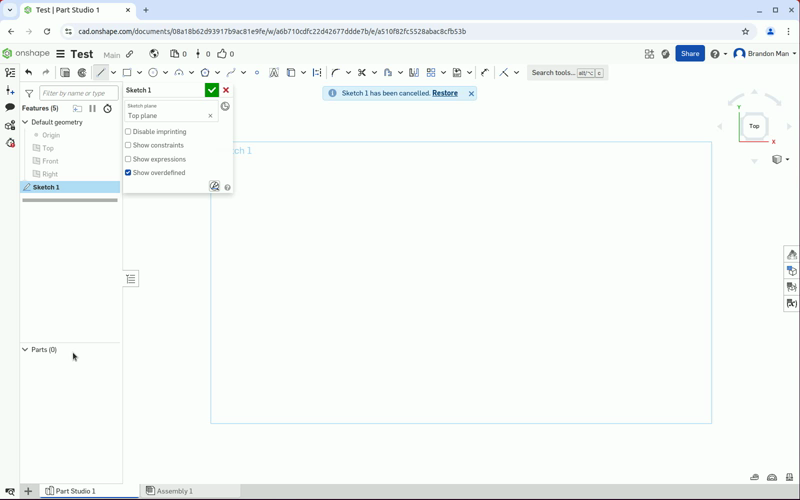
mouse_move(445, 255)
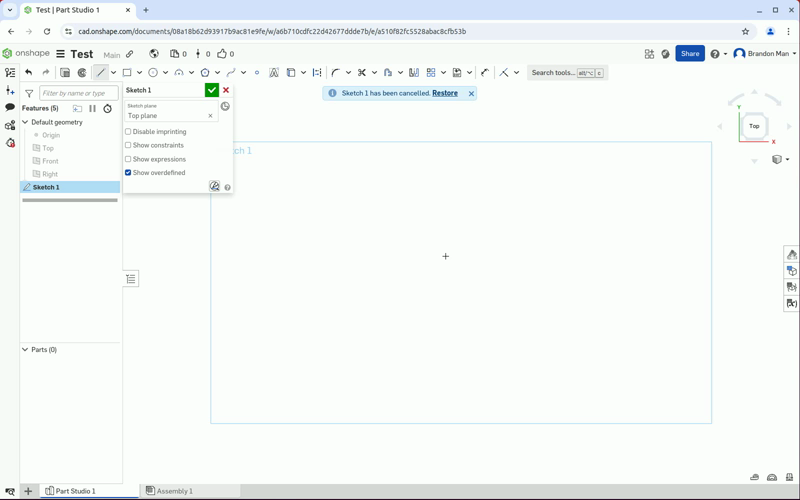
click(445, 255)
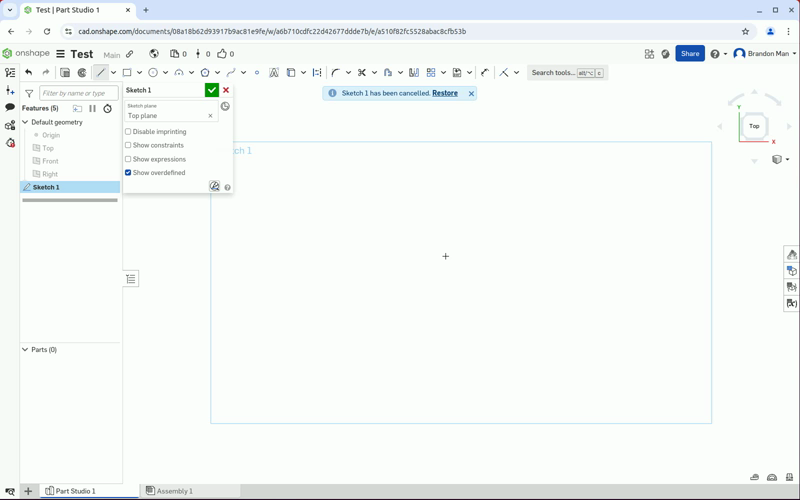
key_up(shift)
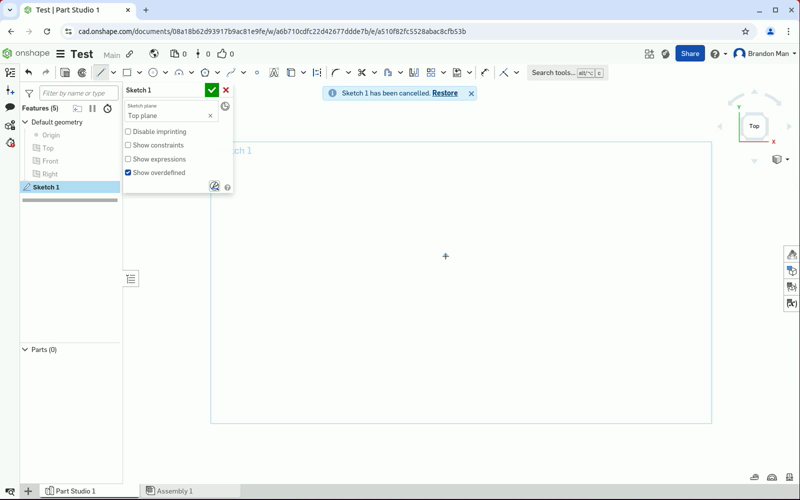
key_down(shift)
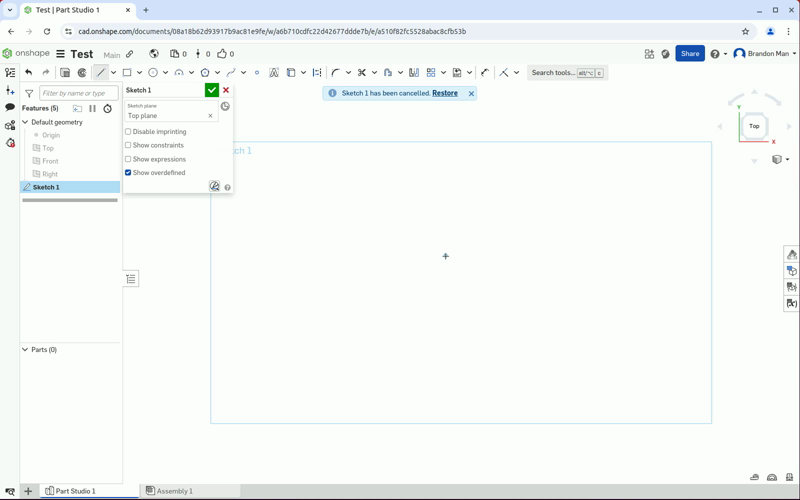
mouse_move(475, 255)
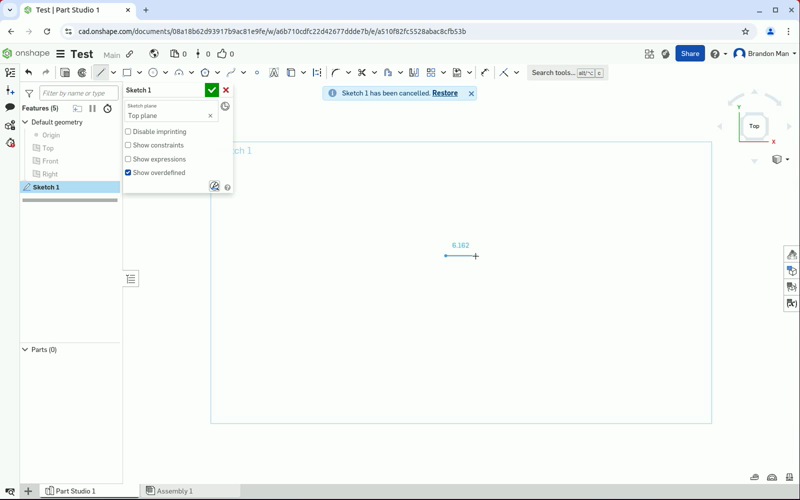
mouse_move(479, 255)
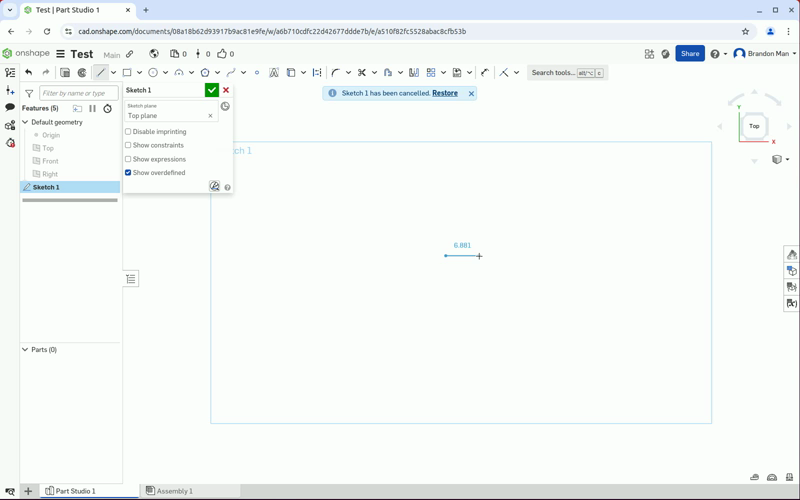
click(479, 255)
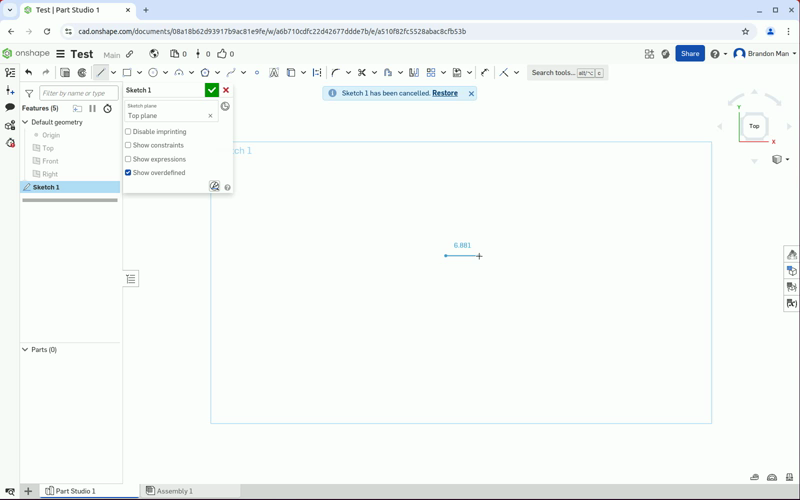
key_up(shift)
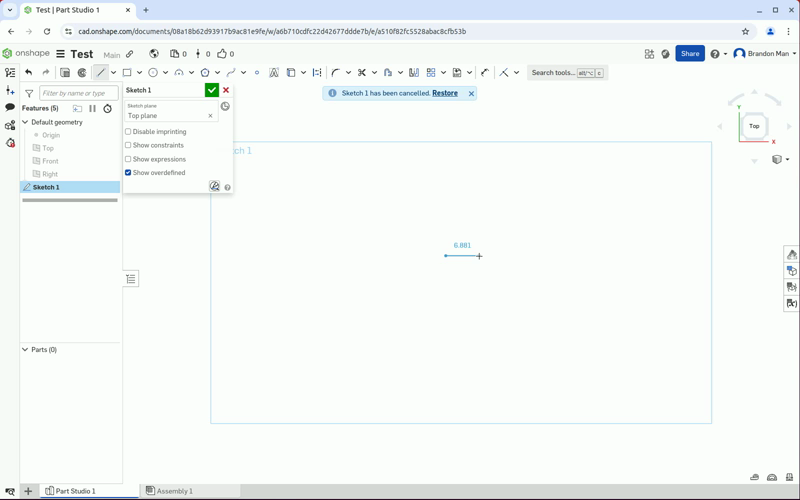
key_down(shift)
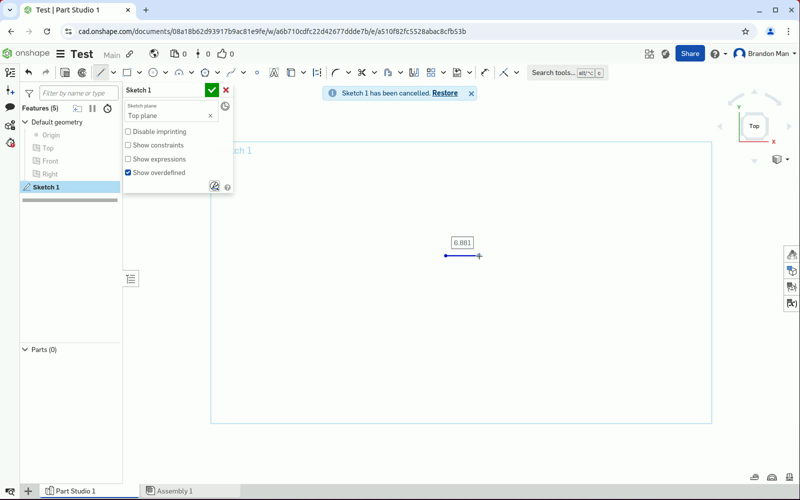
mouse_move(509, 255)
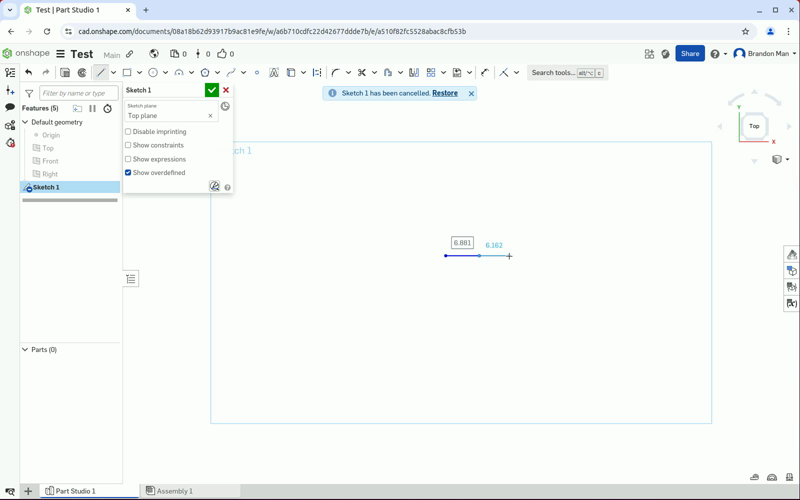
mouse_move(479, 251)
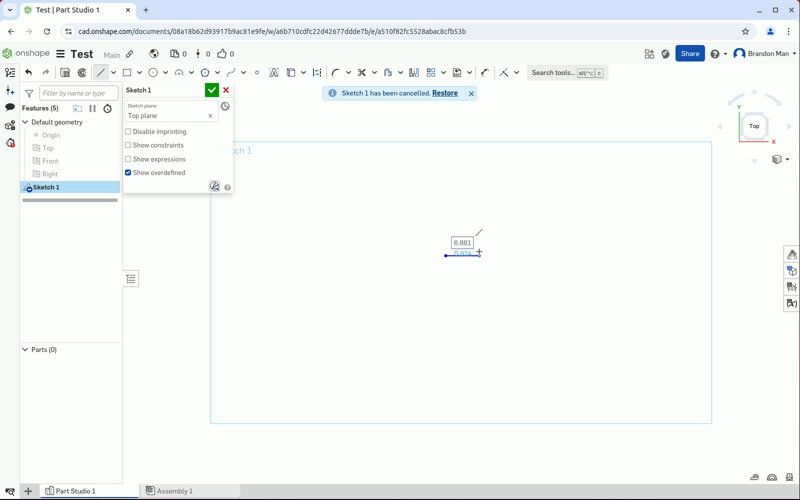
scroll(6)
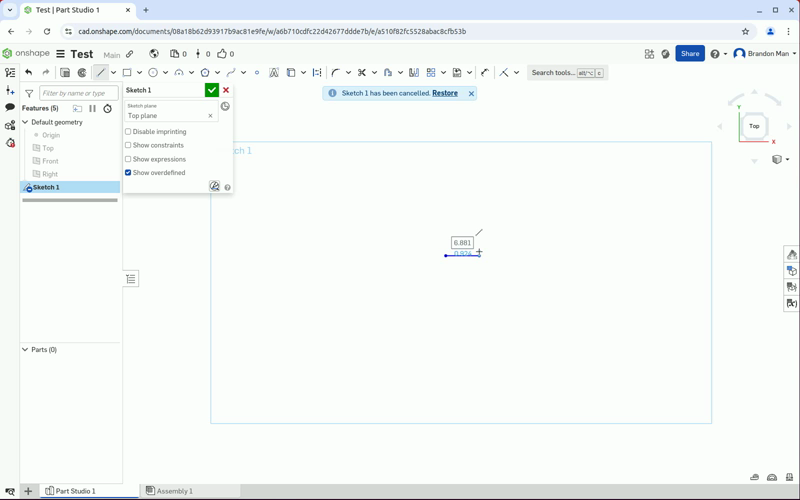
scroll(6)
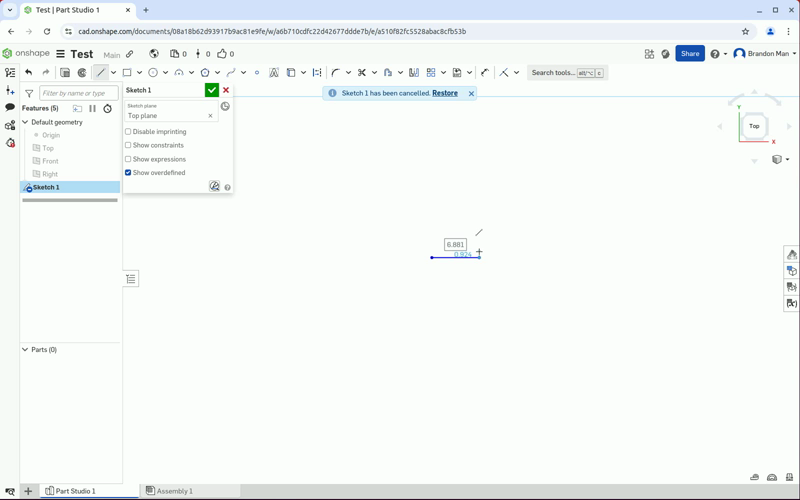
scroll(6)
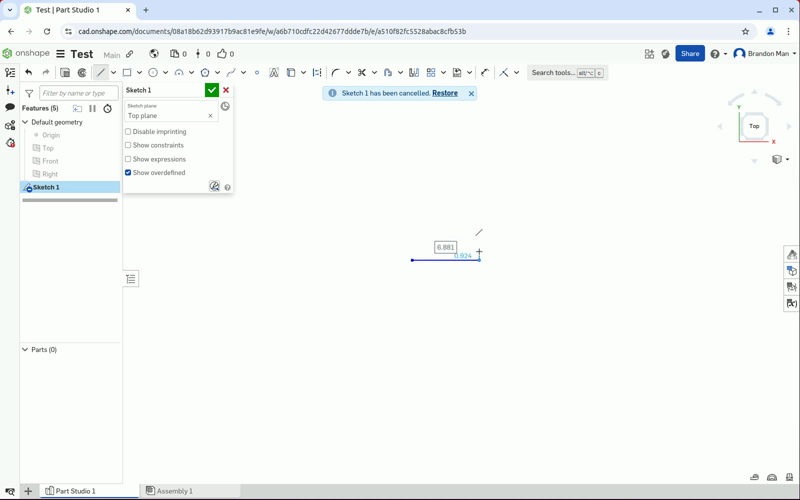
scroll(6)
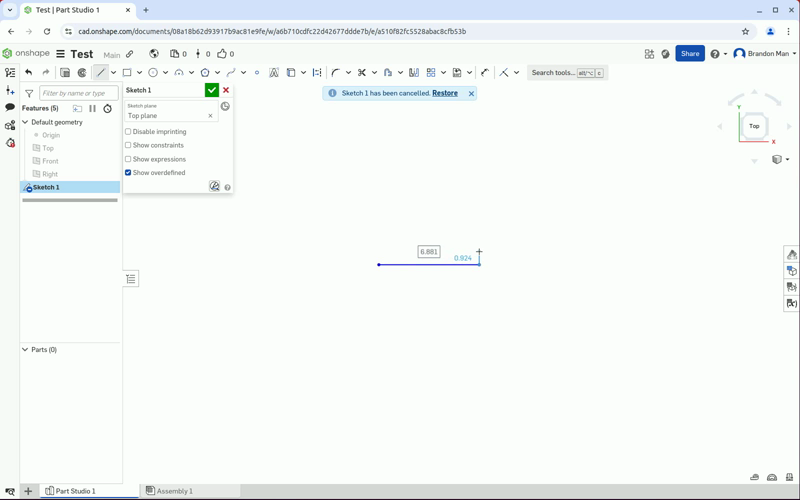
scroll(6)
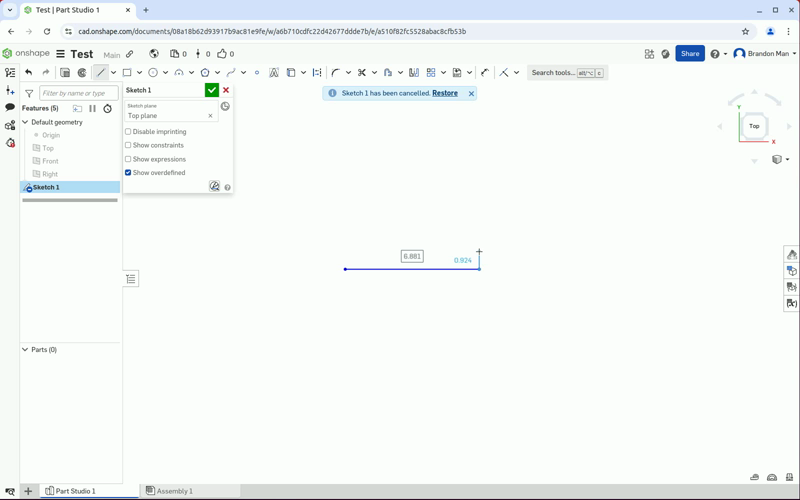
scroll(6)
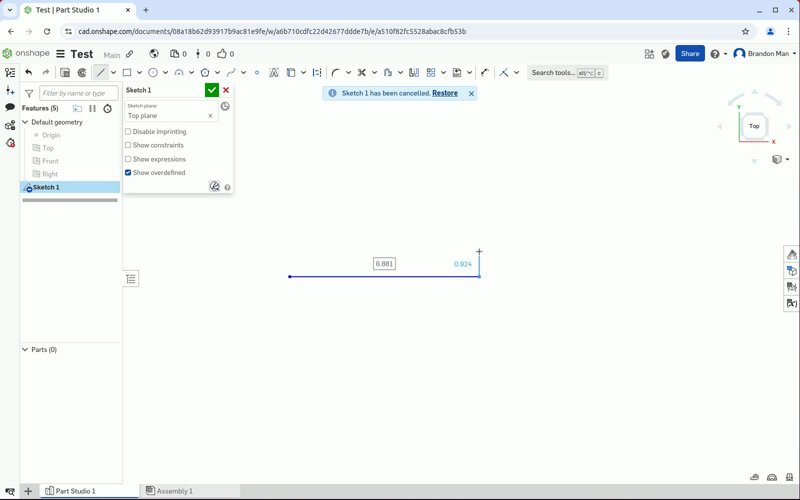
scroll(6)
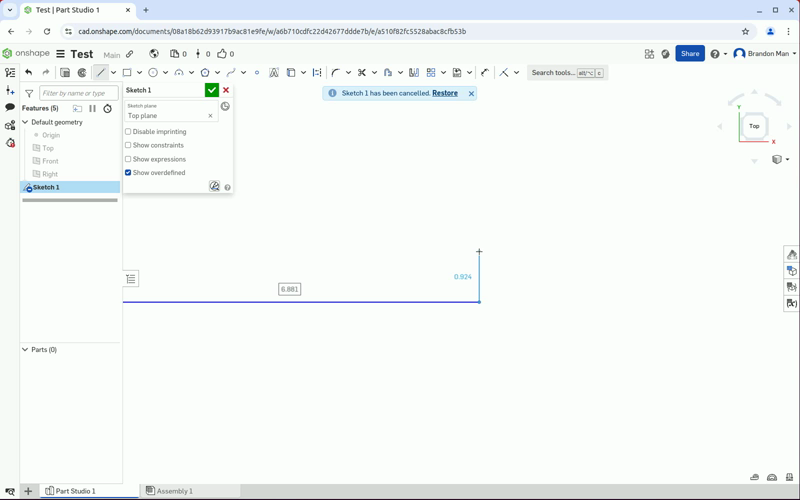
click(479, 251)
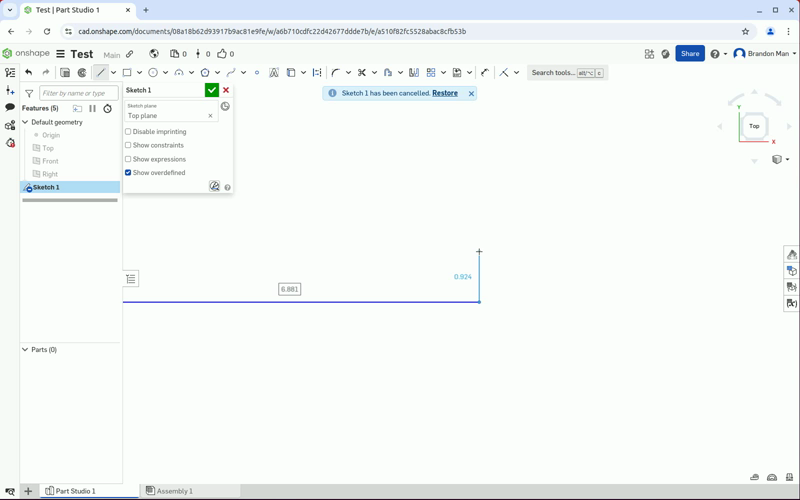
scroll(-6)
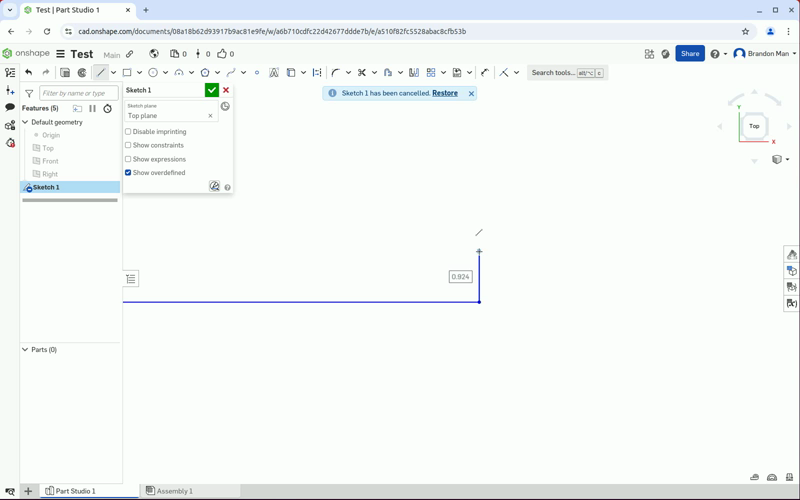
scroll(-6)
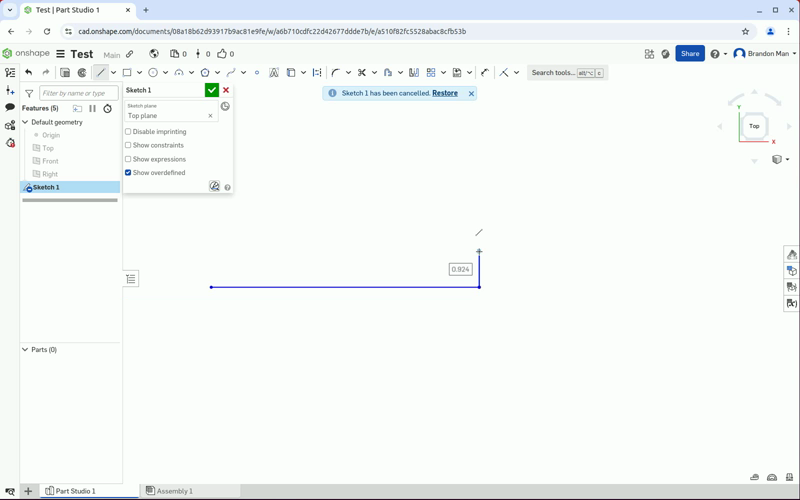
scroll(-6)
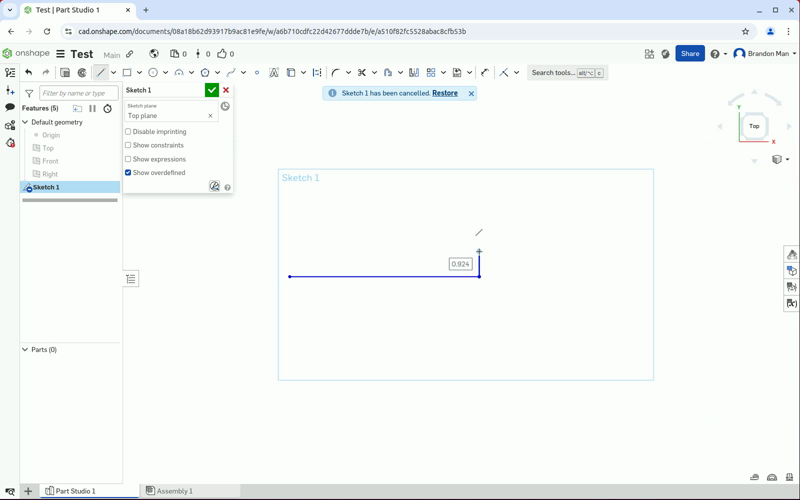
scroll(-6)
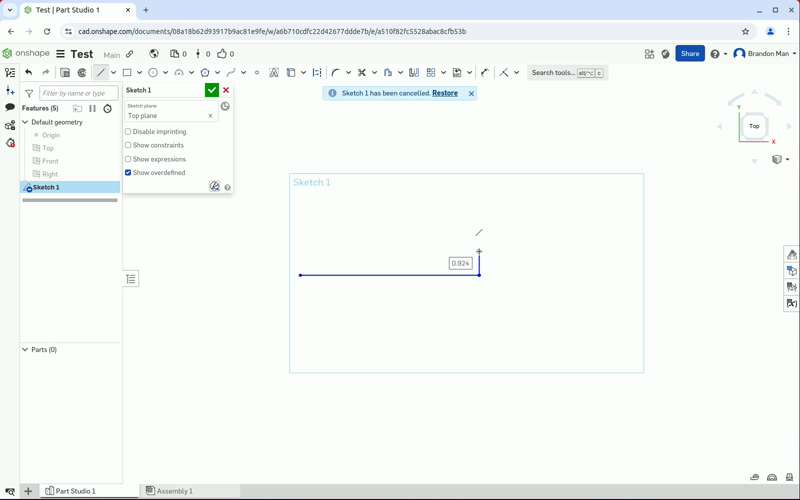
scroll(-6)
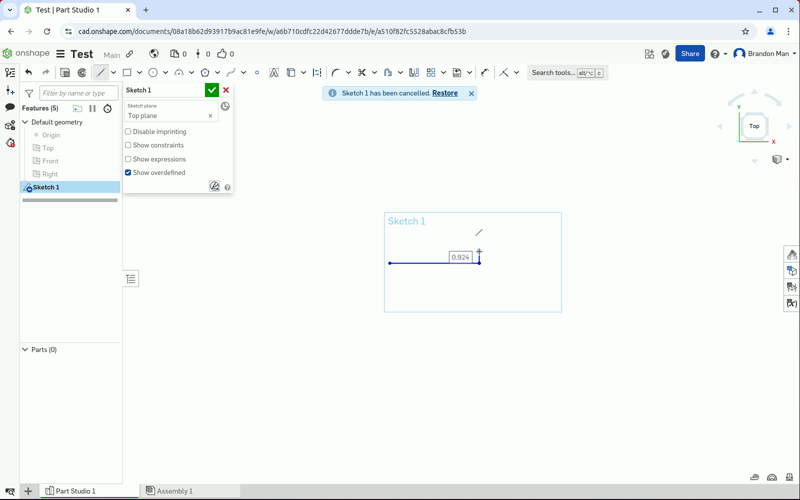
scroll(-6)
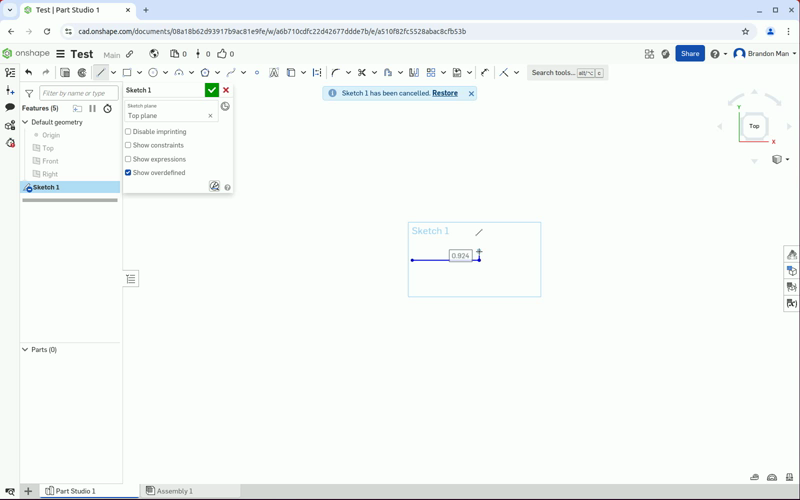
scroll(-6)
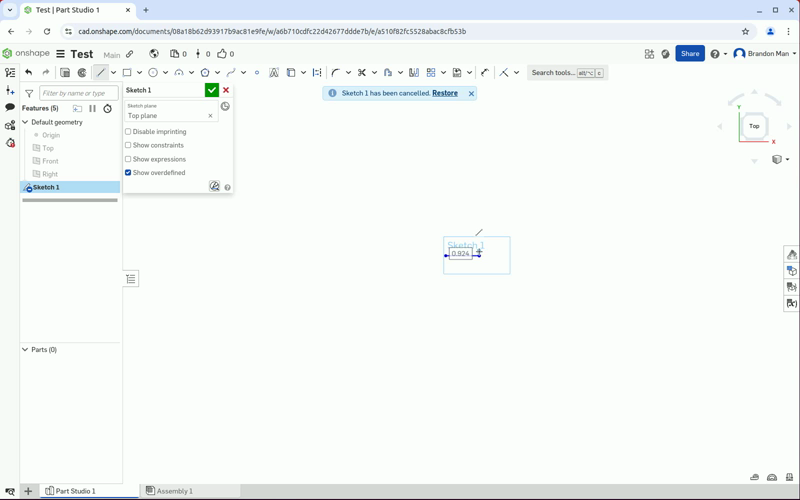
key_up(shift)
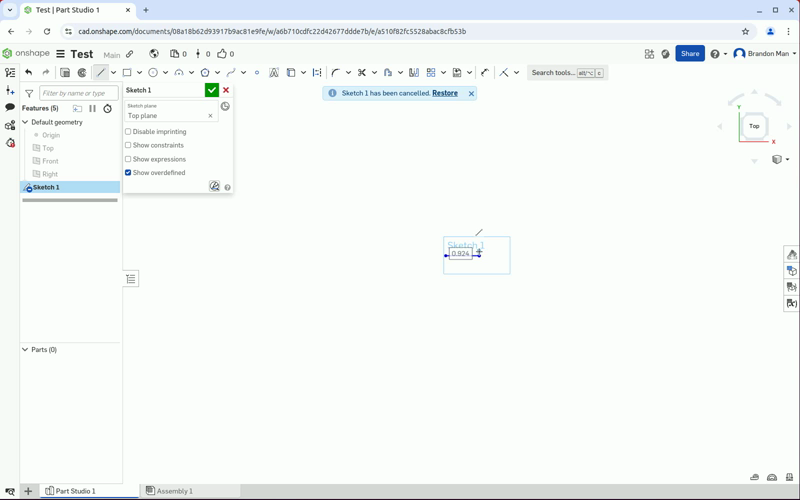
key_down(shift)
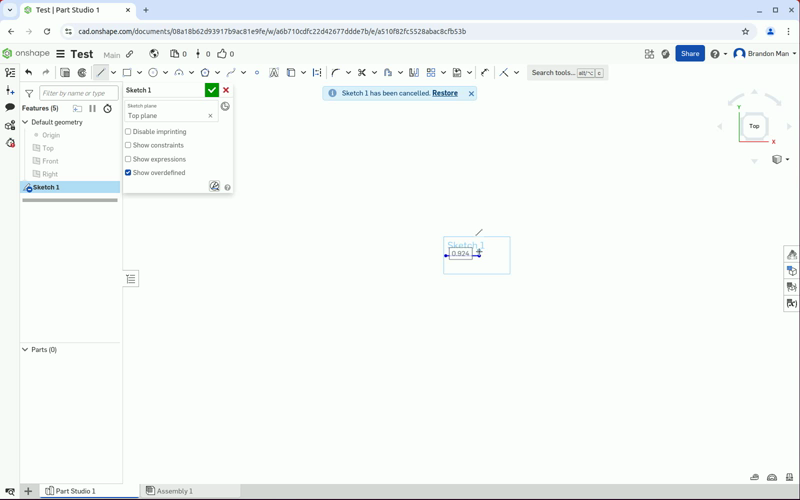
mouse_move(509, 251)
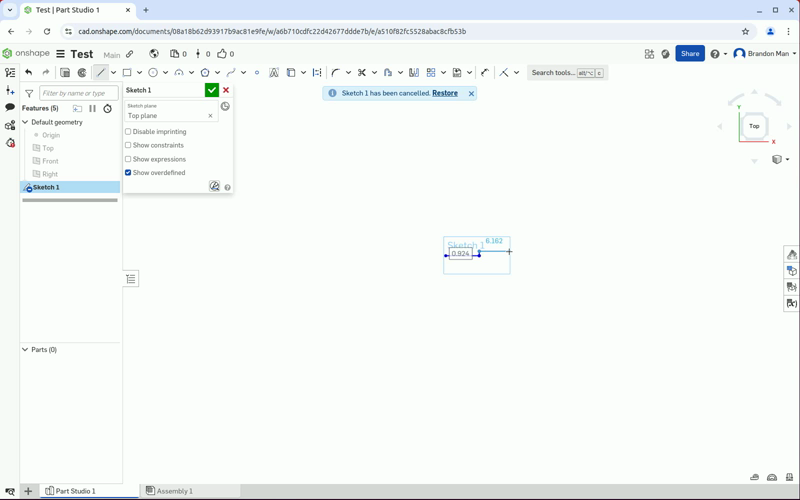
mouse_move(445, 251)
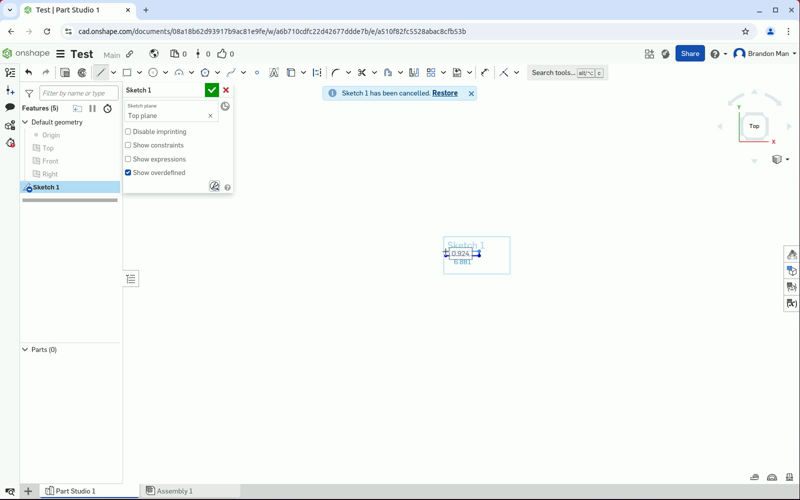
click(445, 251)
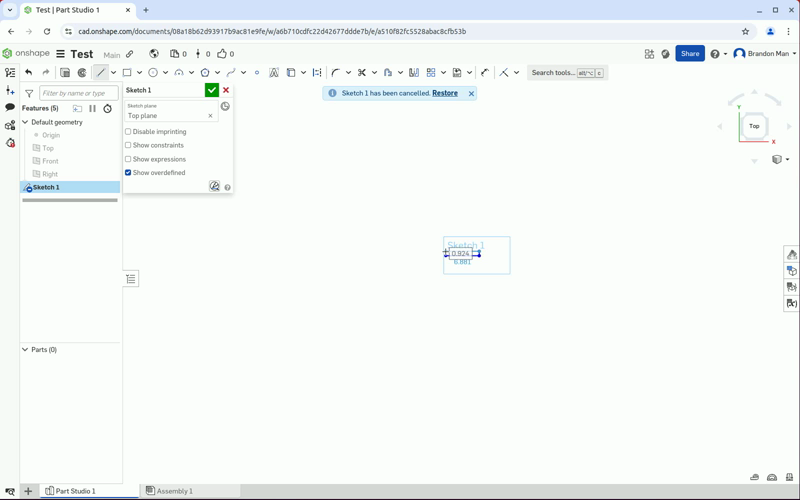
key_up(shift)
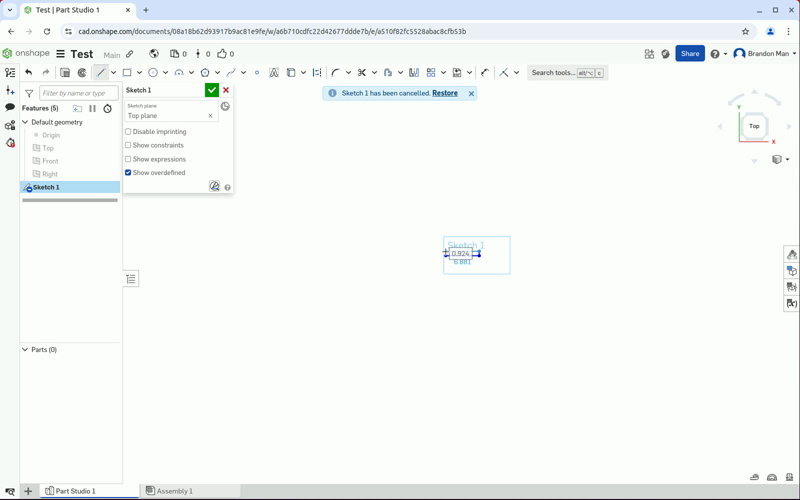
mouse_move(475, 251)
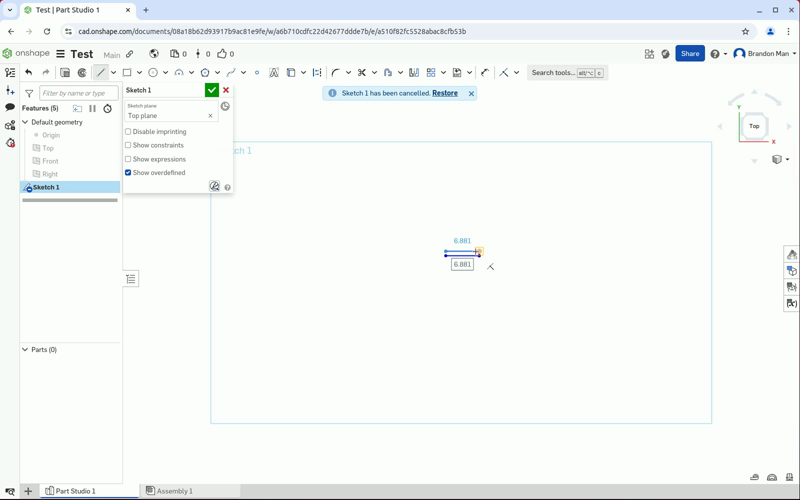
key_down(shift)
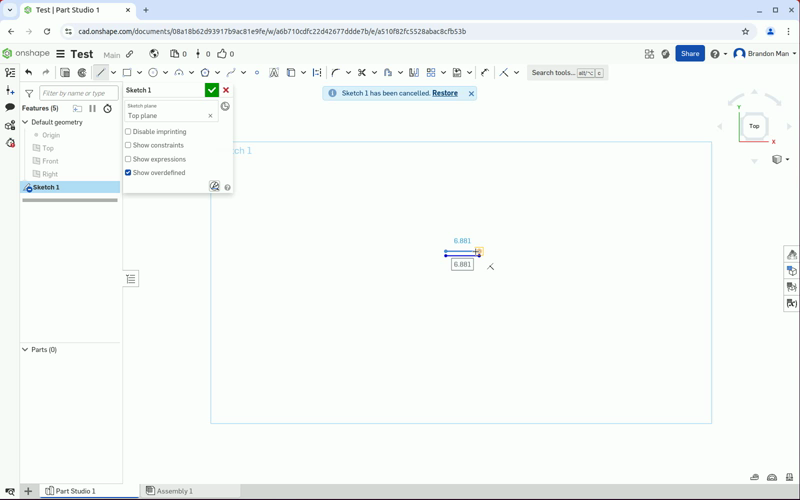
mouse_move(445, 255)
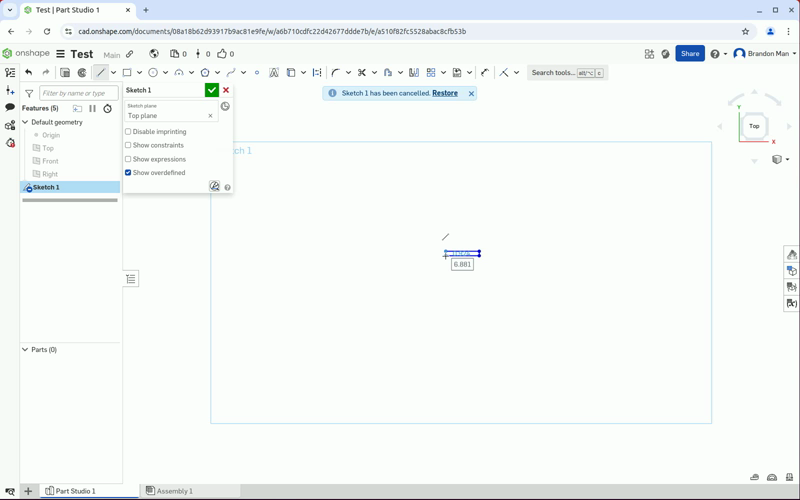
scroll(6)
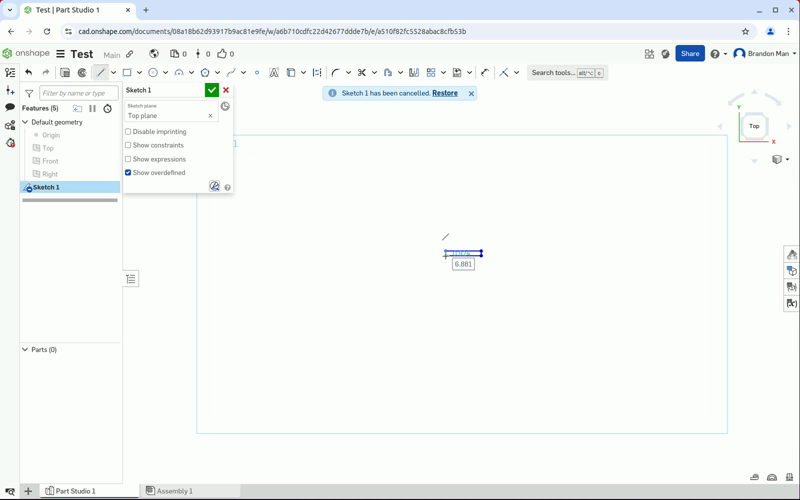
scroll(6)
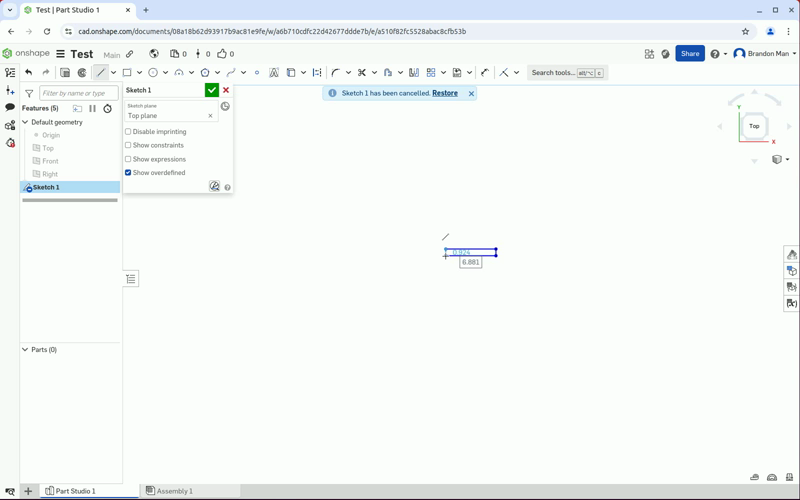
scroll(6)
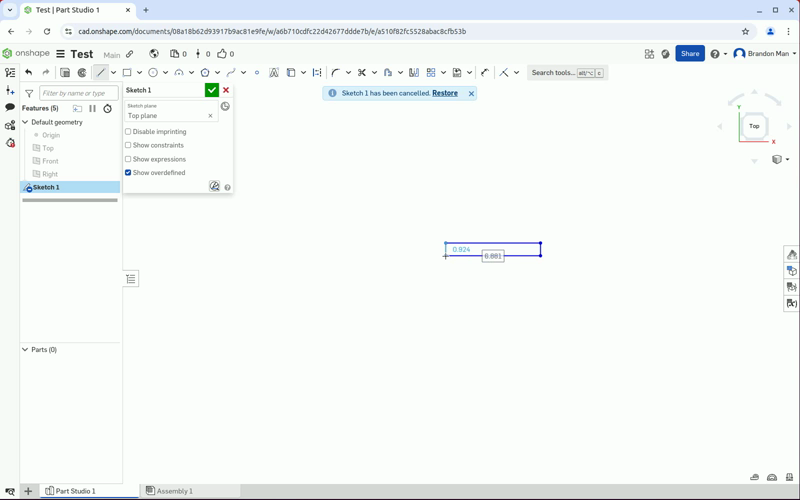
scroll(6)
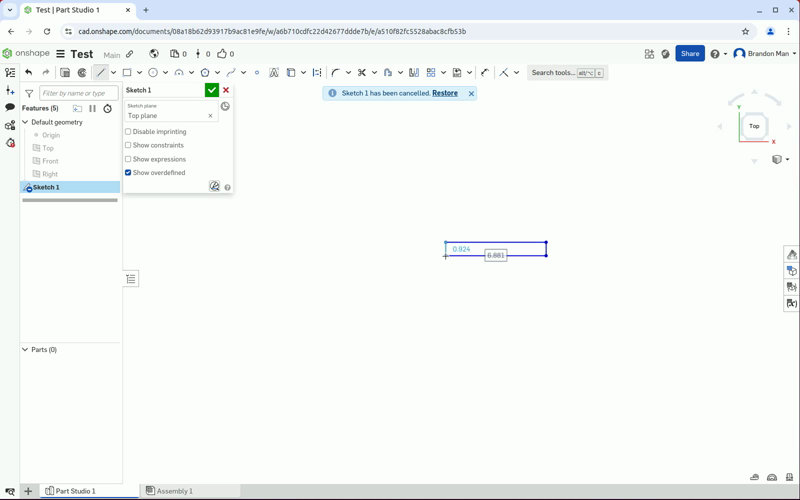
scroll(6)
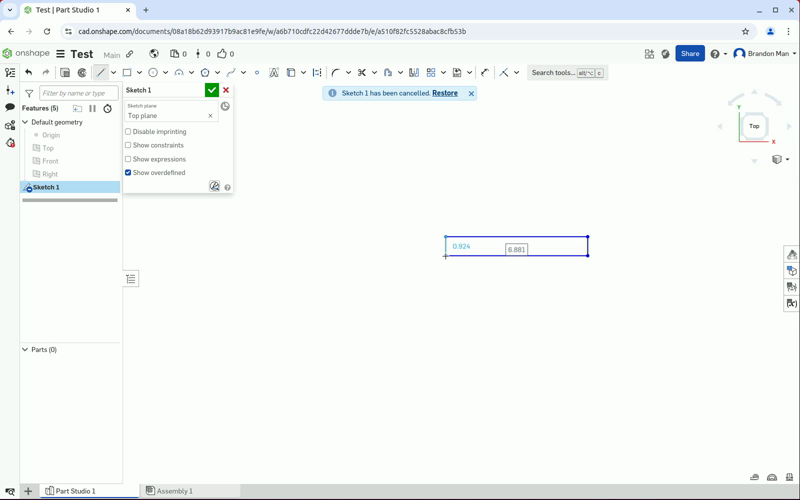
scroll(6)
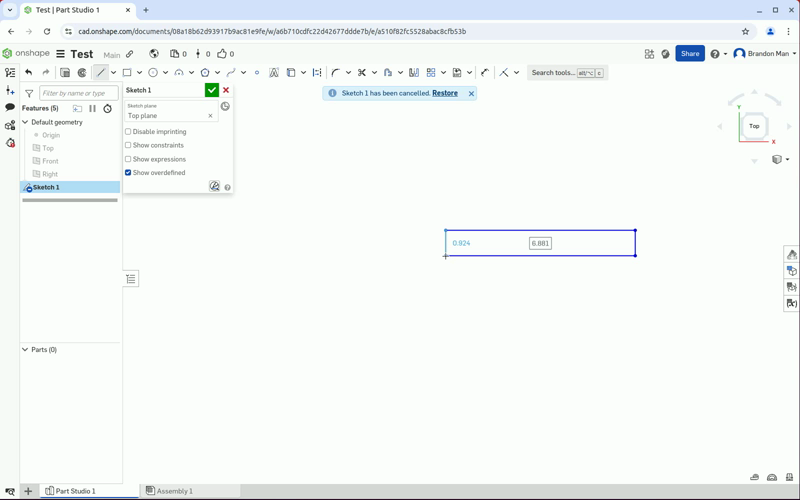
scroll(6)
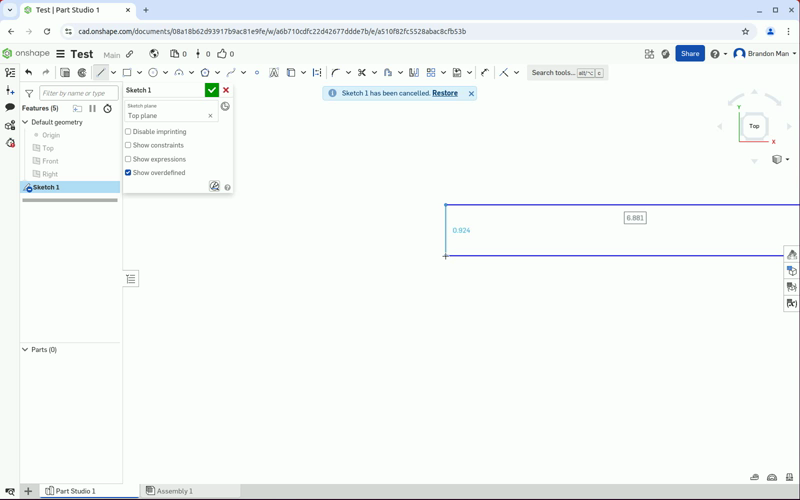
key_up(shift)
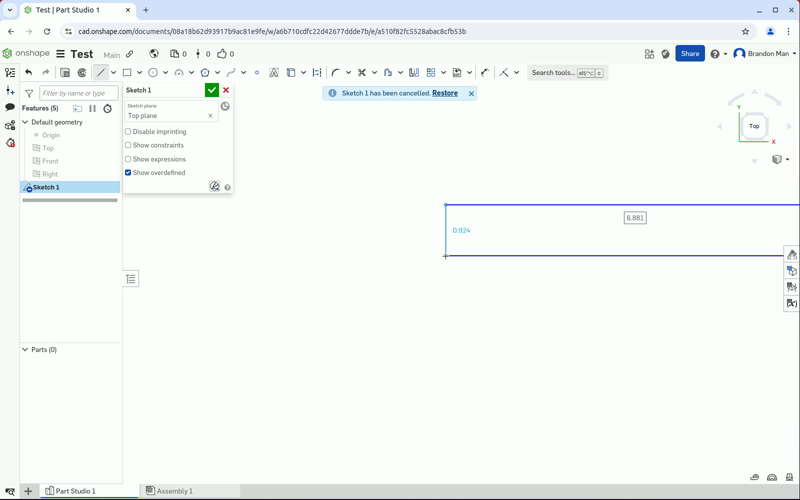
click(445, 255)
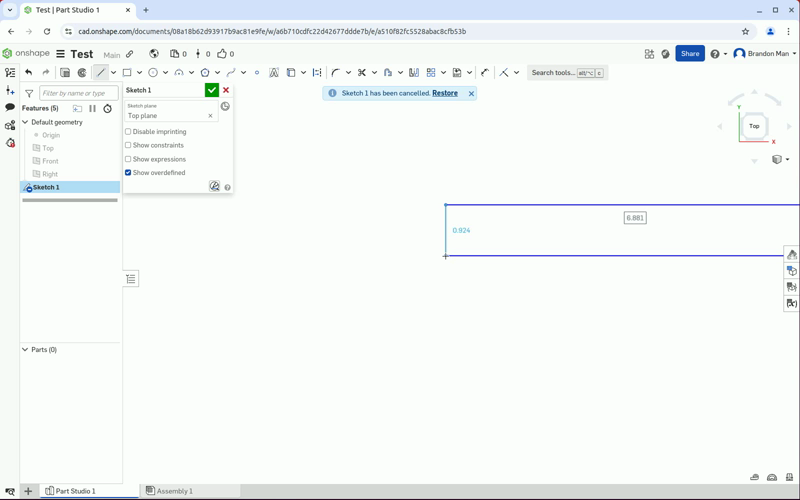
scroll(-6)
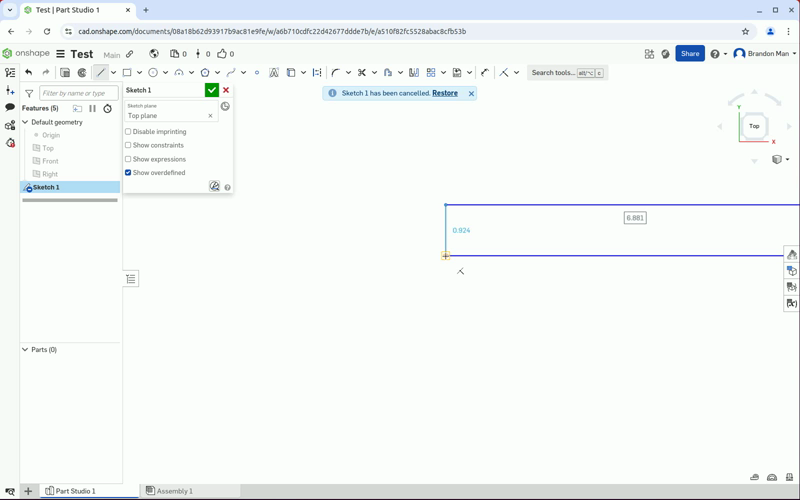
scroll(-6)
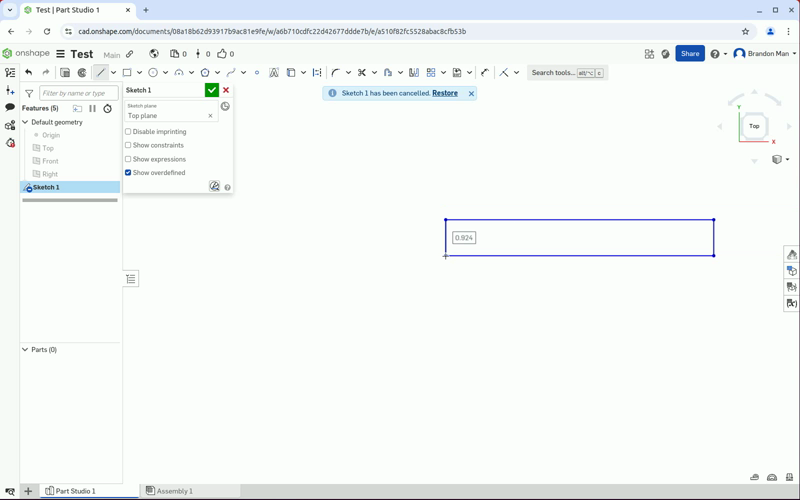
scroll(-6)
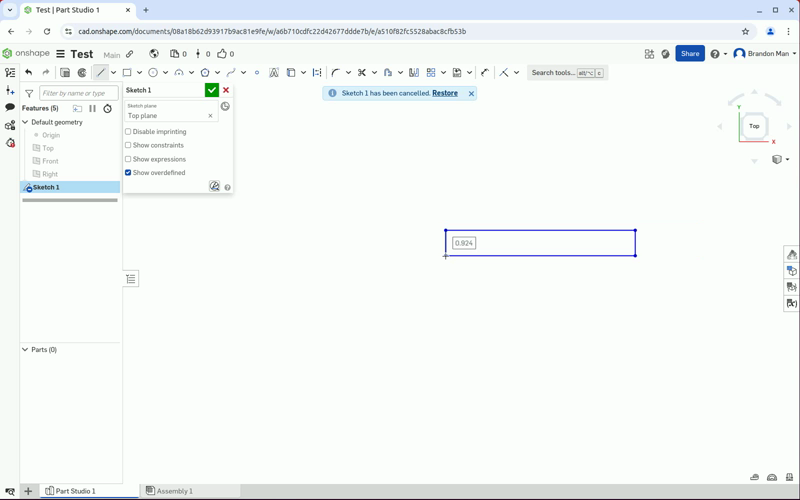
scroll(-6)
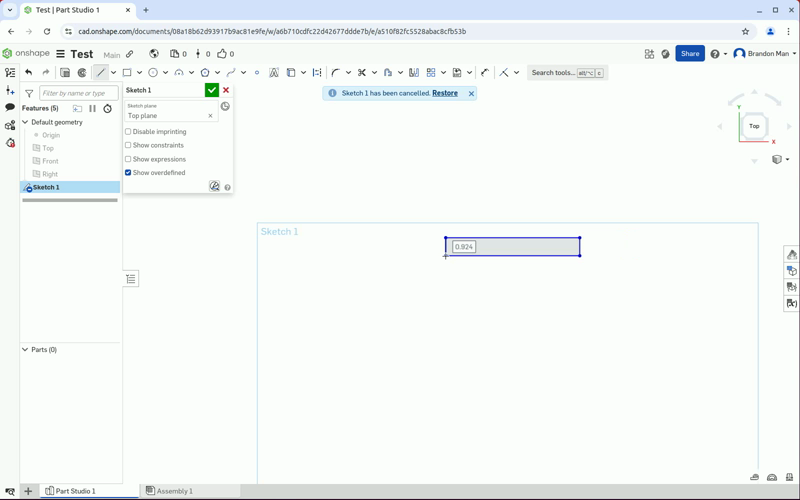
scroll(-6)
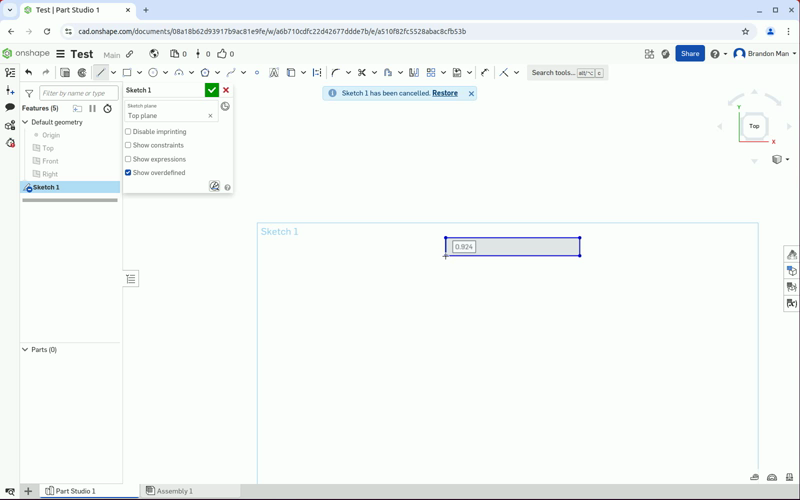
scroll(-6)
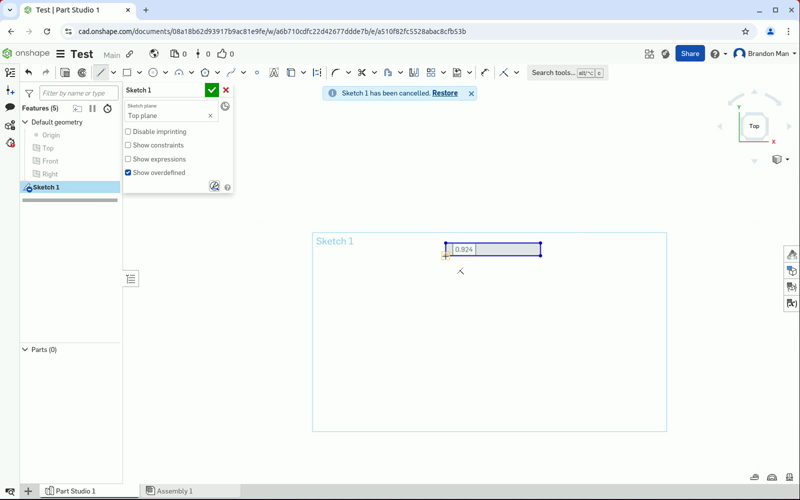
scroll(-6)
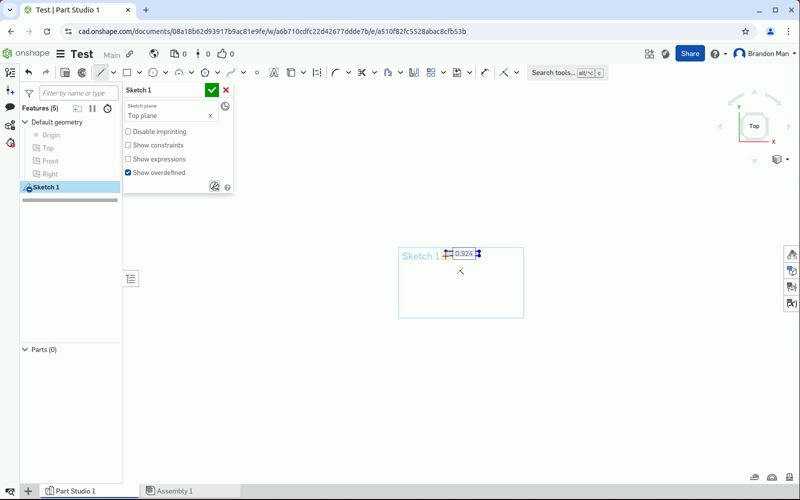
key(esc)
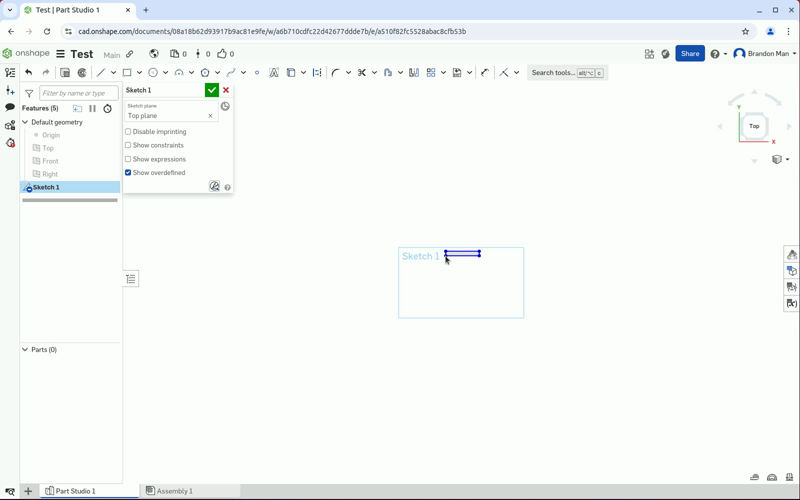
mouse_move(466, 252)
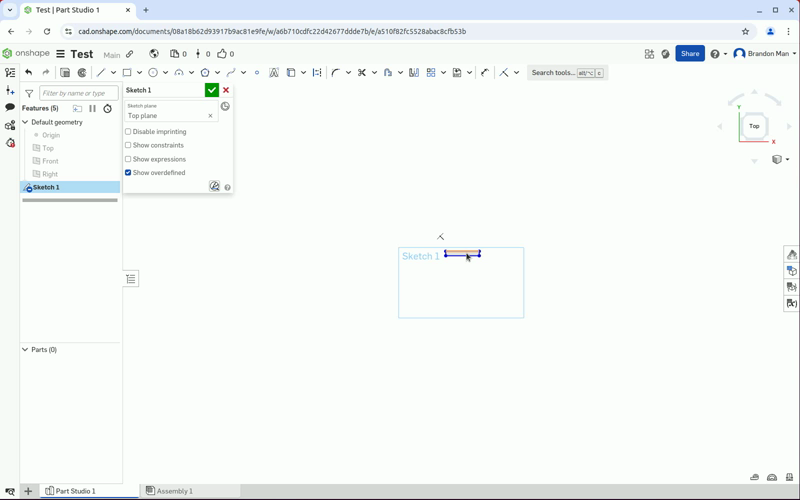
scroll(6)
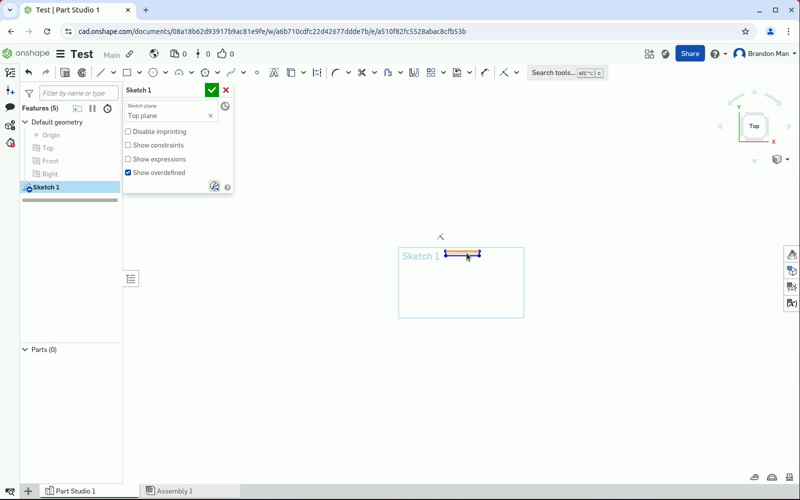
scroll(6)
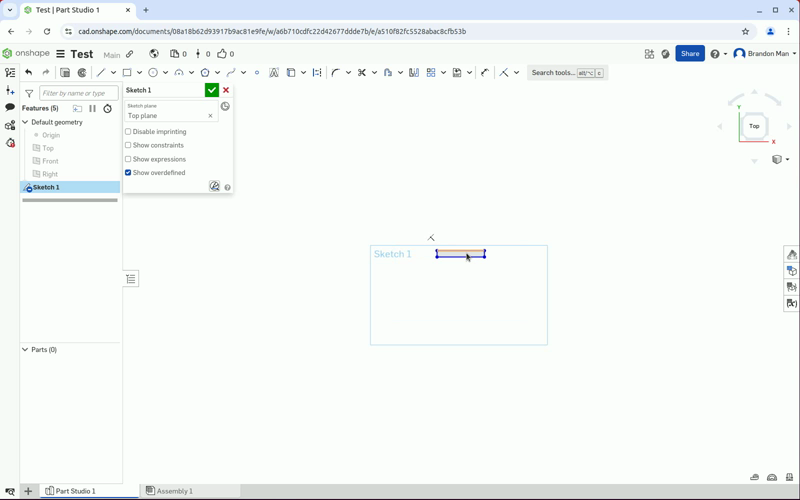
scroll(6)
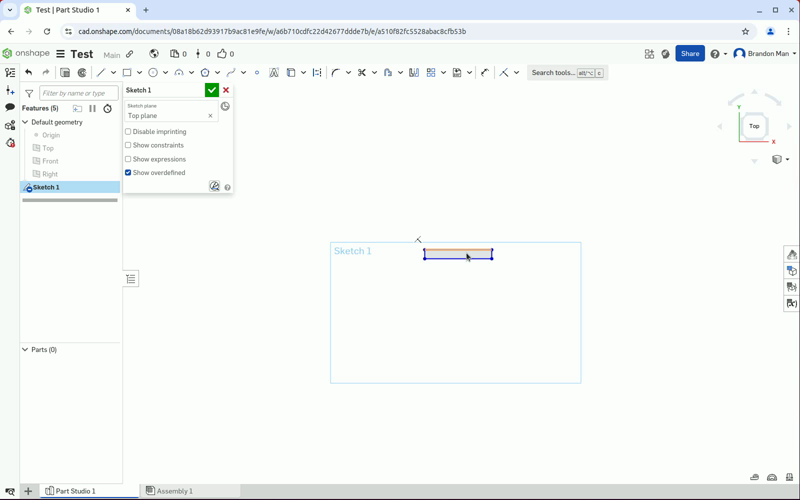
scroll(6)
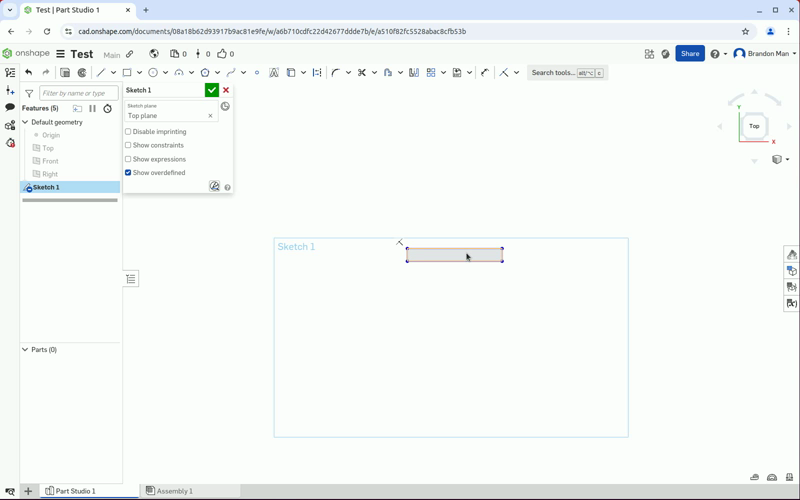
scroll(6)
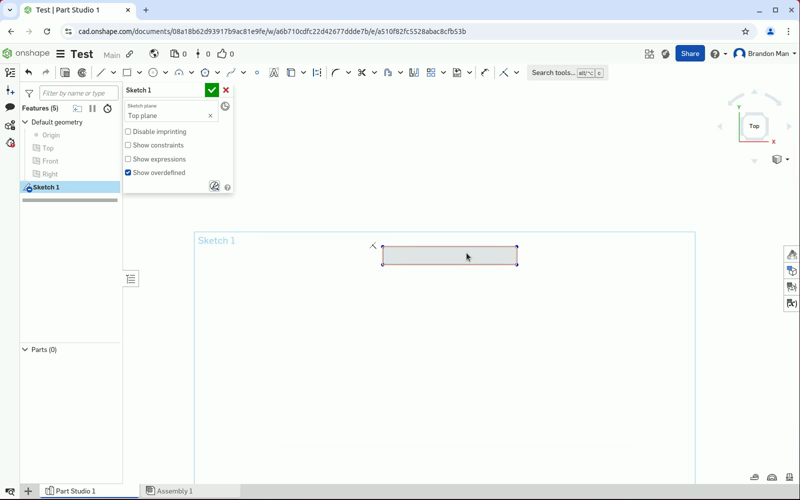
scroll(6)
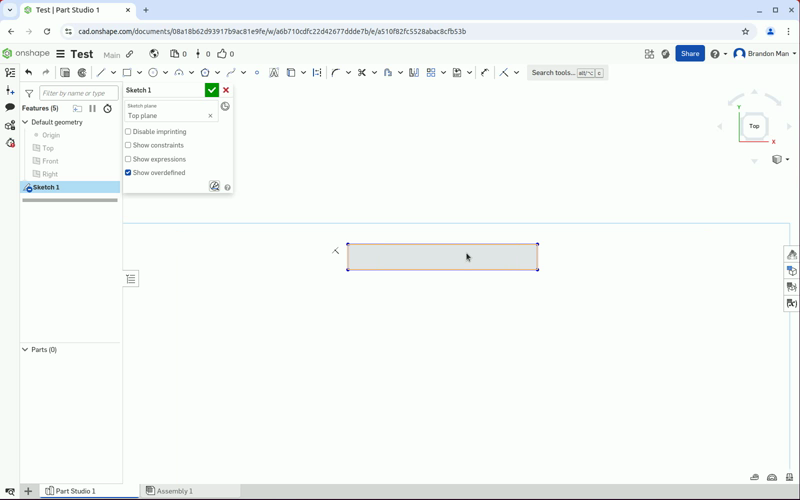
scroll(6)
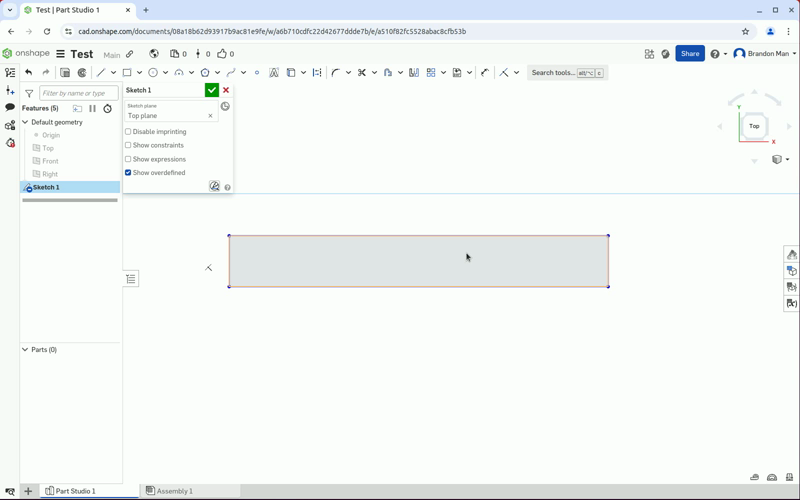
click(466, 252)
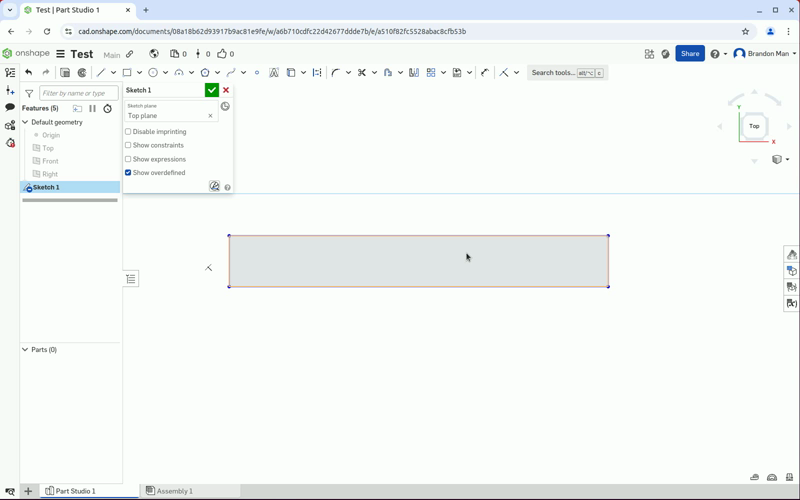
scroll(-6)
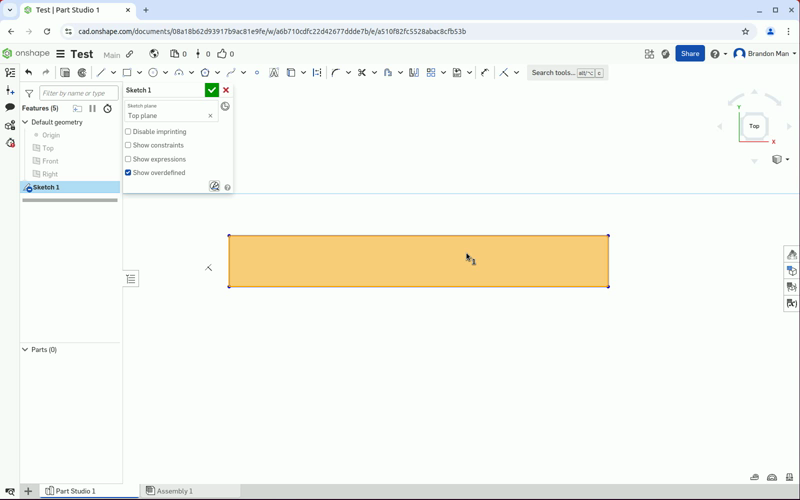
scroll(-6)
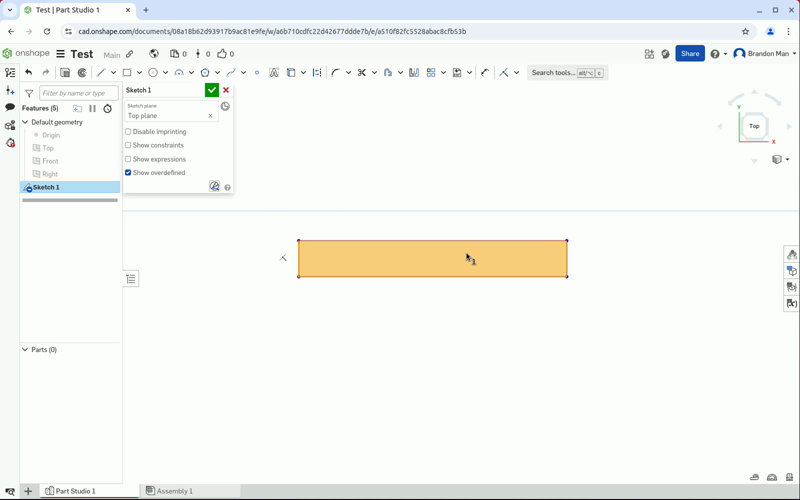
scroll(-6)
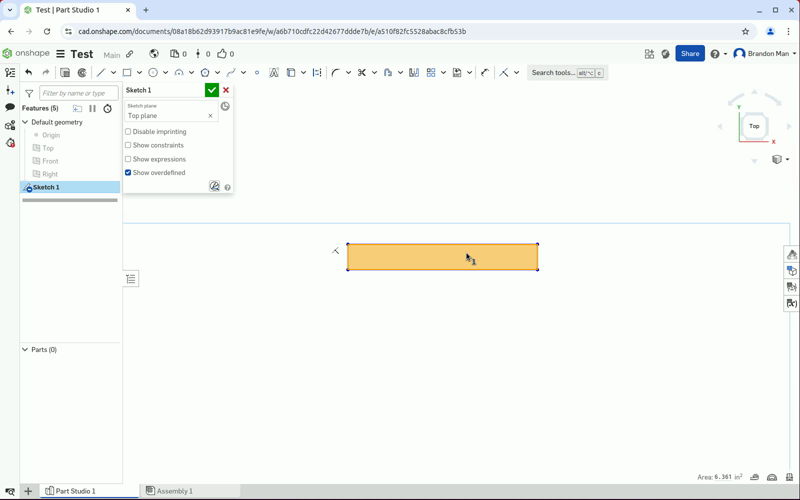
scroll(-6)
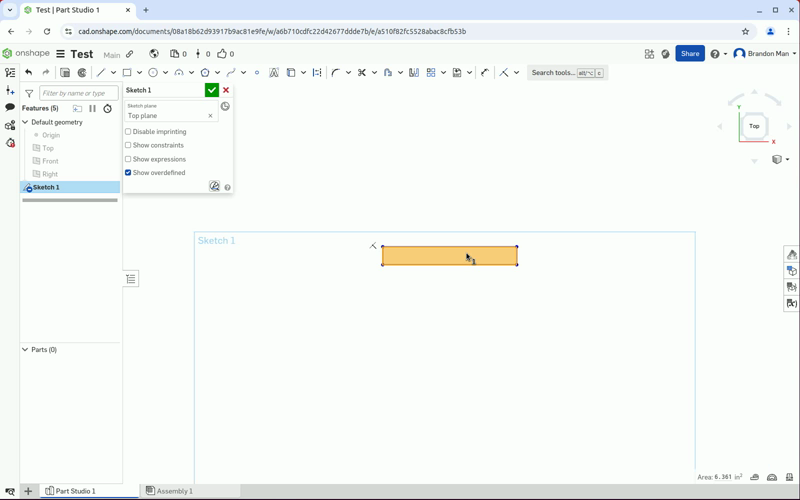
scroll(-6)
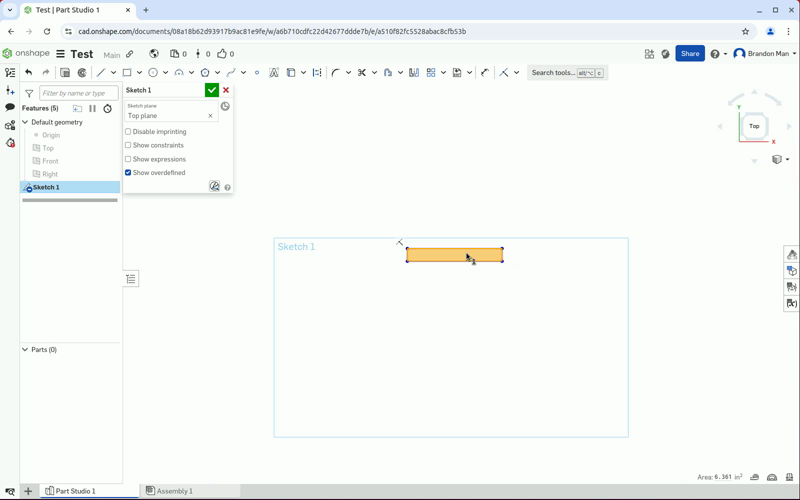
scroll(-6)
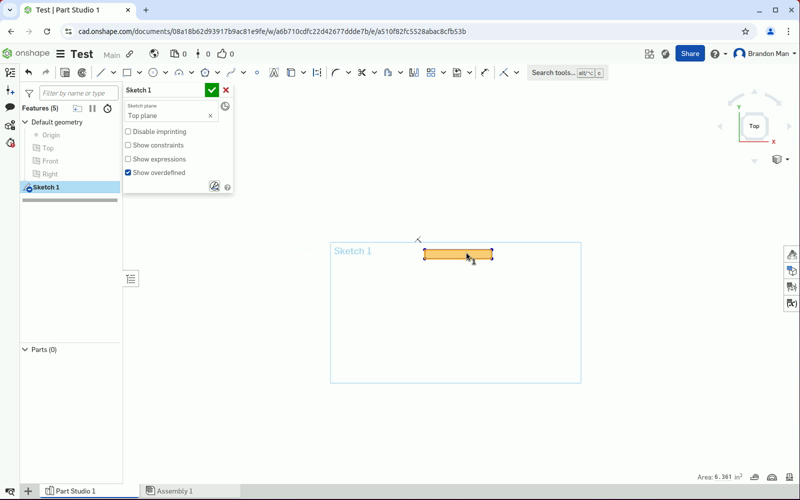
scroll(-6)
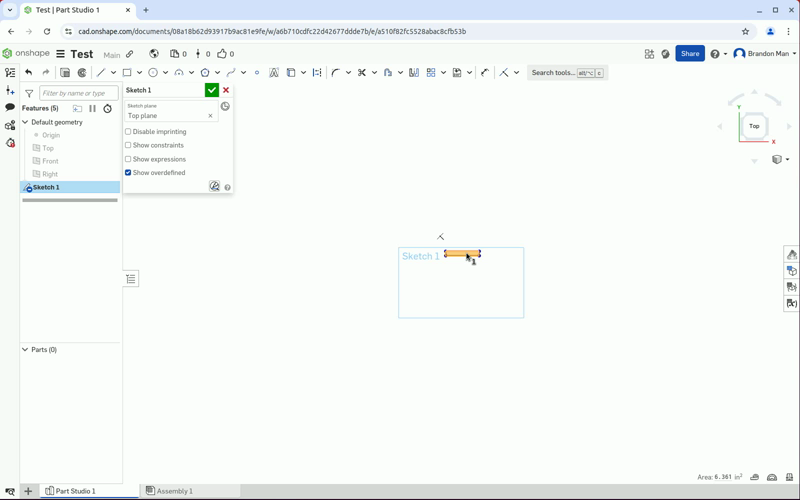
mouse_move(73, 352)
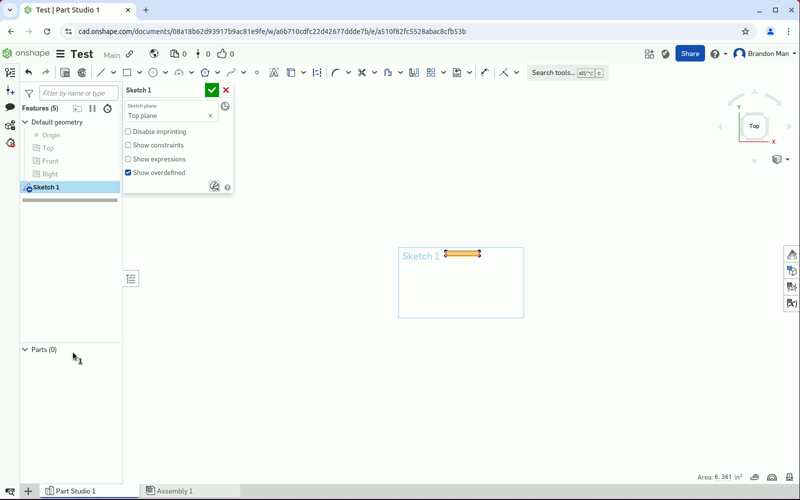
key(shift+y)
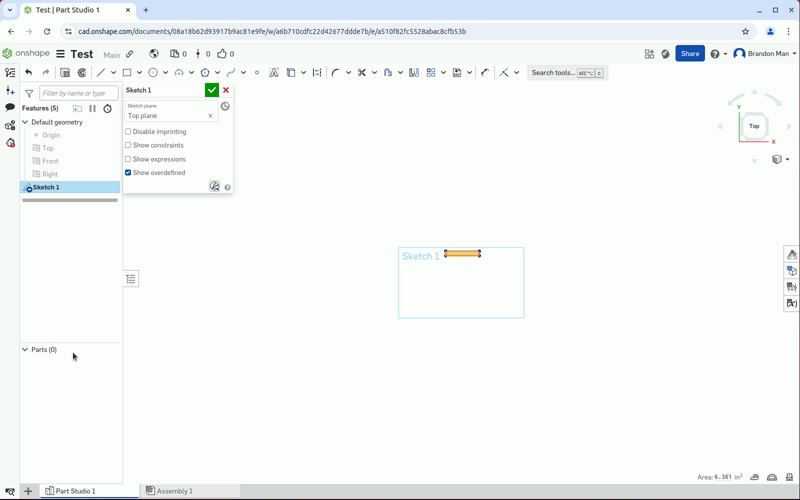
key(shift+e)
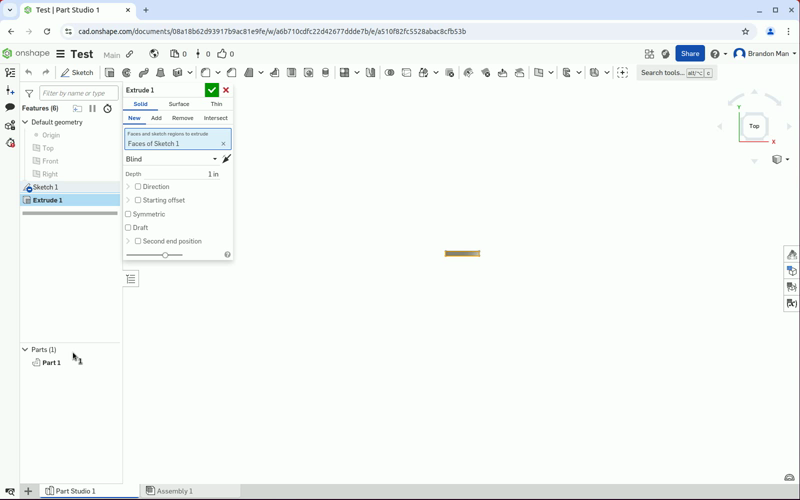
mouse_move(143, 106)
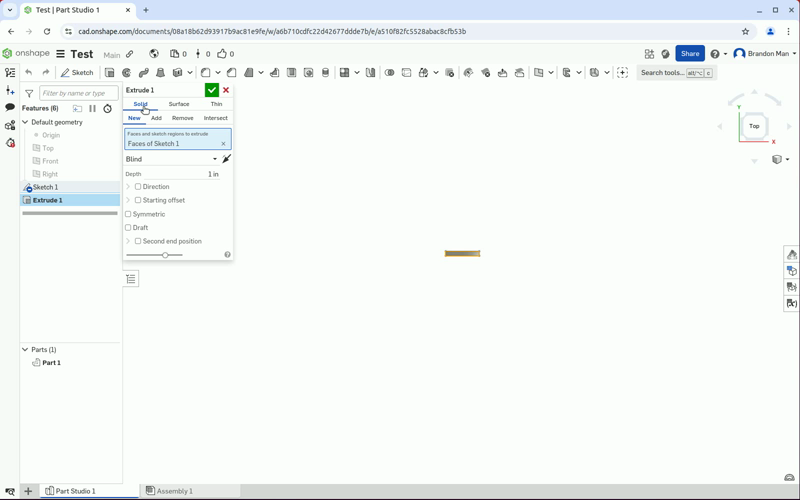
click(143, 106)
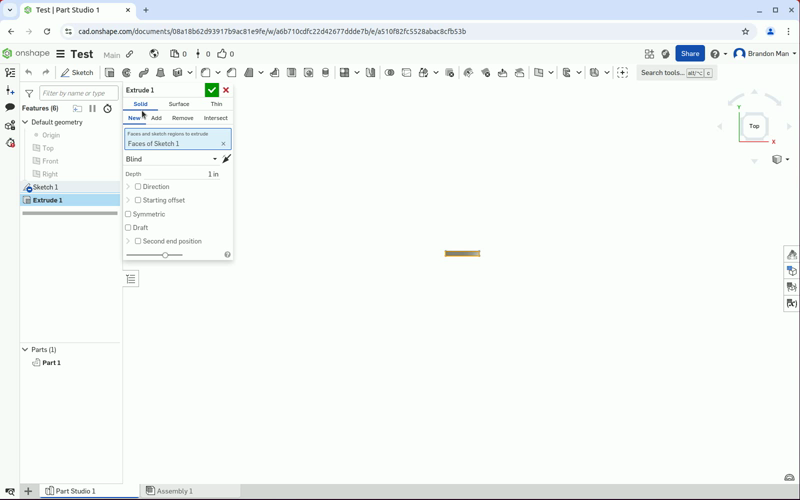
mouse_move(137, 120)
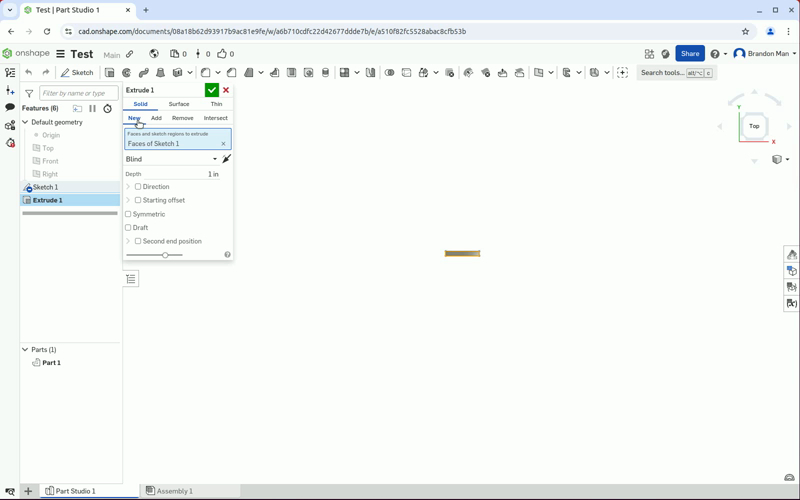
click(137, 120)
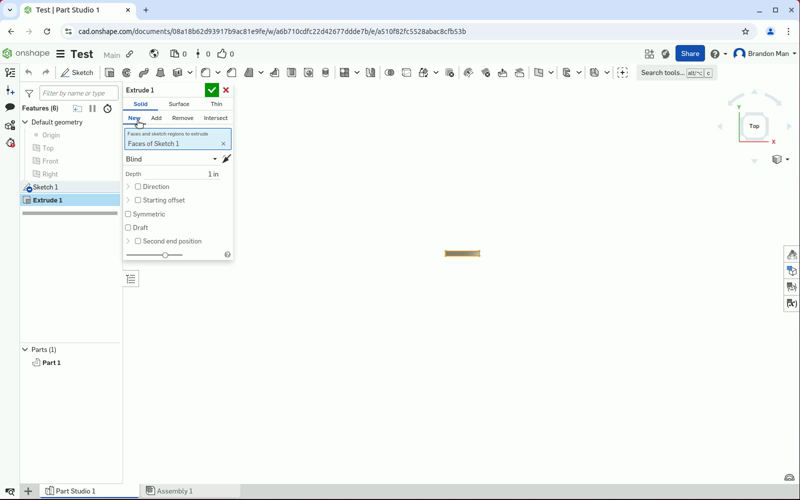
key(tab, 4)
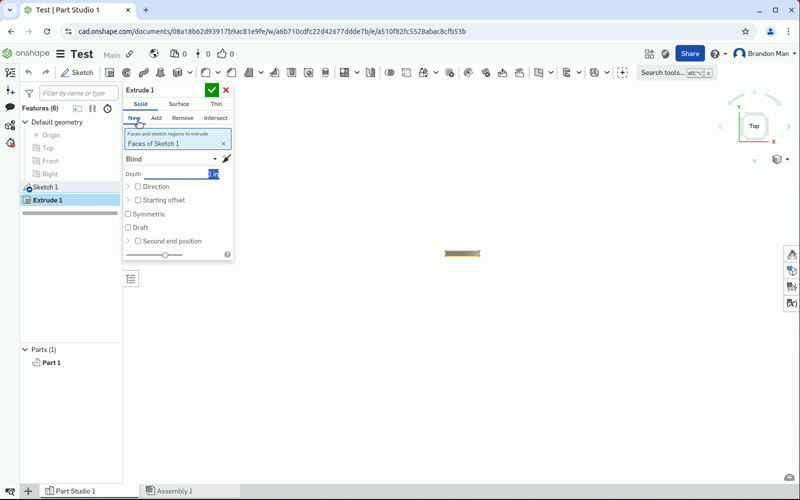
text(1.444)
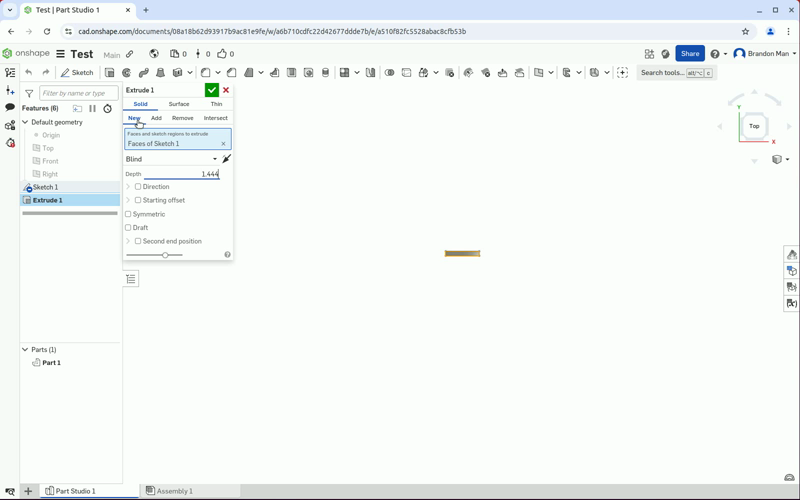
key(enter)
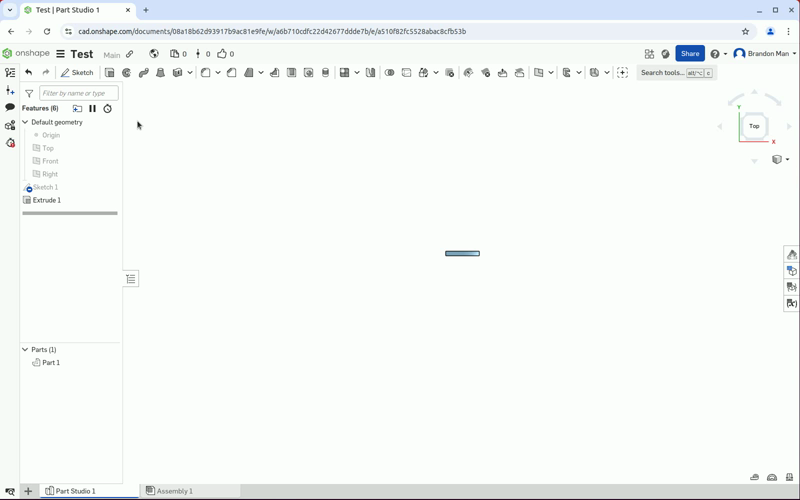
key(shift+h)
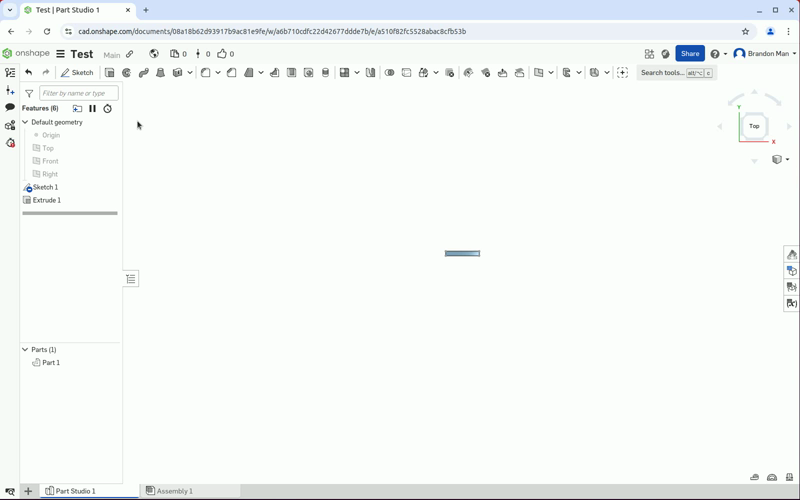
key(shift+h)
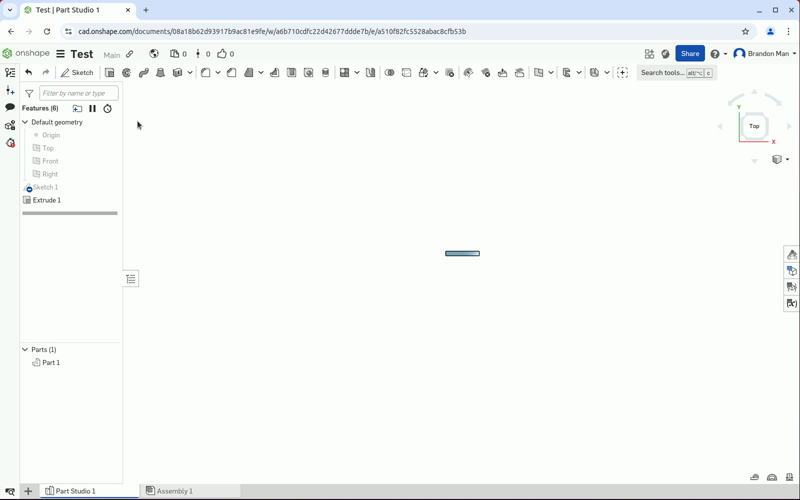
mouse_move(73, 189)
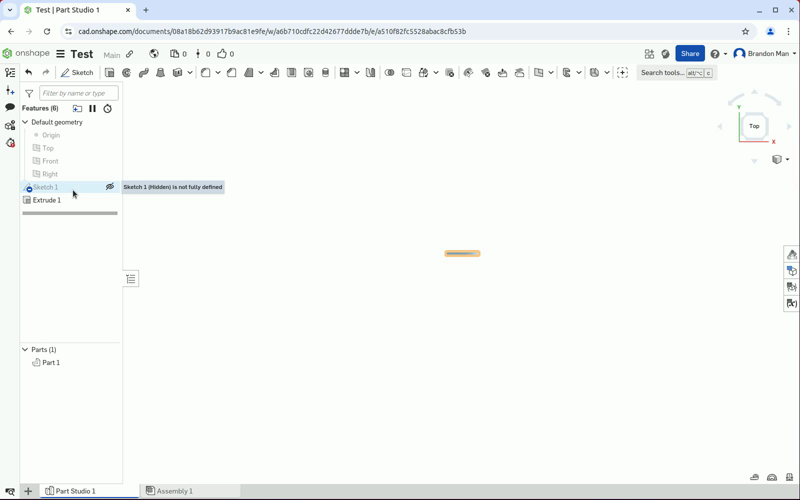
click(73, 189)
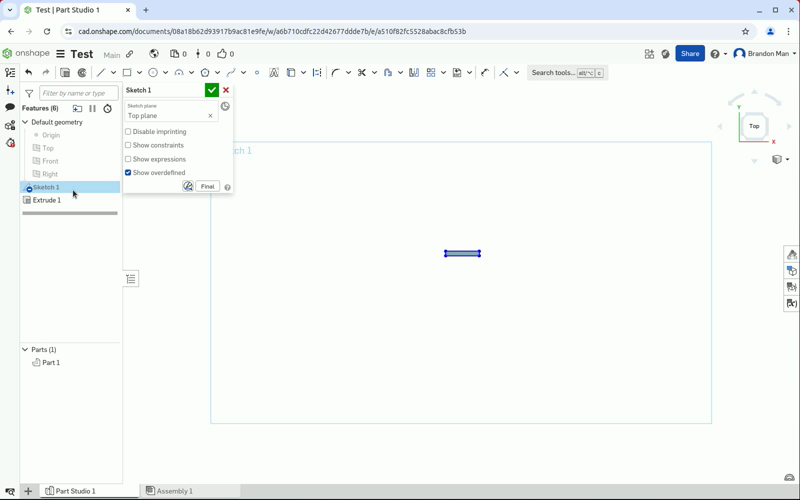
mouse_move(229, 92)
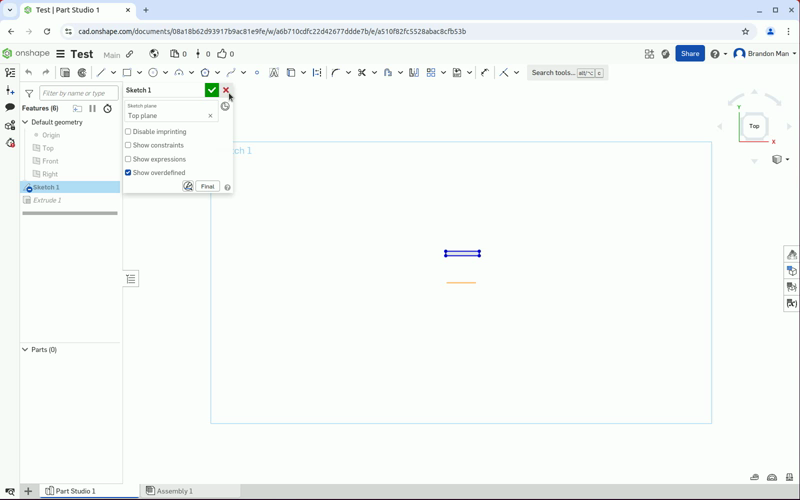
click(229, 92)
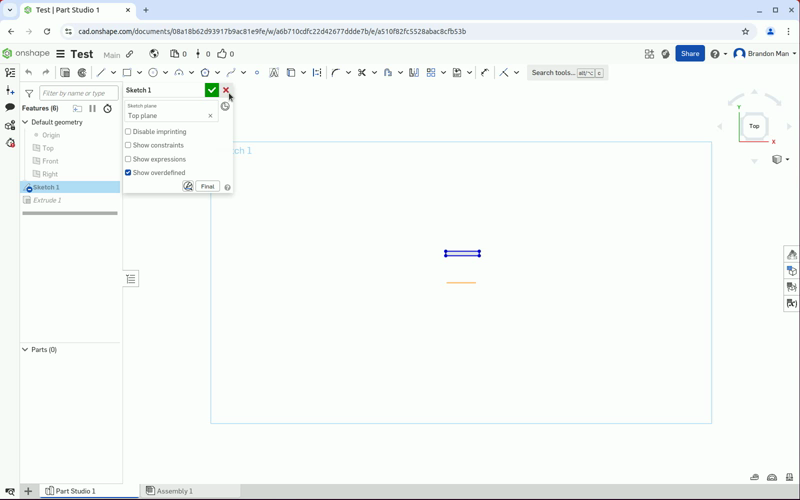
key(shift+s)
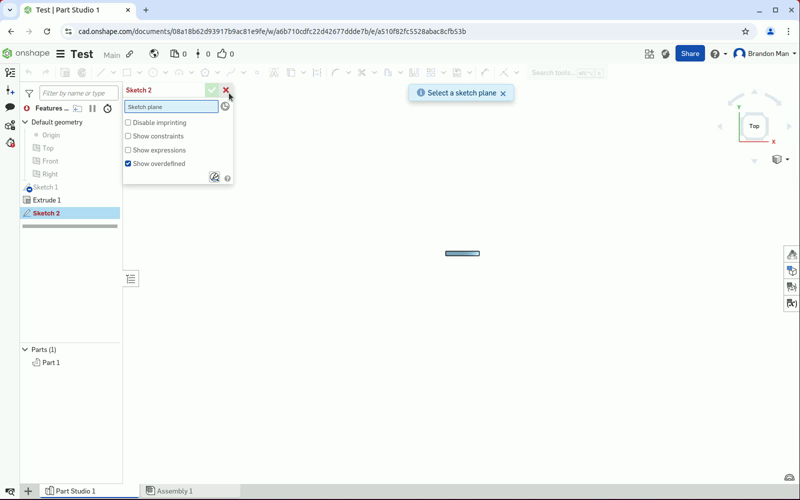
mouse_move(73, 150)
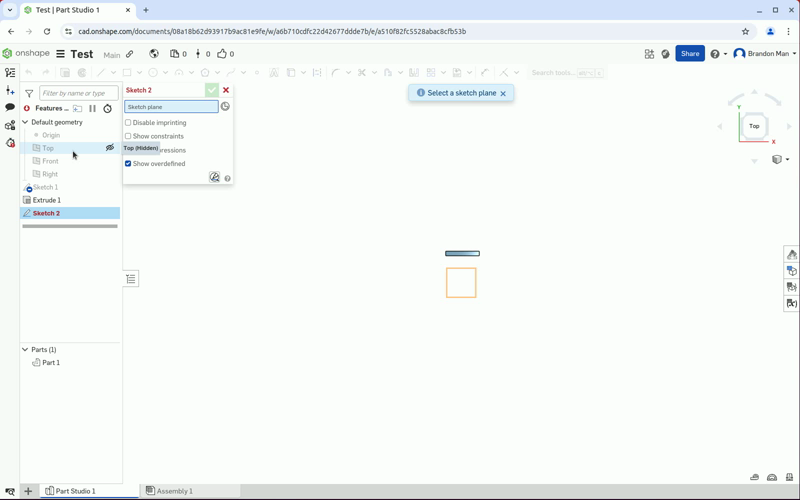
click(73, 150)
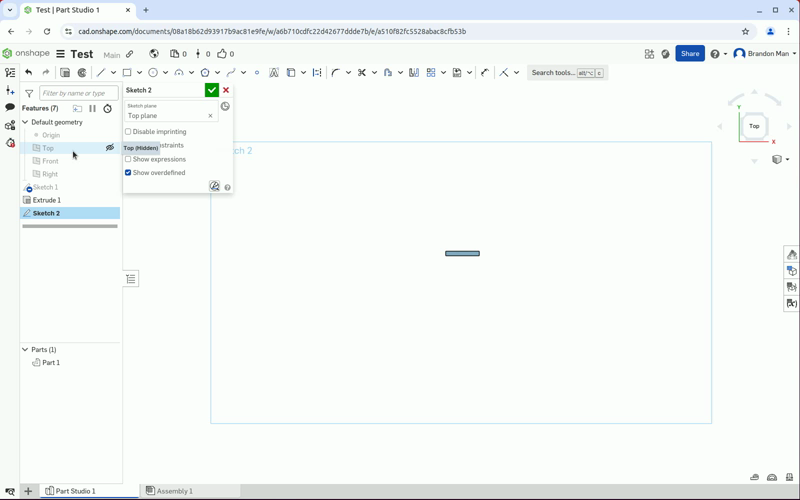
mouse_move(73, 352)
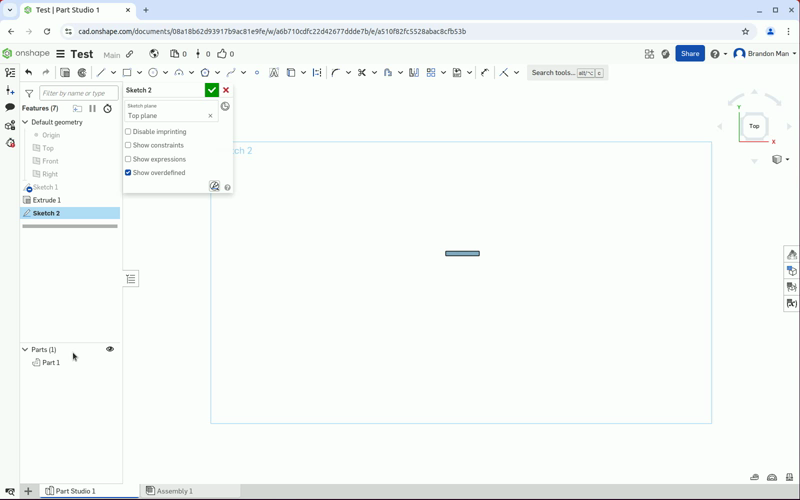
key(y)
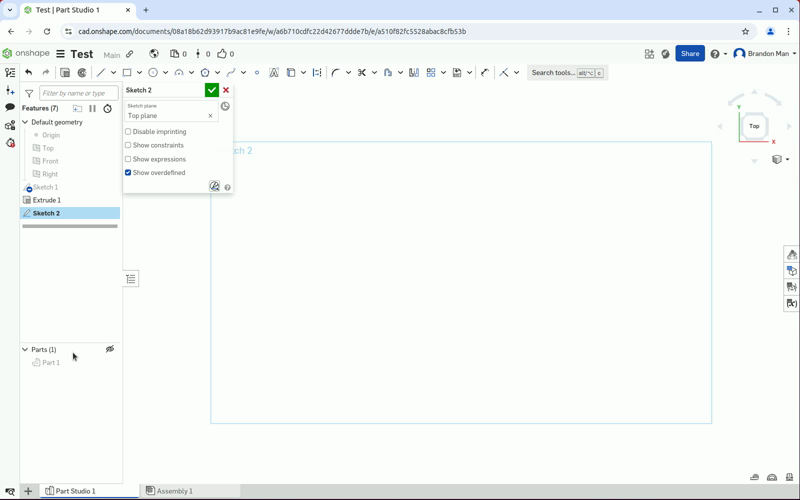
key(l)
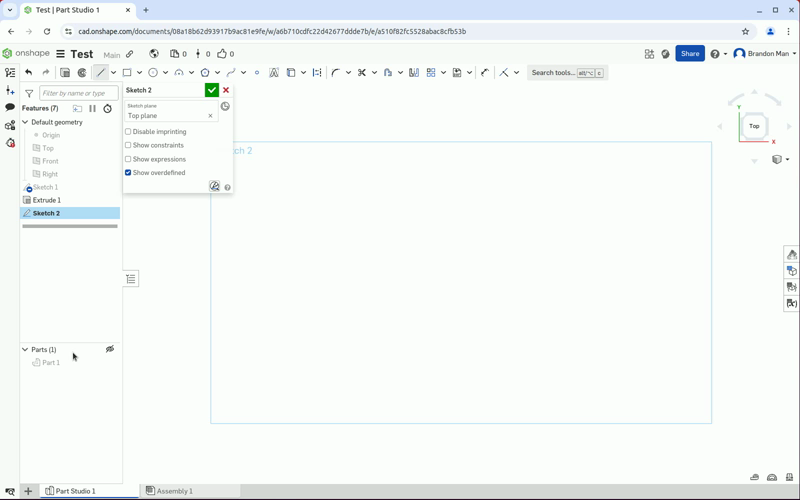
key_down(shift)
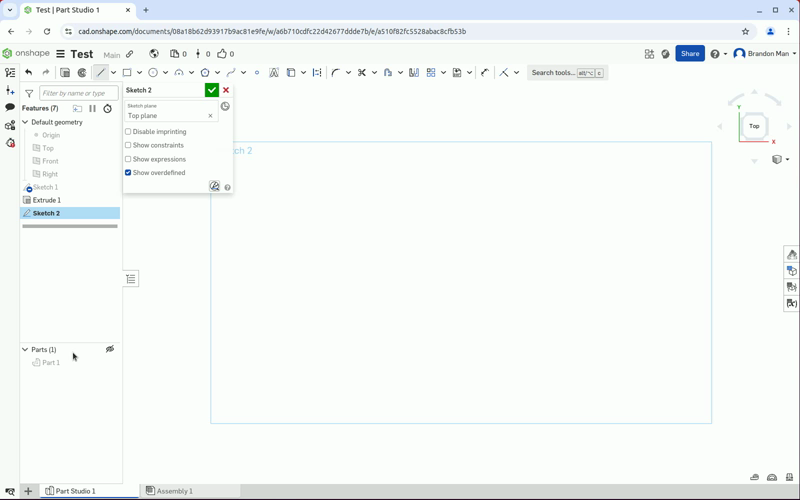
mouse_move(439, 252)
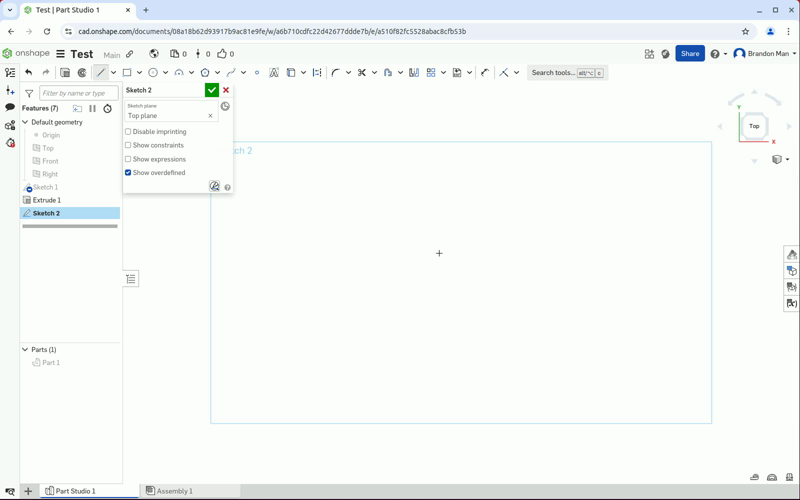
click(439, 252)
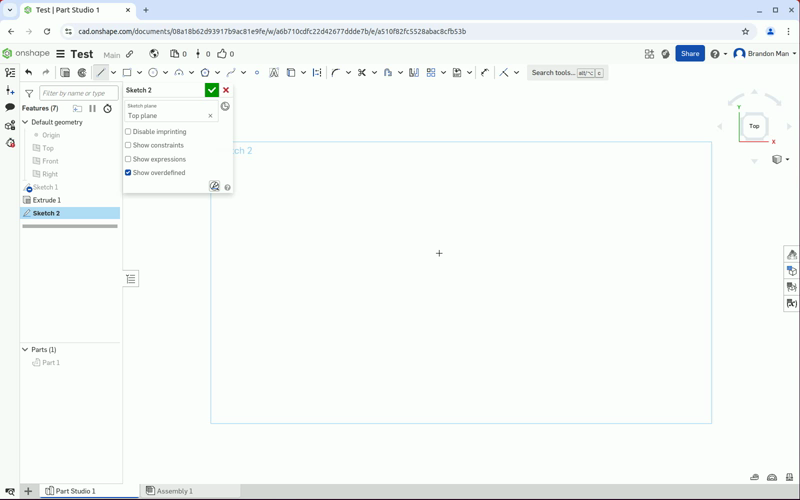
key_up(shift)
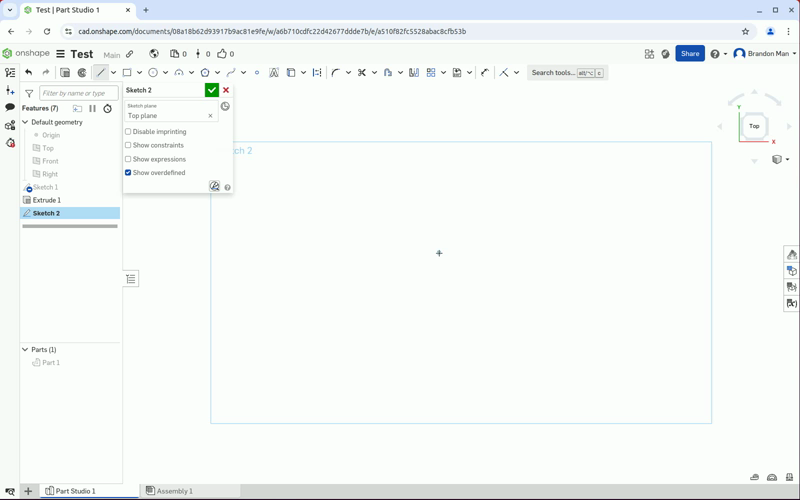
key_down(shift)
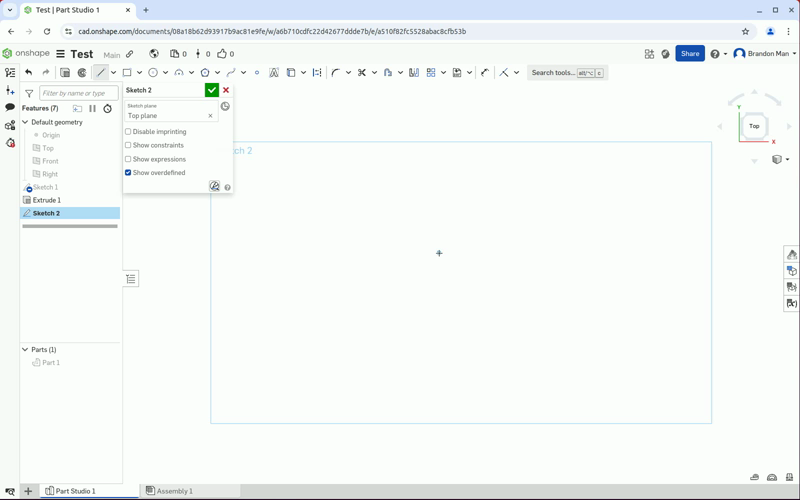
mouse_move(469, 252)
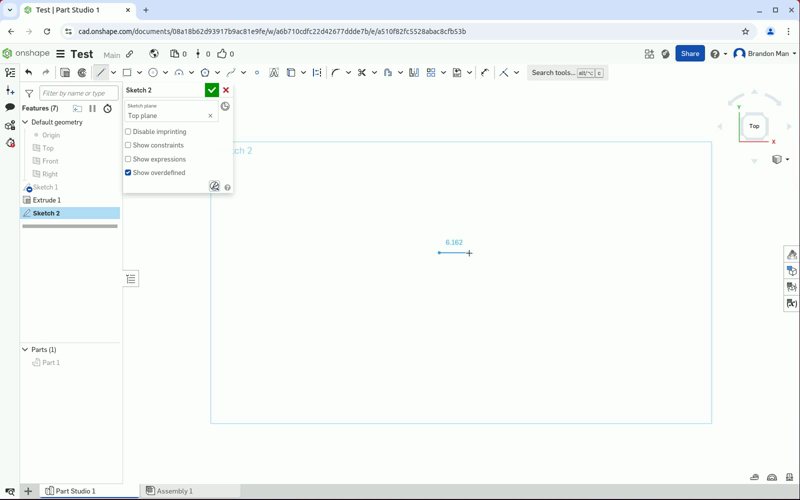
mouse_move(445, 252)
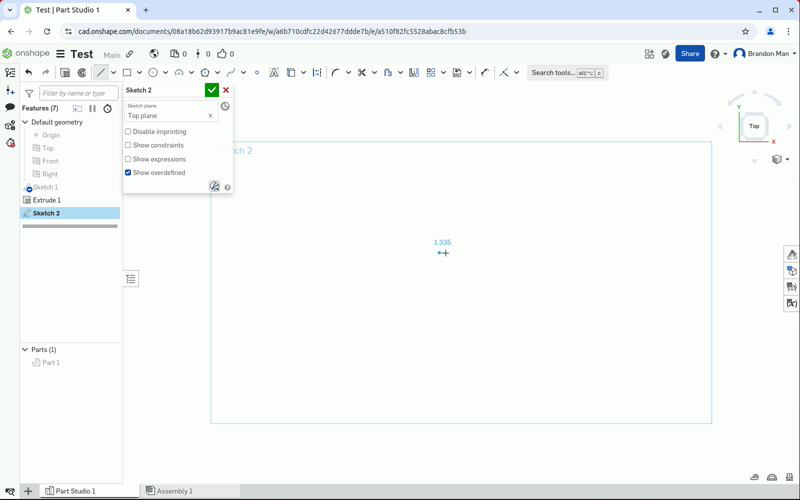
scroll(6)
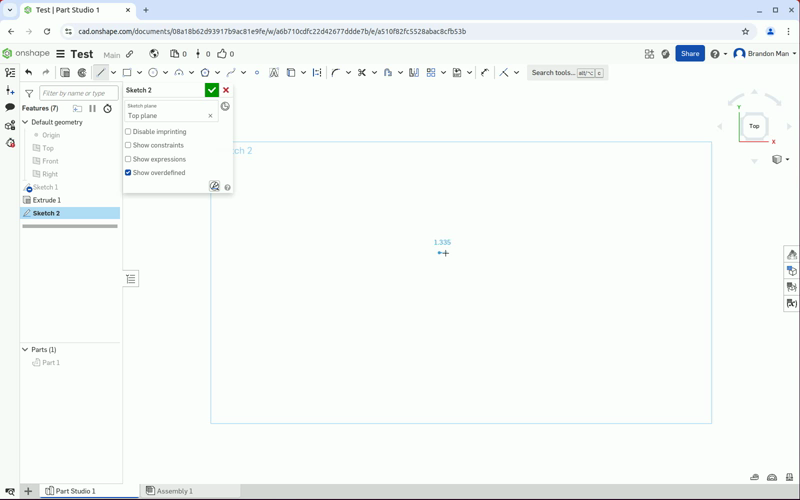
scroll(6)
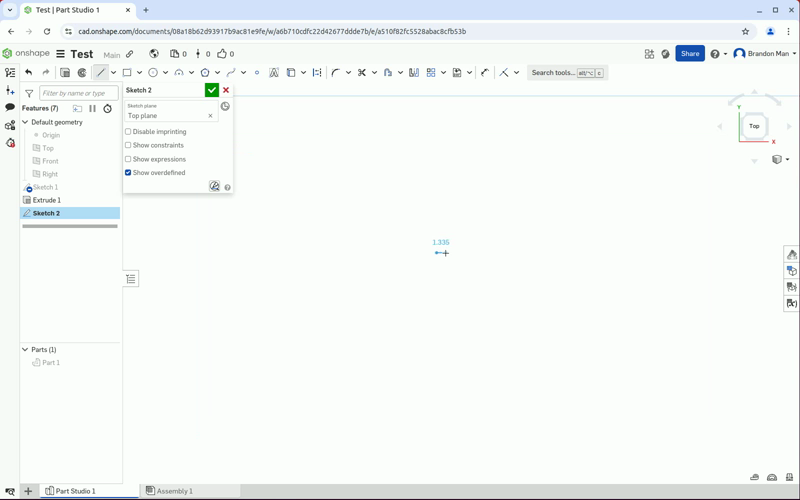
scroll(6)
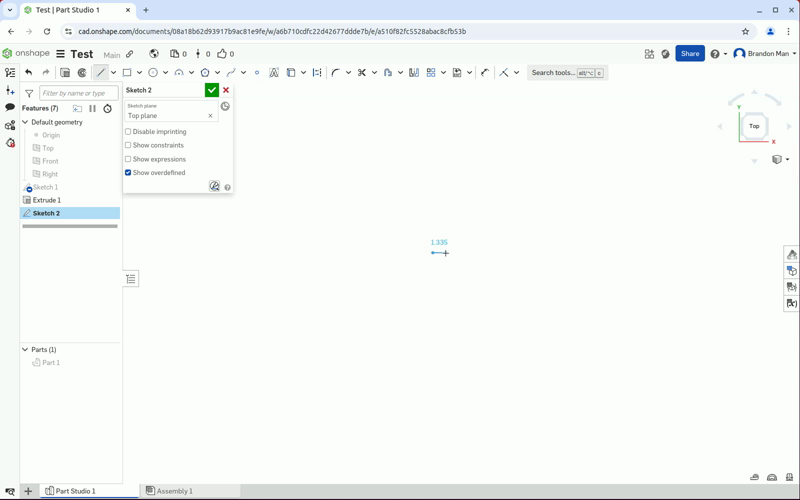
scroll(6)
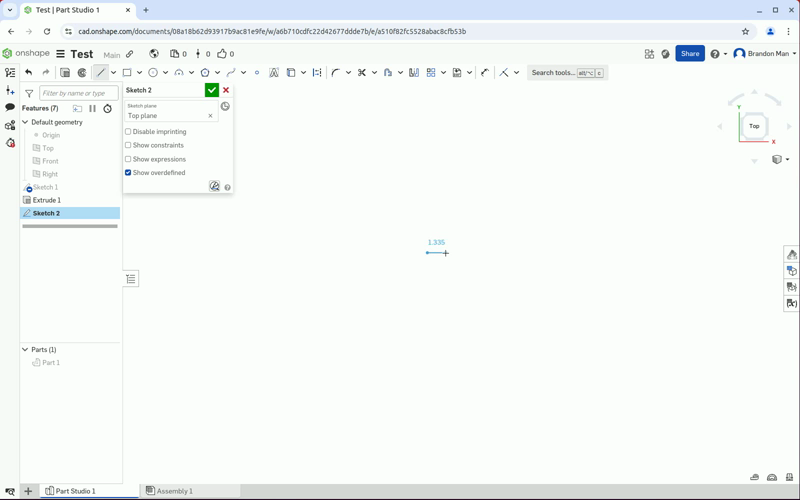
scroll(6)
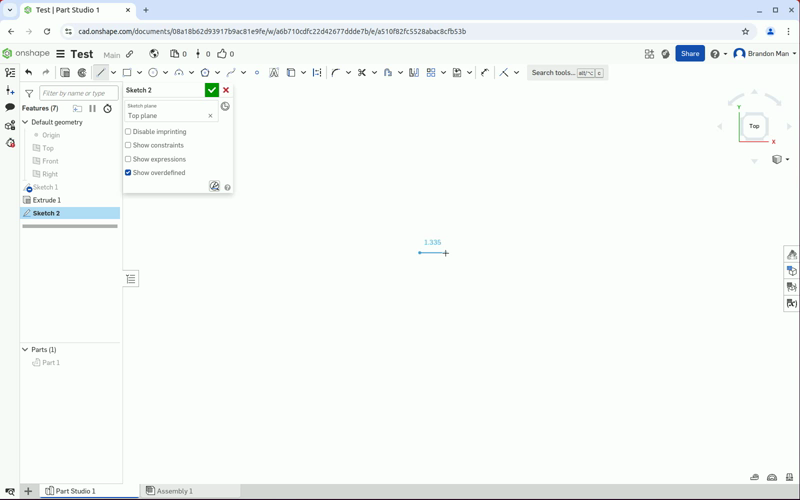
scroll(6)
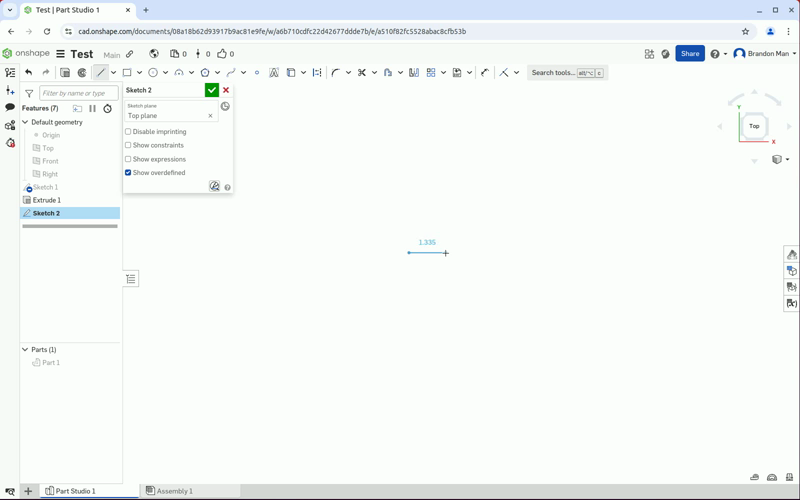
scroll(6)
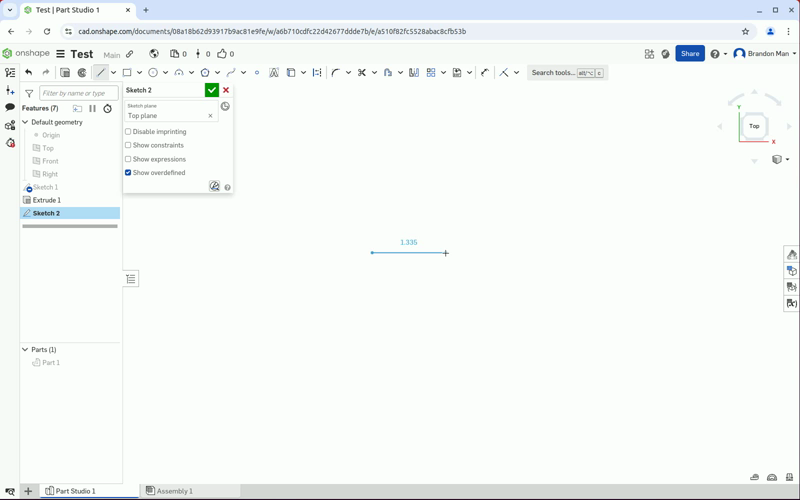
click(445, 252)
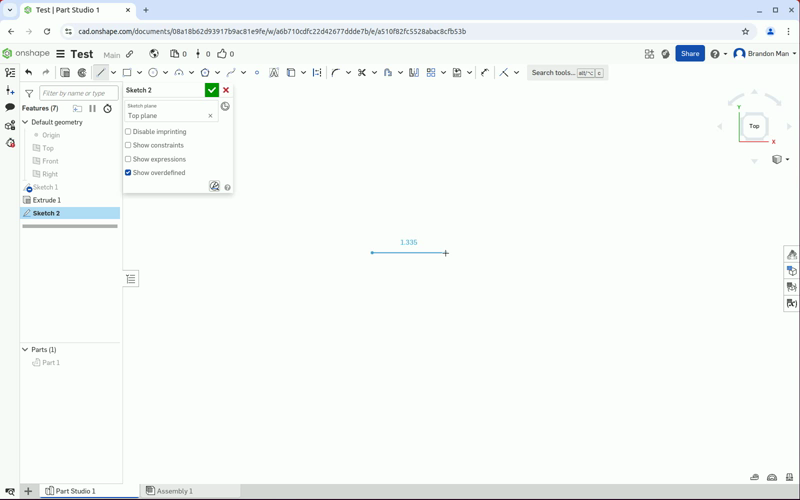
scroll(-6)
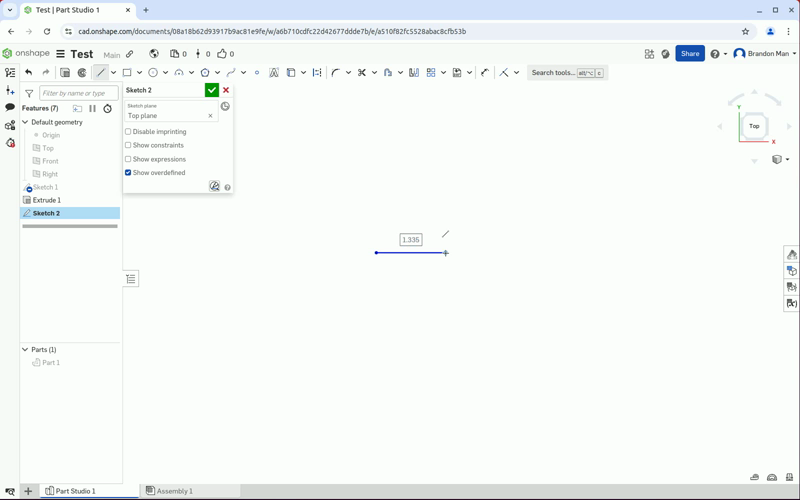
scroll(-6)
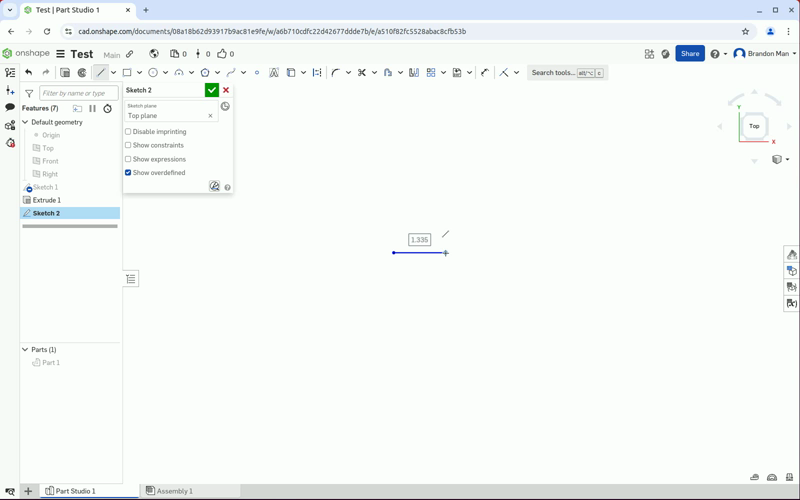
scroll(-6)
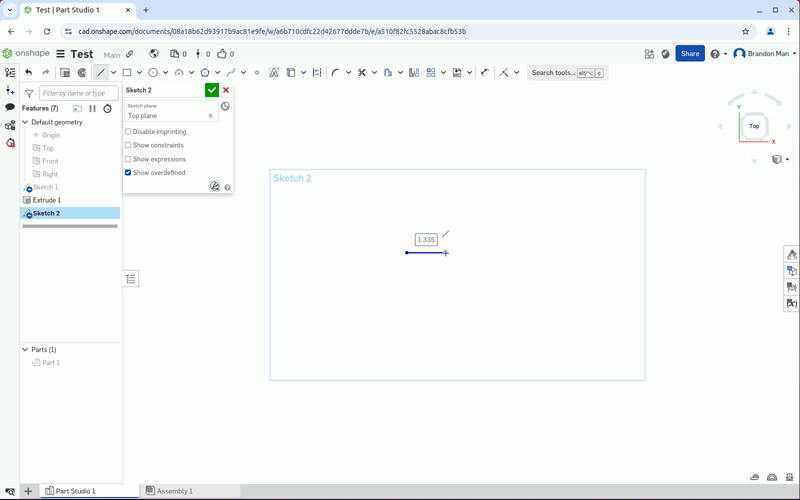
scroll(-6)
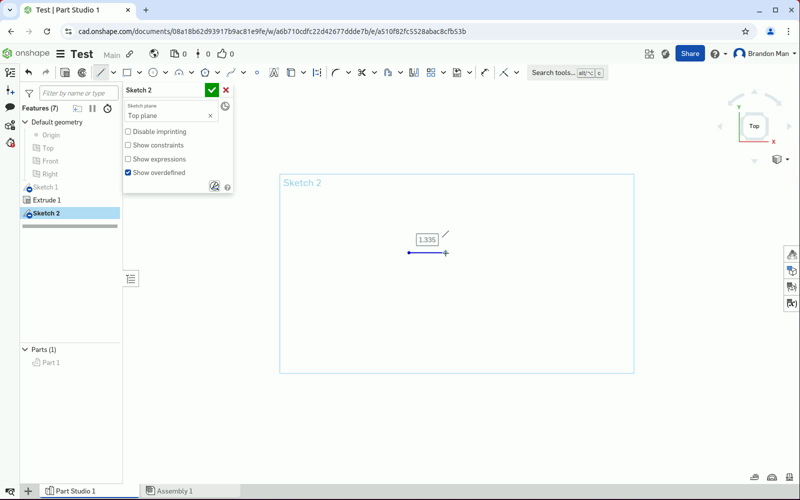
scroll(-6)
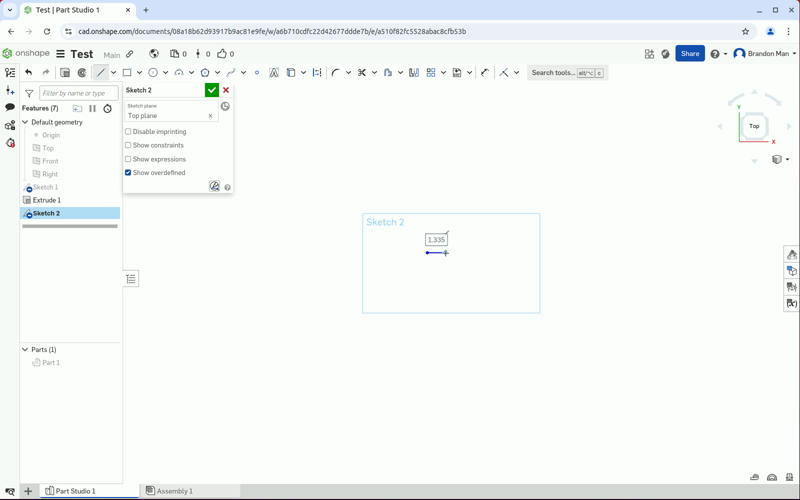
scroll(-6)
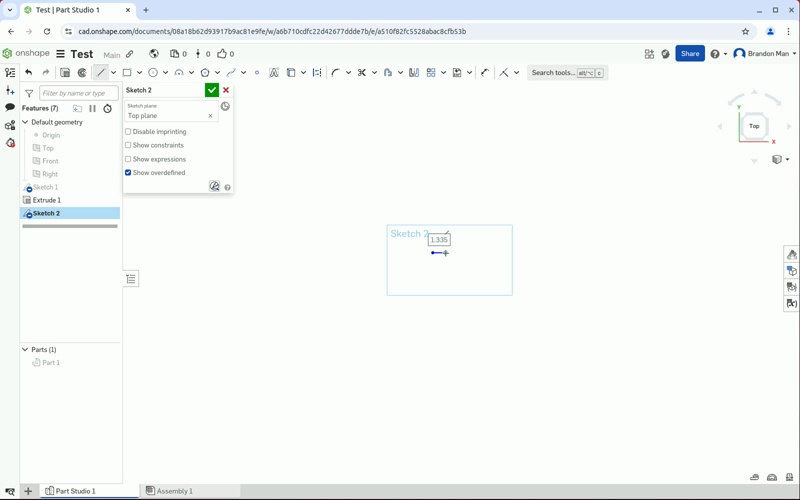
scroll(-6)
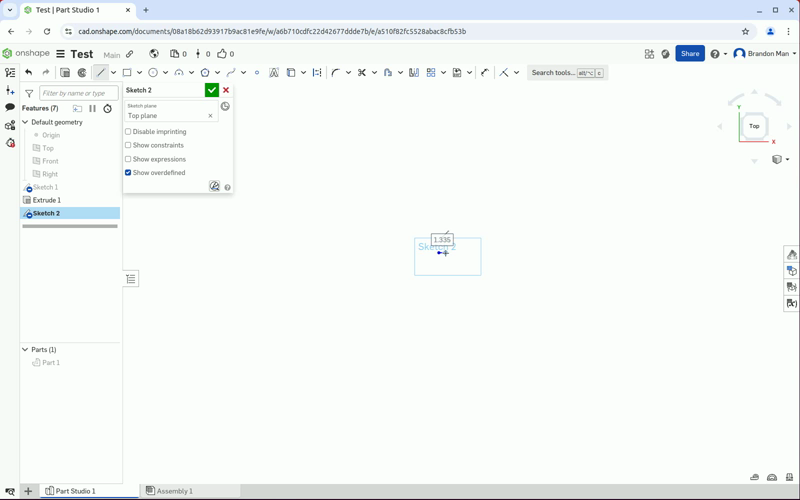
key_up(shift)
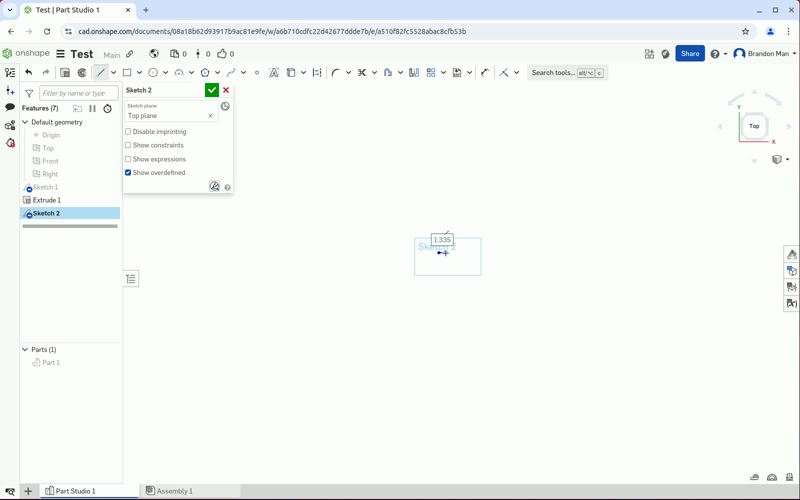
key_down(shift)
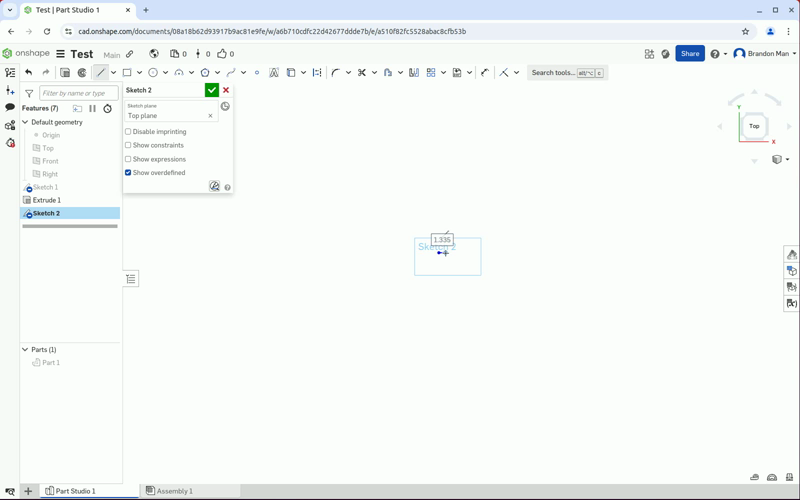
mouse_move(475, 252)
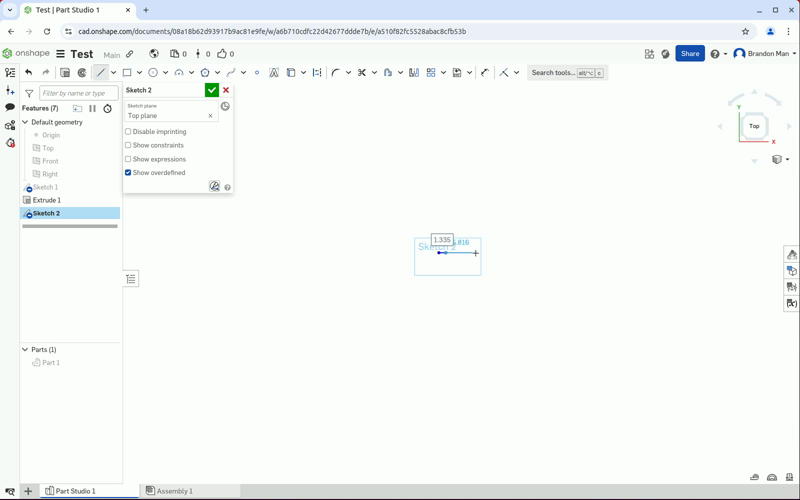
mouse_move(479, 252)
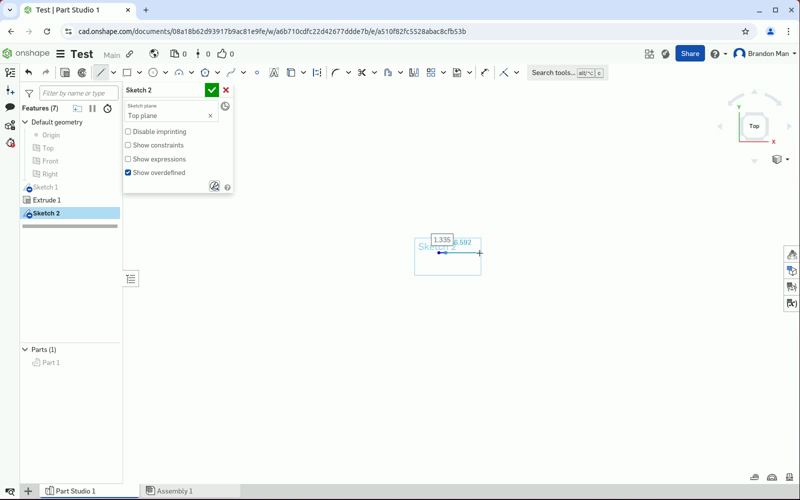
click(479, 252)
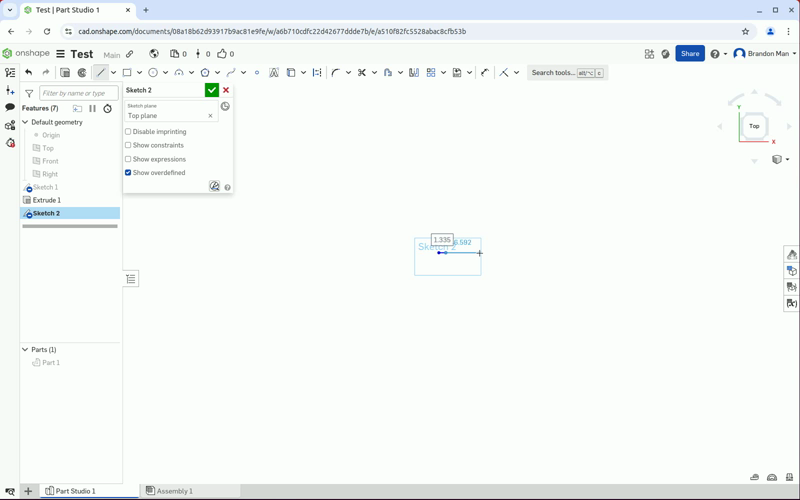
key_up(shift)
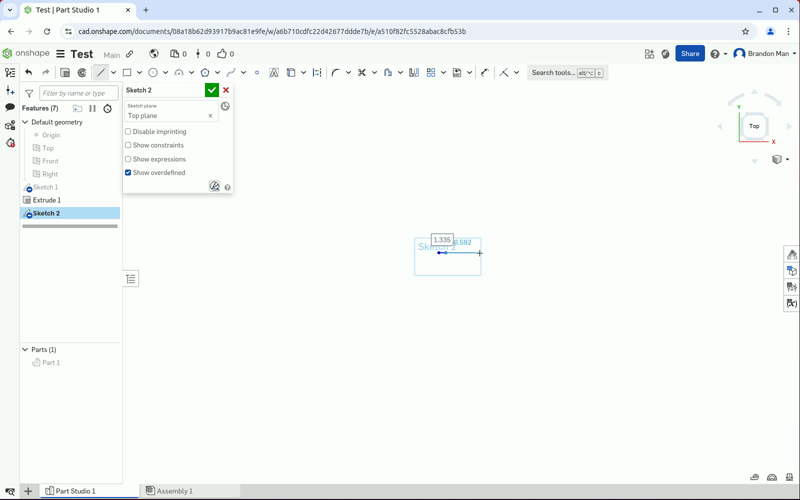
key_down(shift)
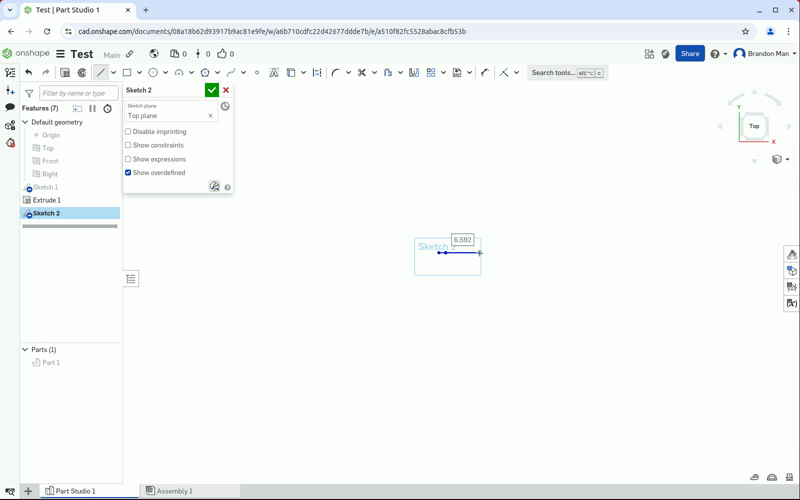
mouse_move(509, 252)
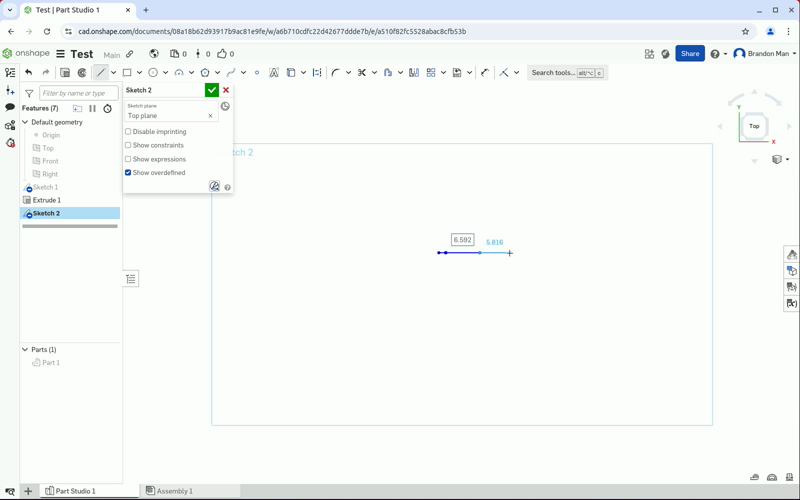
mouse_move(484, 252)
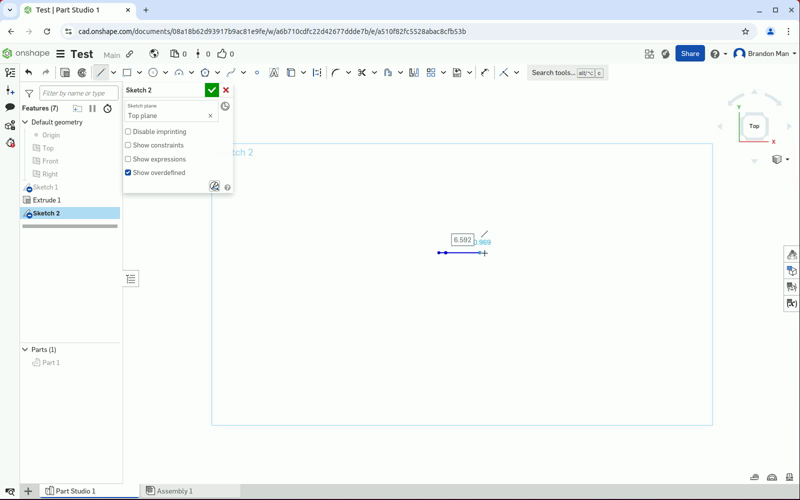
scroll(6)
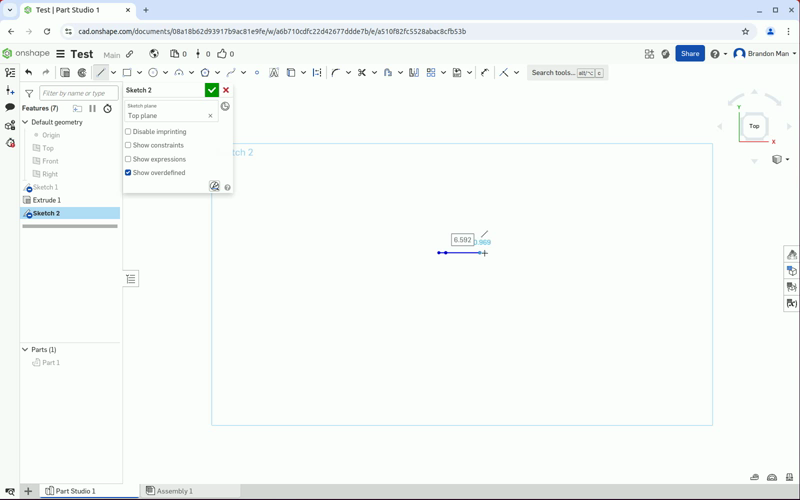
scroll(6)
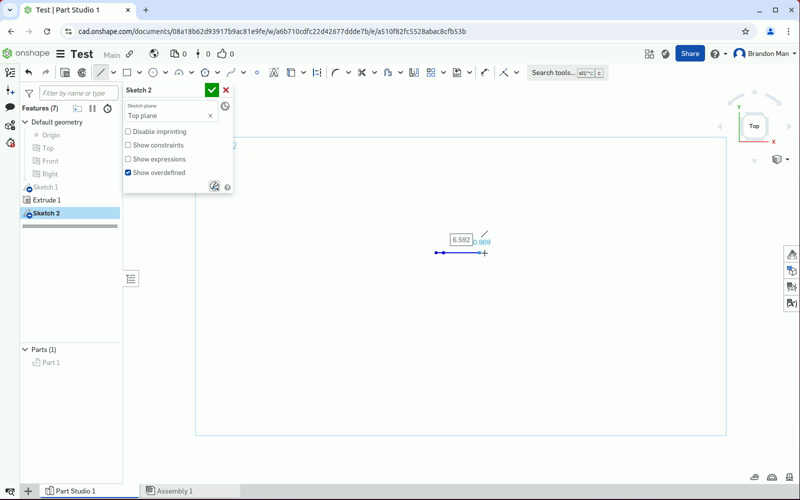
scroll(6)
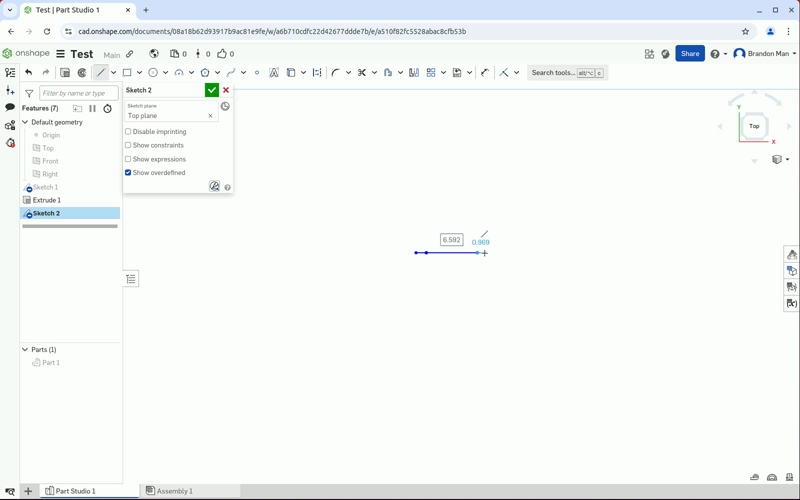
scroll(6)
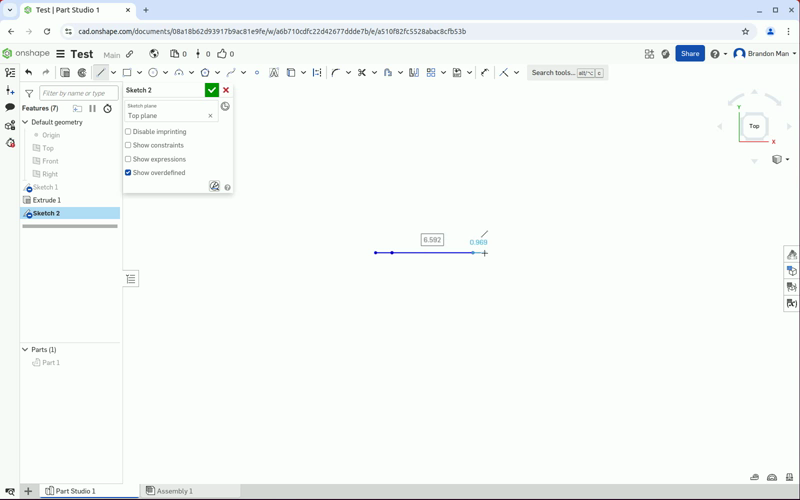
scroll(6)
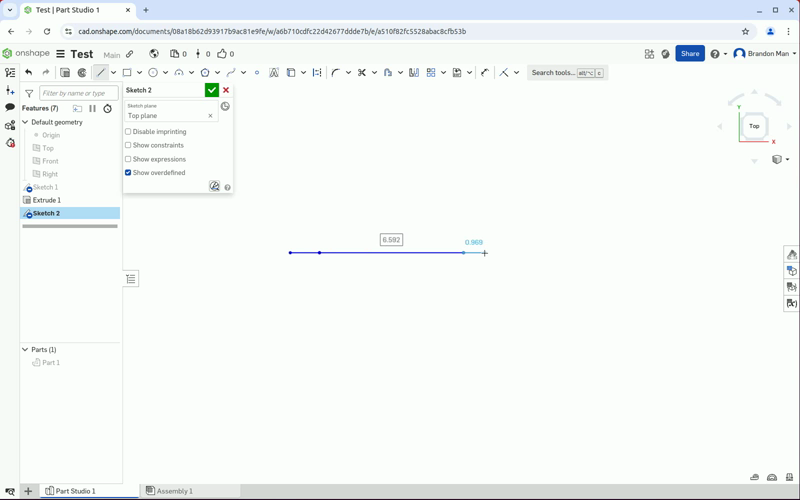
scroll(6)
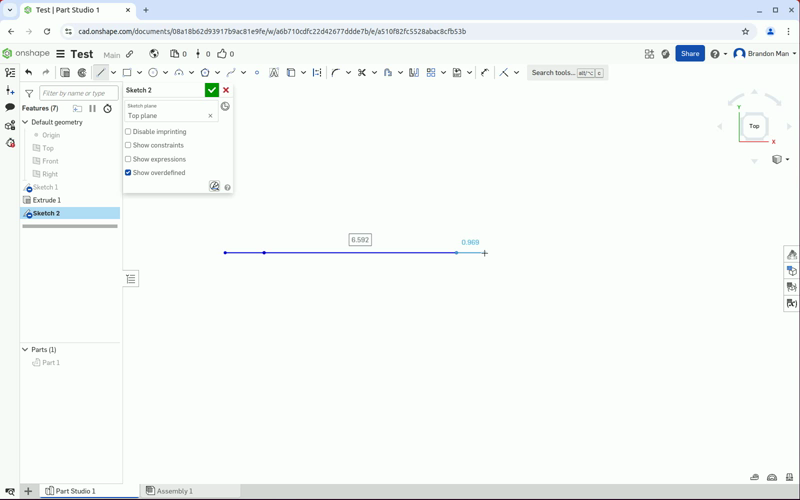
scroll(6)
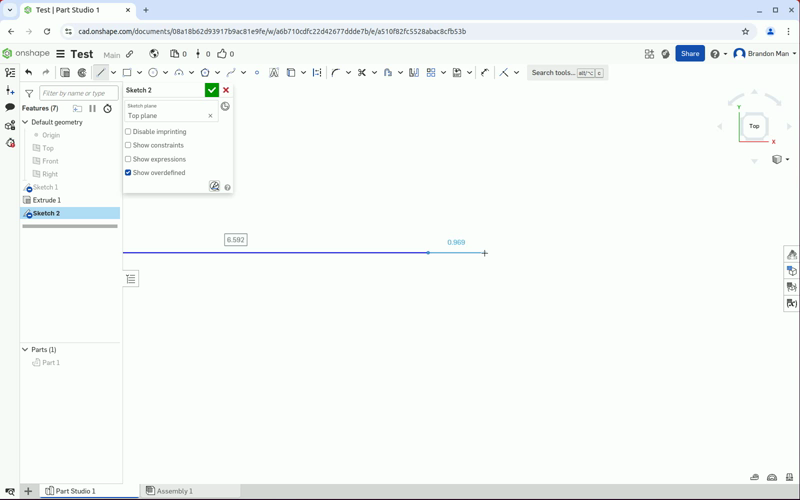
click(484, 252)
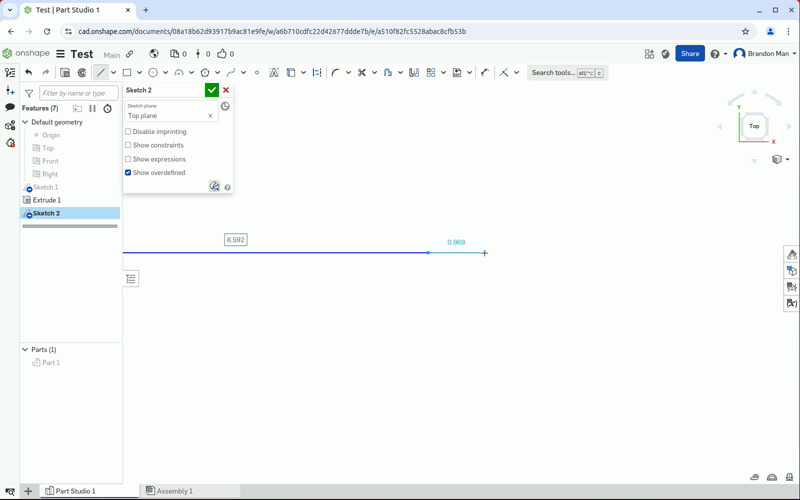
scroll(-6)
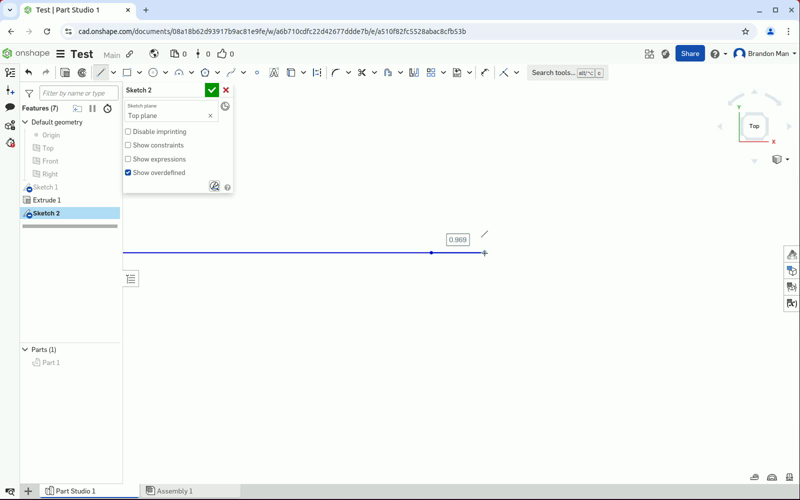
scroll(-6)
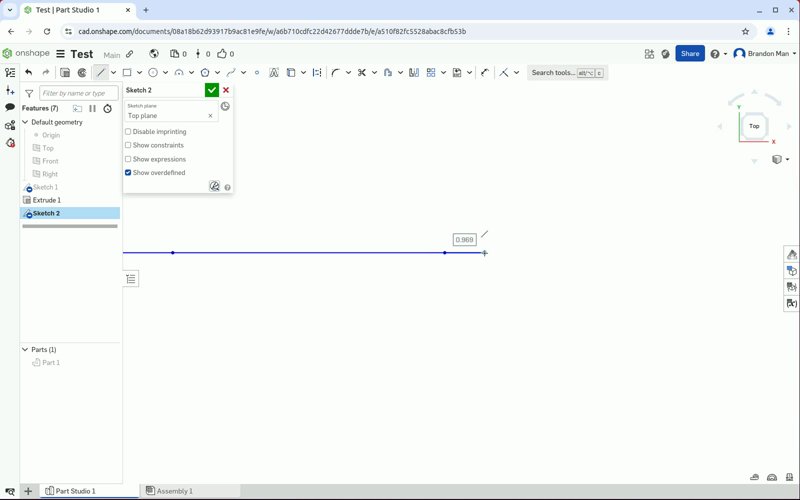
scroll(-6)
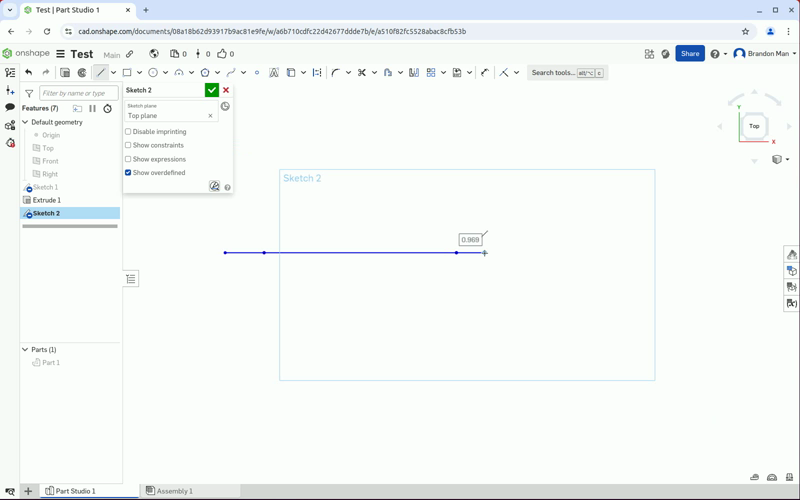
scroll(-6)
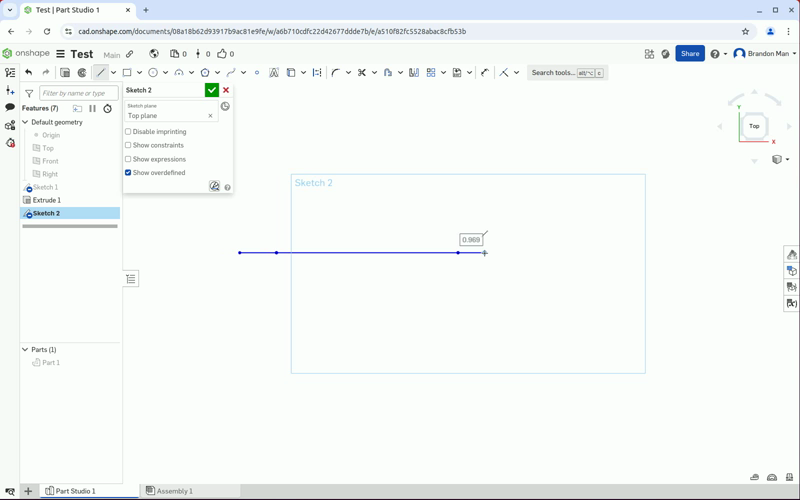
scroll(-6)
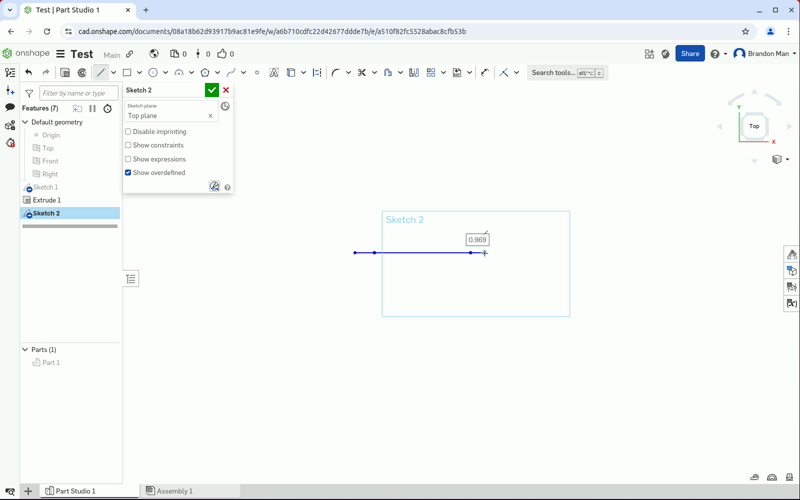
scroll(-6)
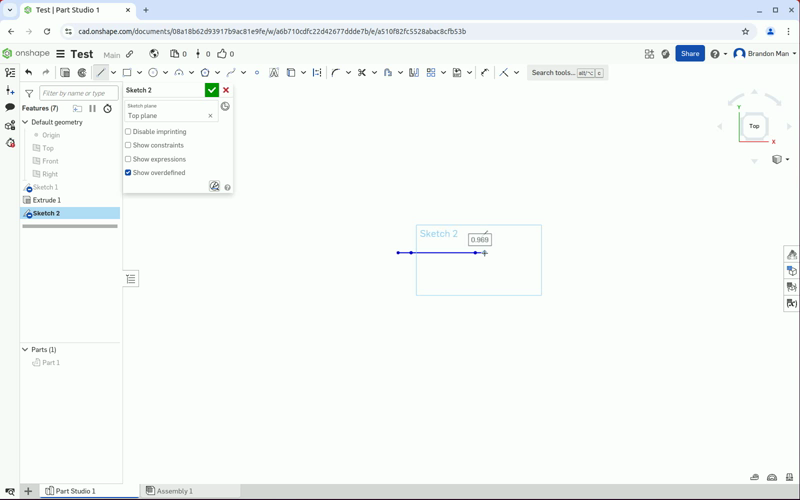
scroll(-6)
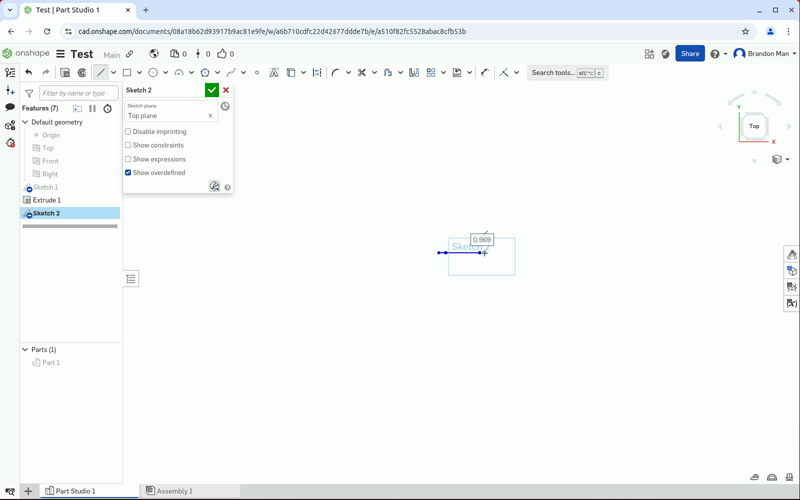
key_up(shift)
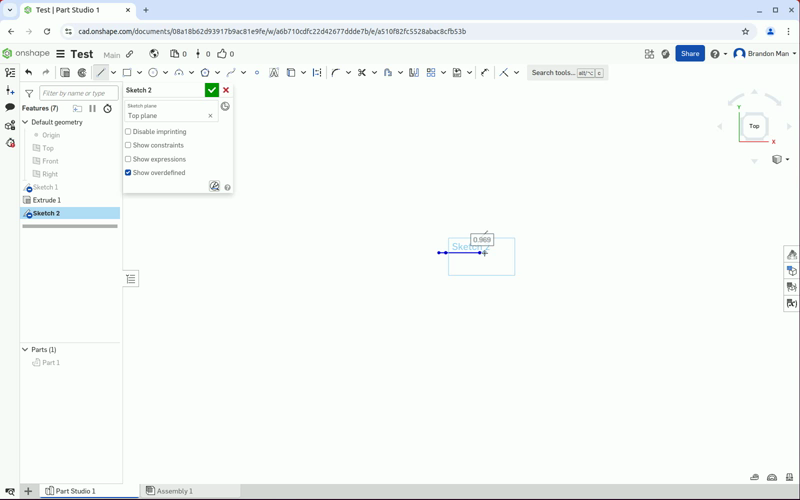
key_down(shift)
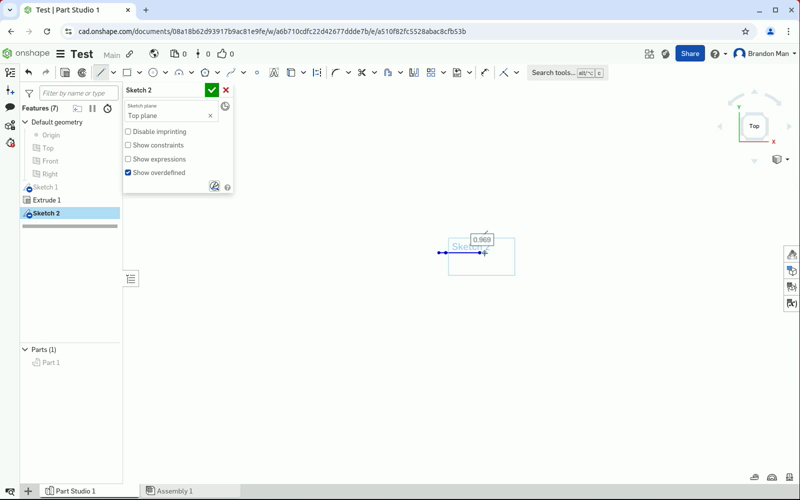
mouse_move(514, 252)
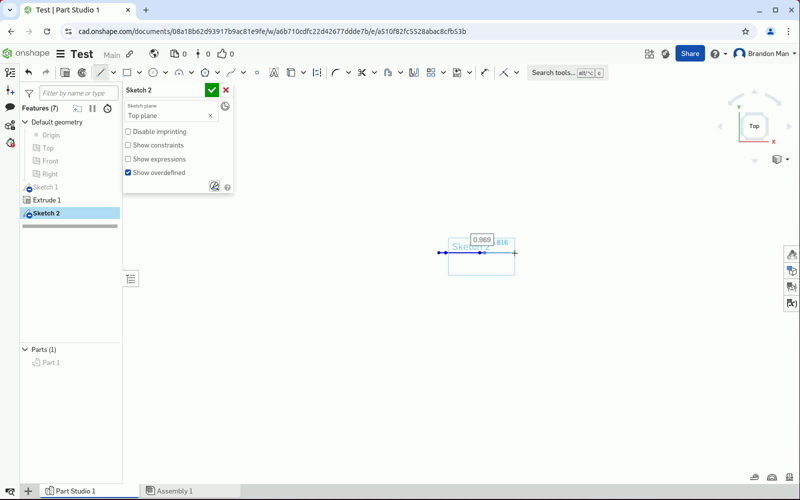
mouse_move(484, 225)
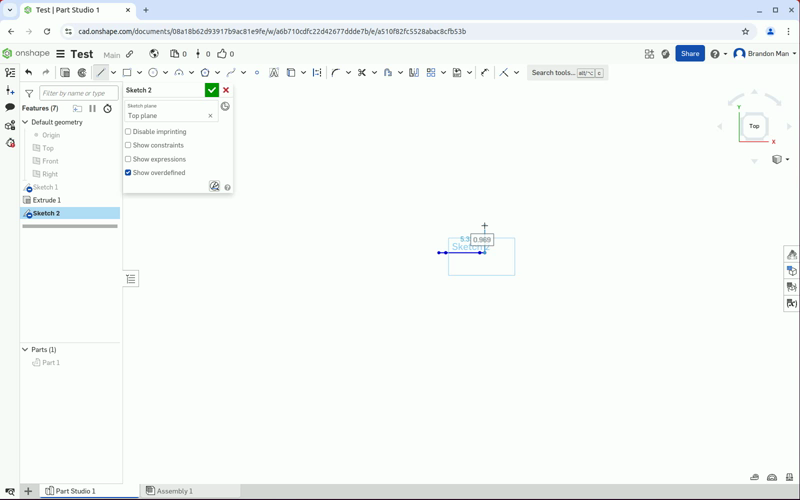
click(484, 225)
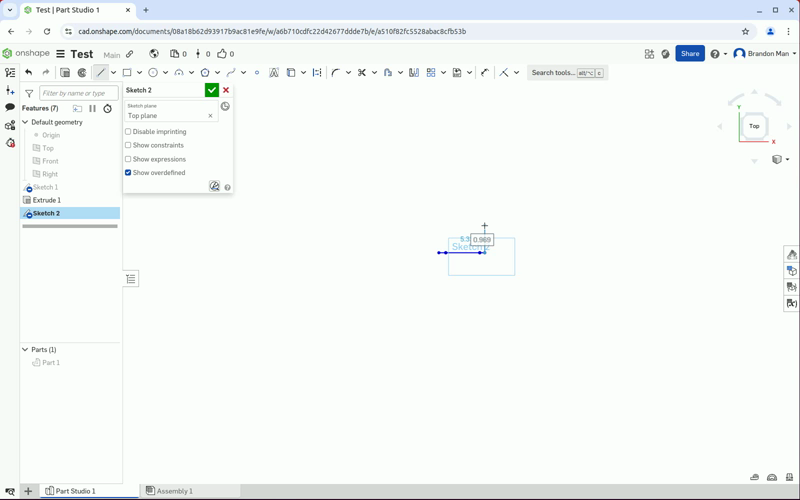
key_up(shift)
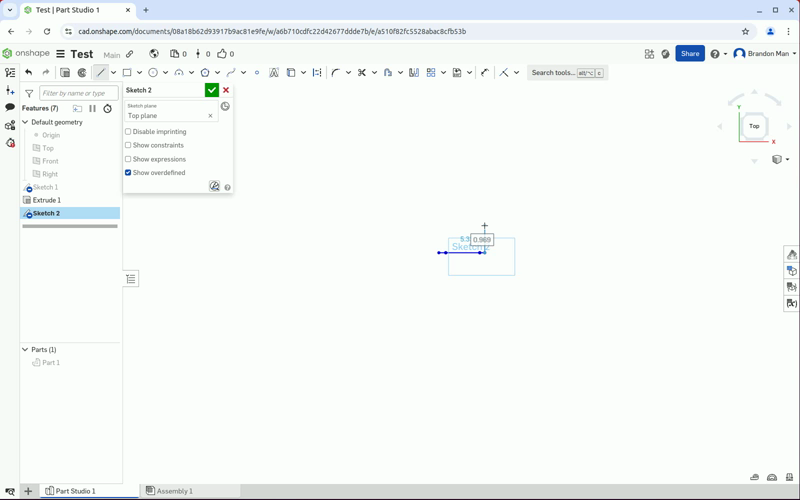
key_down(shift)
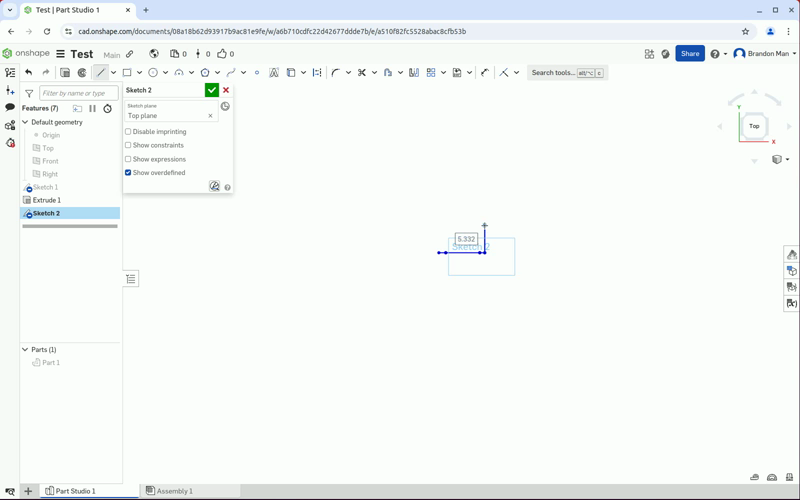
mouse_move(514, 225)
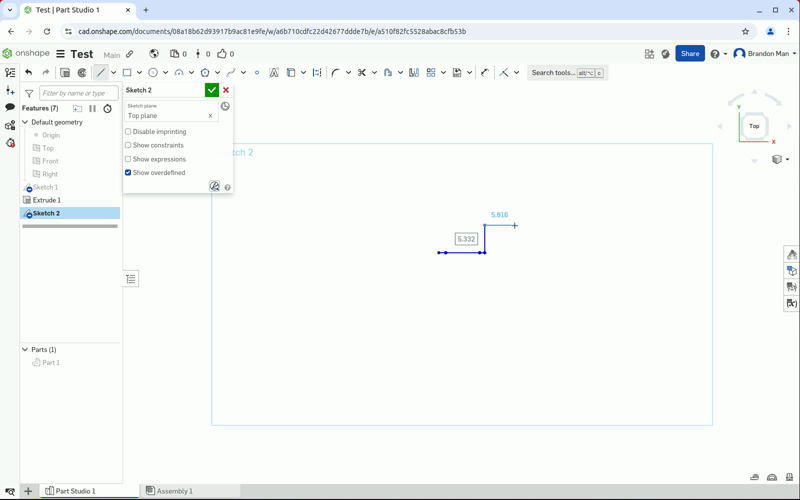
mouse_move(439, 225)
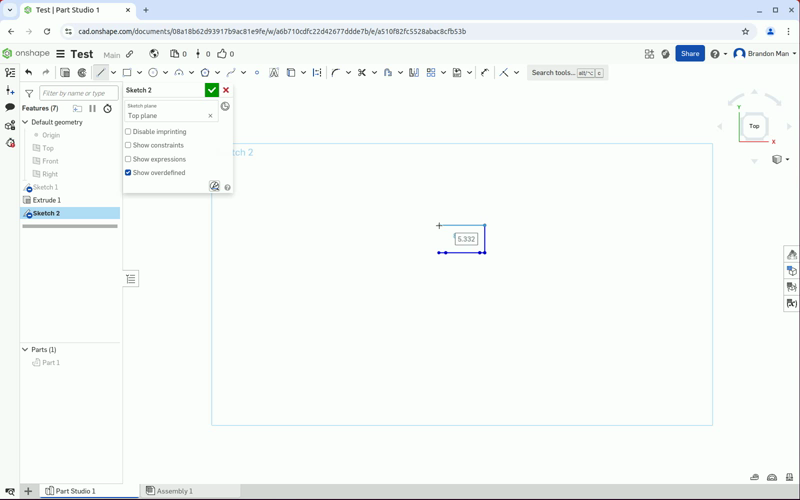
click(439, 225)
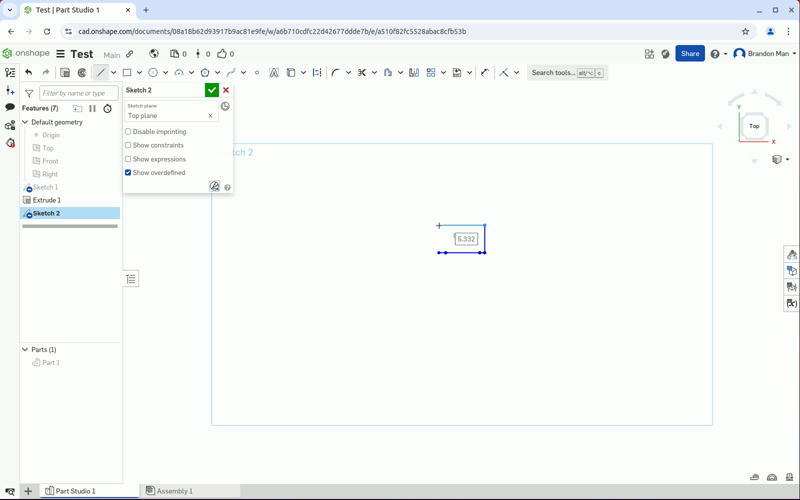
key_up(shift)
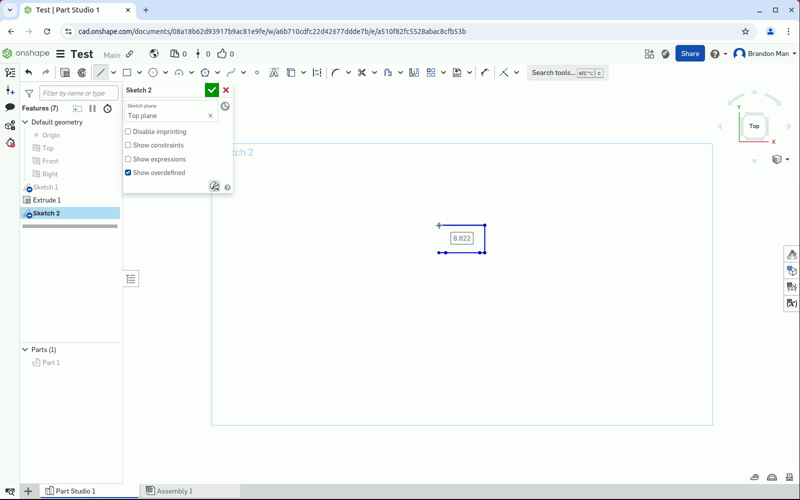
mouse_move(469, 225)
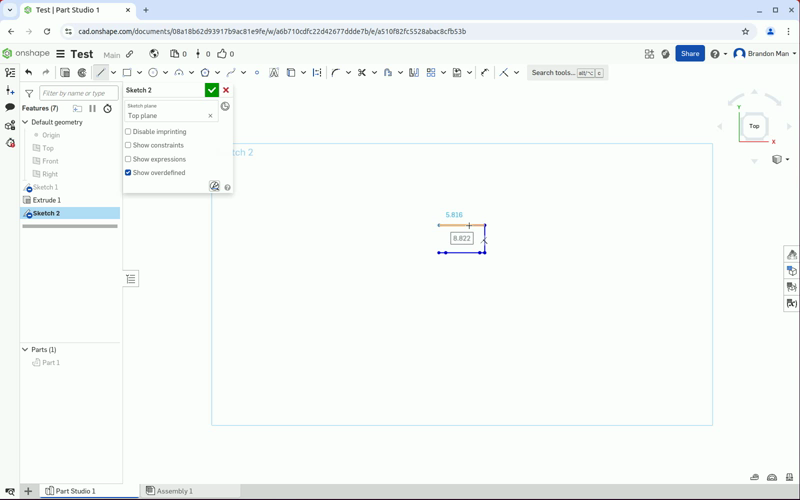
key_down(shift)
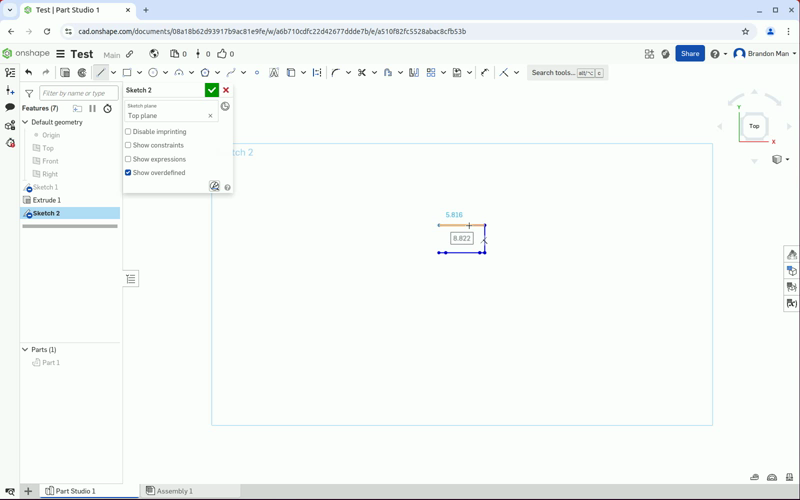
mouse_move(439, 252)
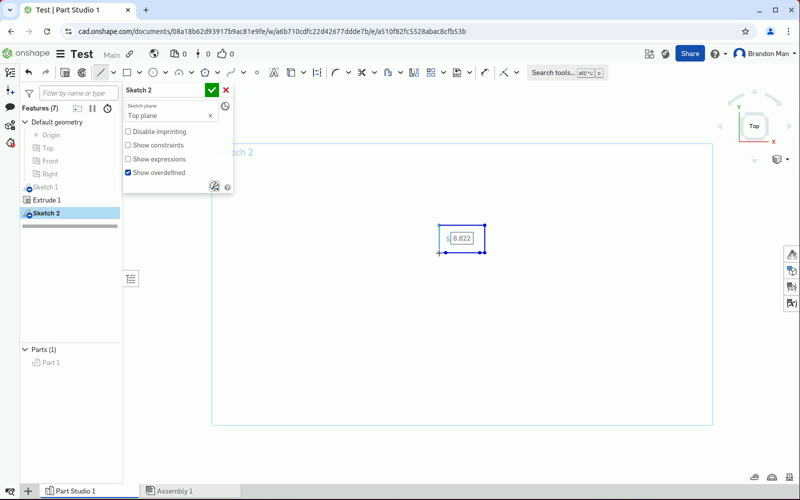
key_up(shift)
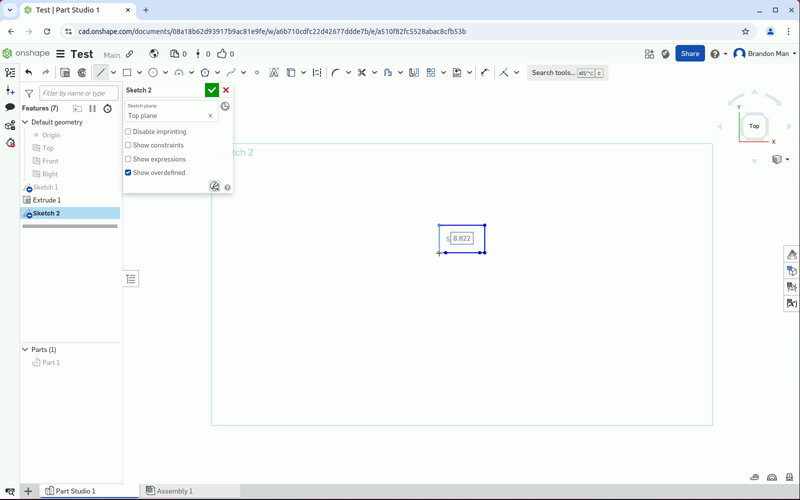
click(439, 252)
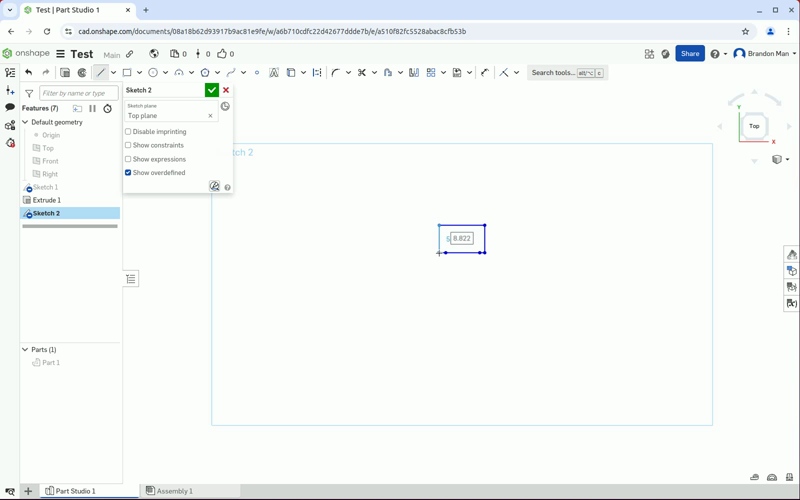
key(esc)
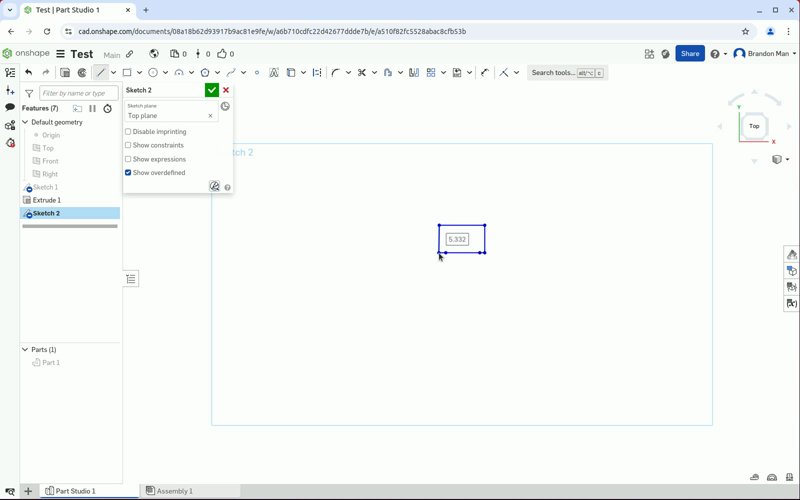
mouse_move(479, 237)
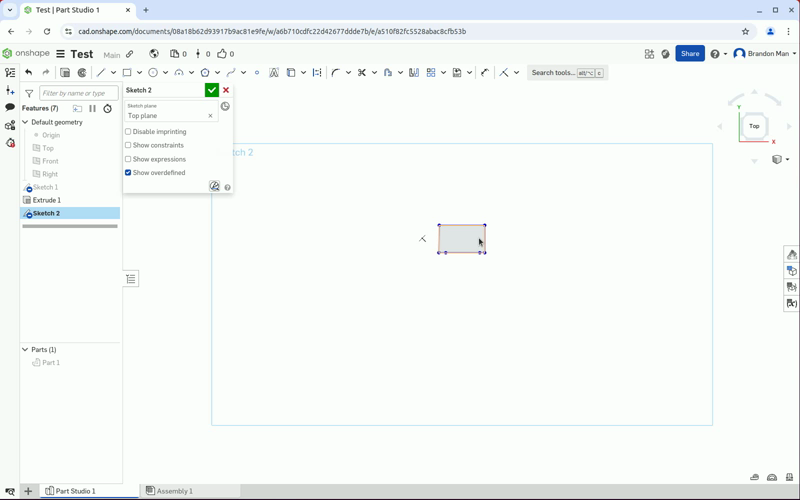
scroll(6)
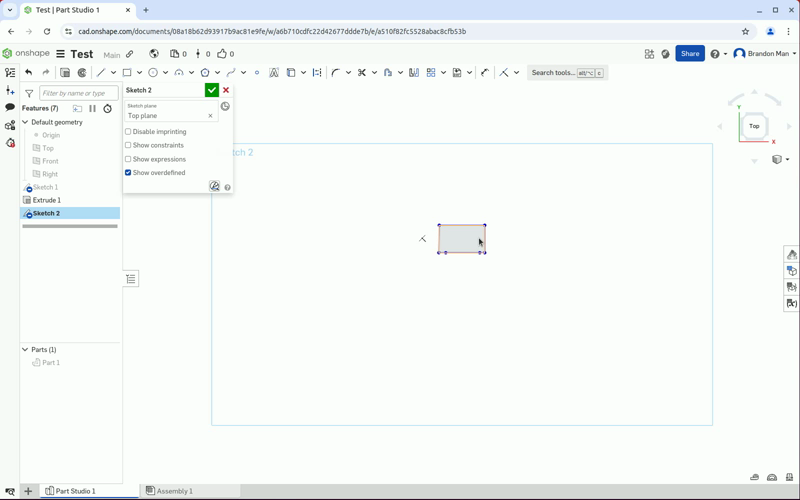
scroll(6)
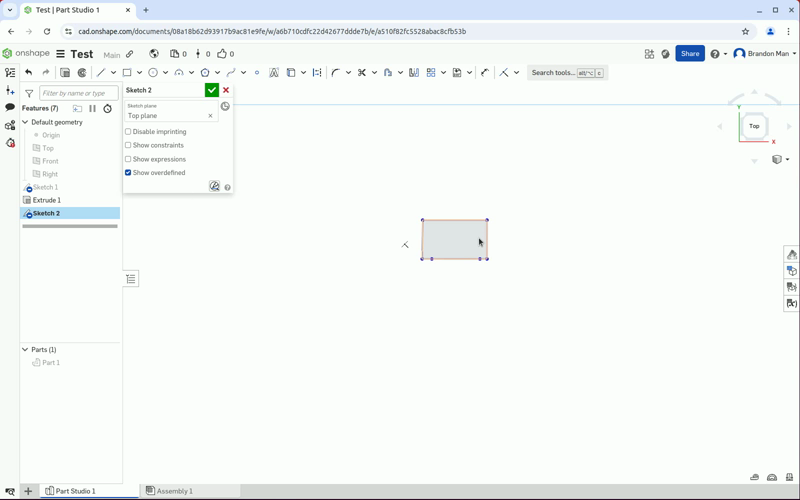
scroll(6)
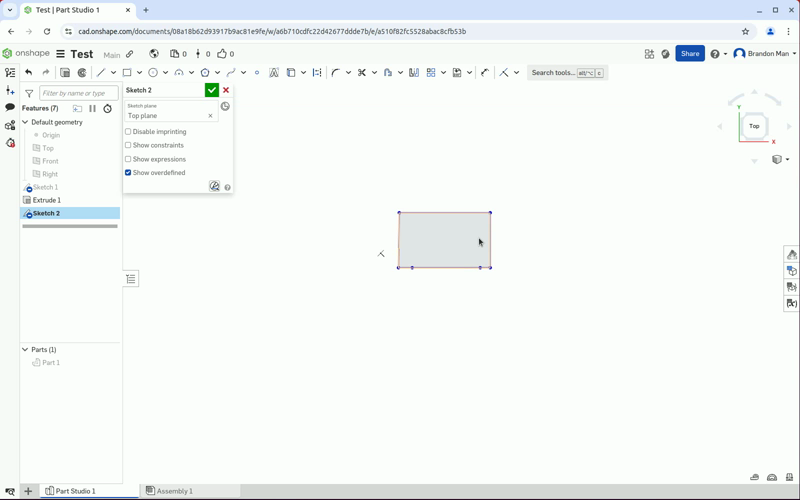
scroll(6)
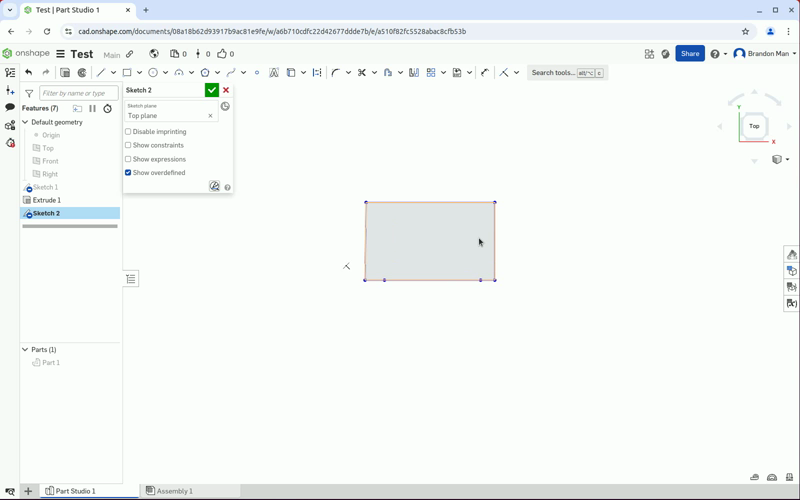
scroll(6)
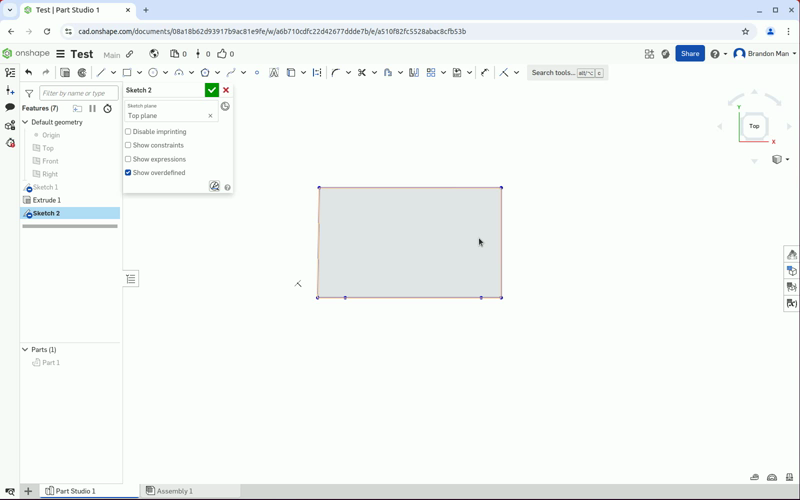
scroll(6)
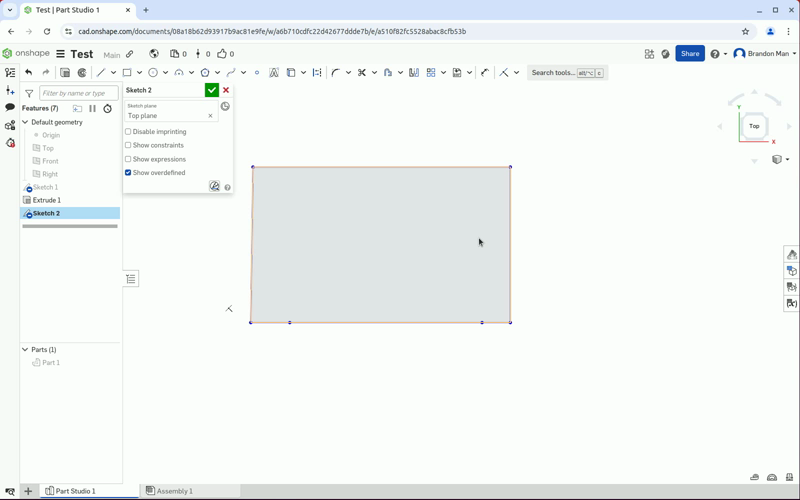
scroll(6)
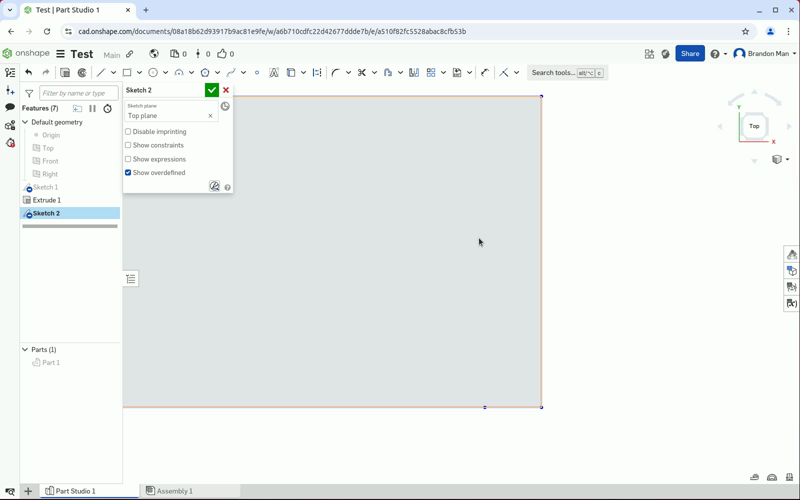
click(479, 237)
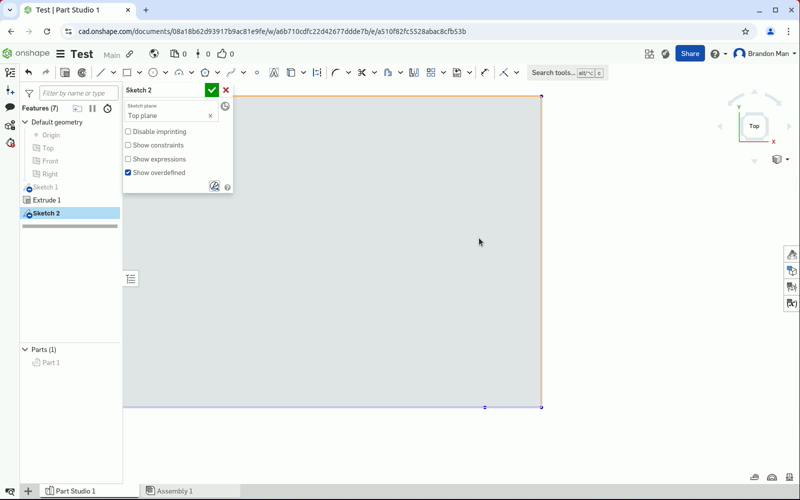
scroll(-6)
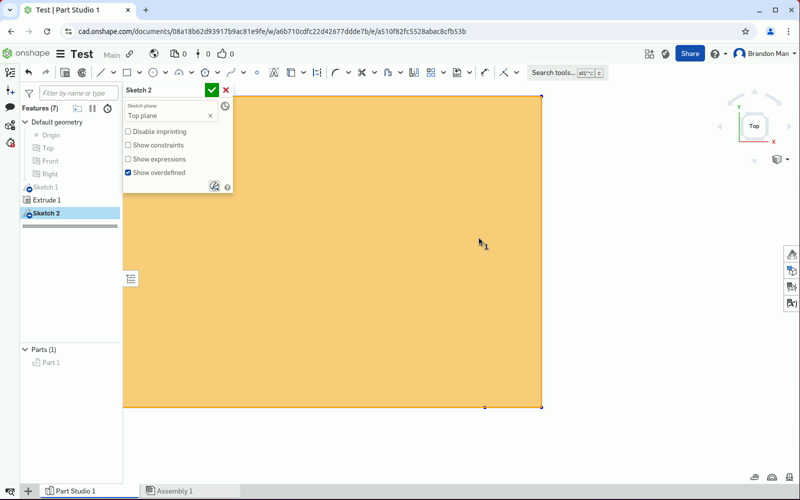
scroll(-6)
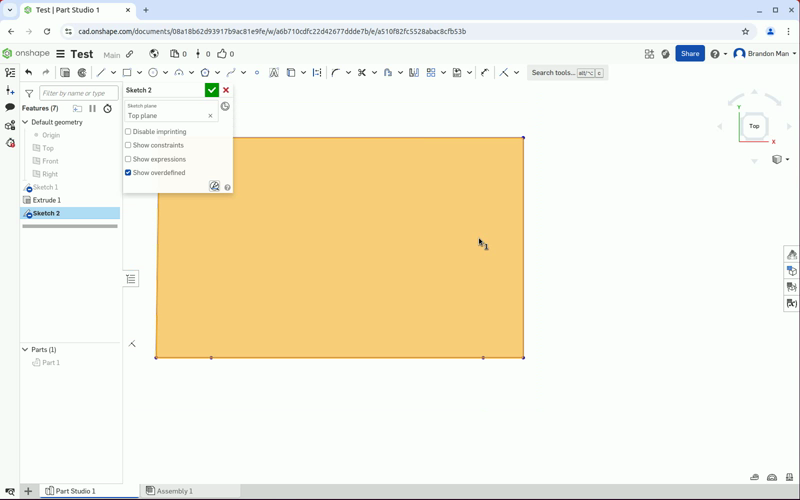
scroll(-6)
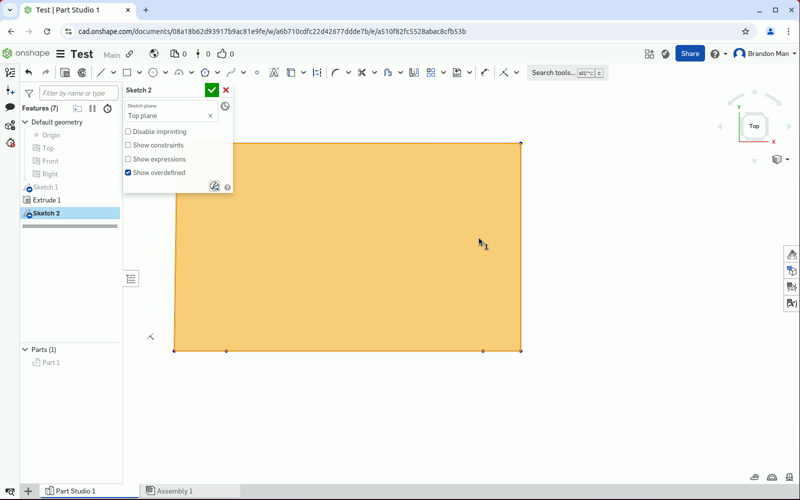
scroll(-6)
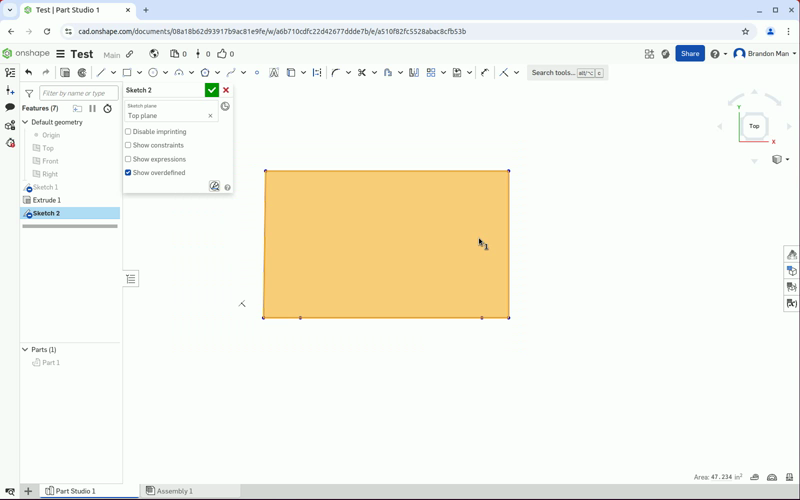
scroll(-6)
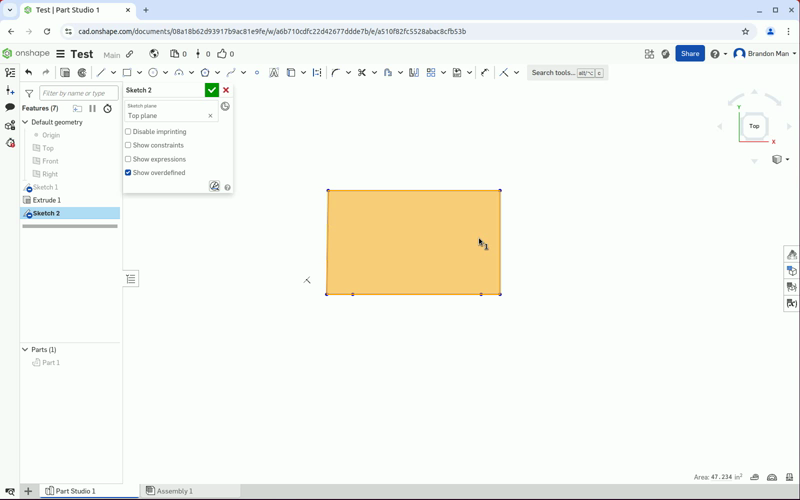
scroll(-6)
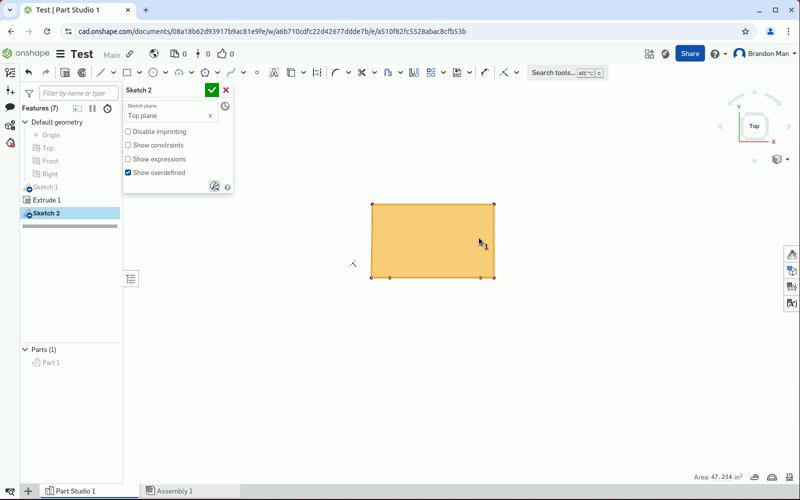
scroll(-6)
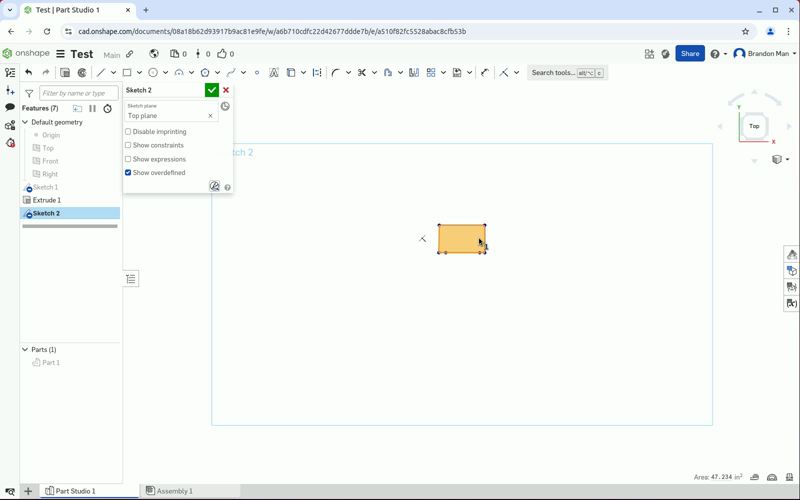
mouse_move(73, 352)
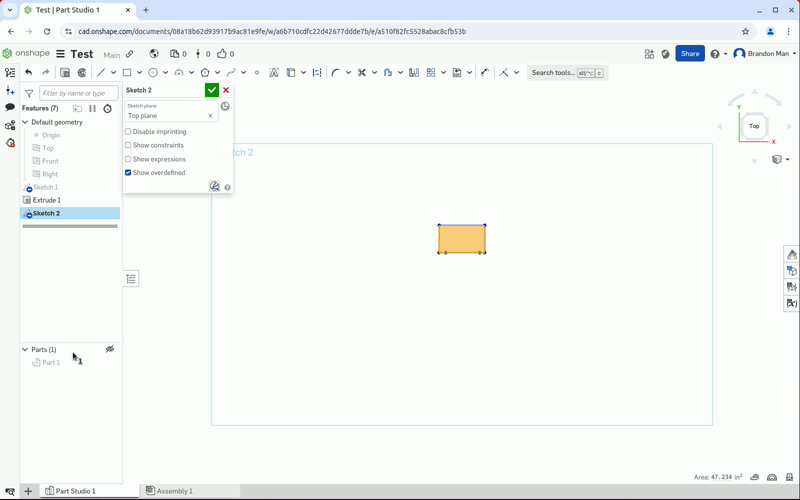
key(shift+y)
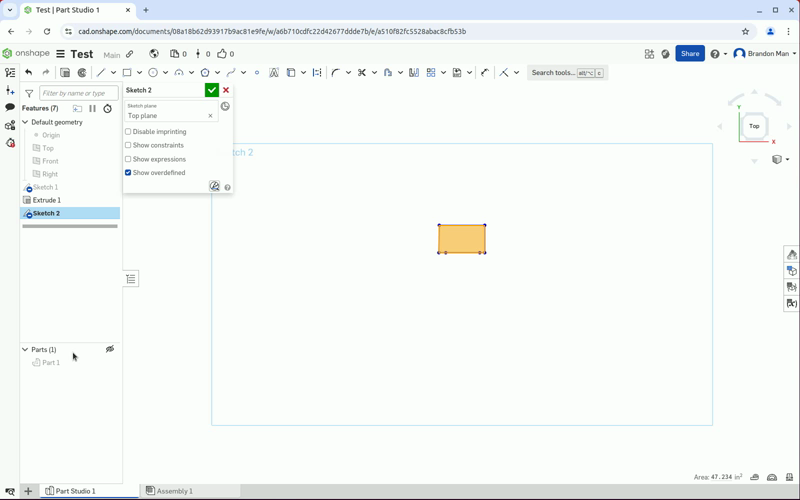
key(shift+e)
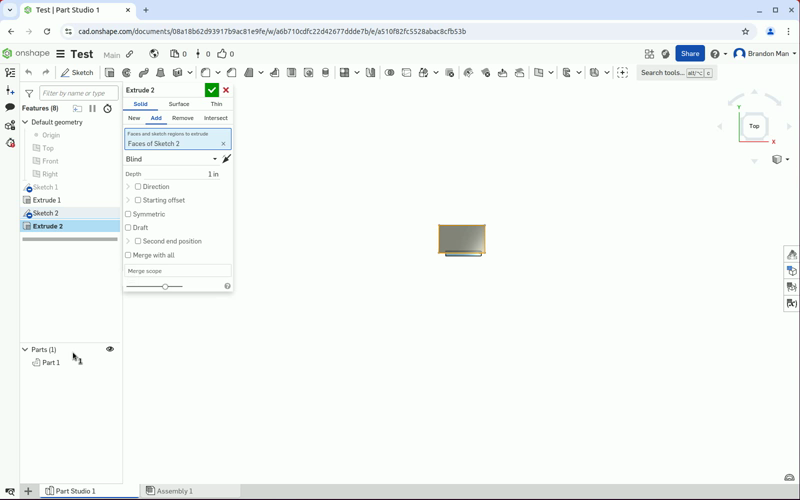
mouse_move(143, 106)
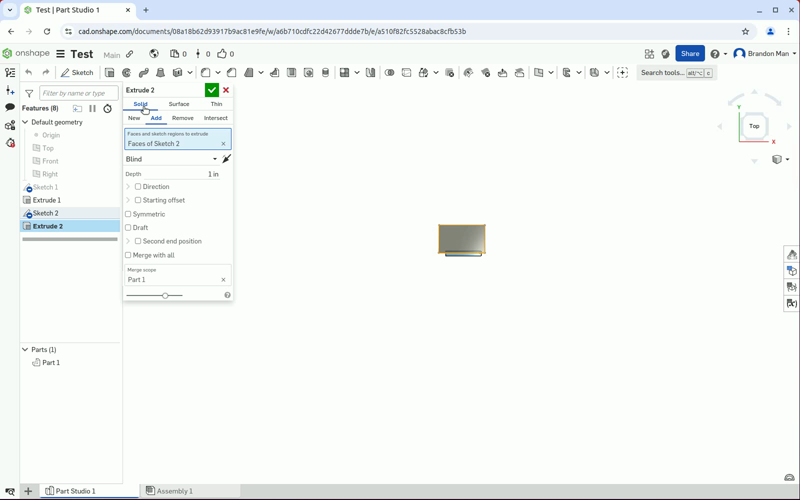
click(143, 106)
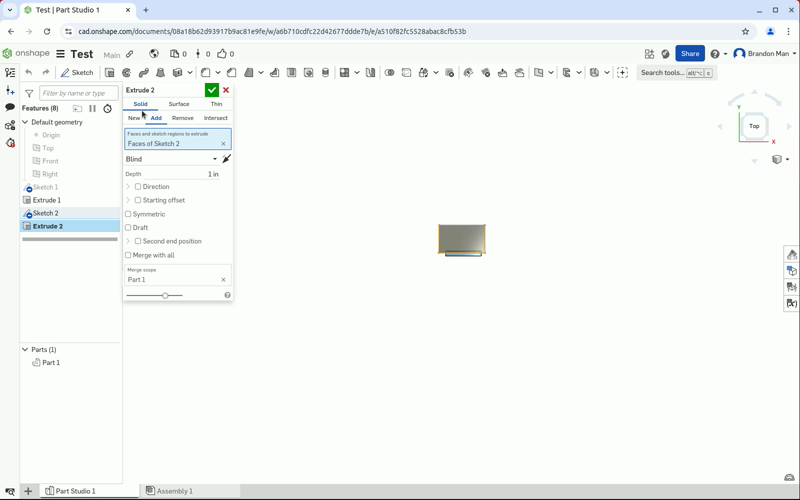
mouse_move(137, 120)
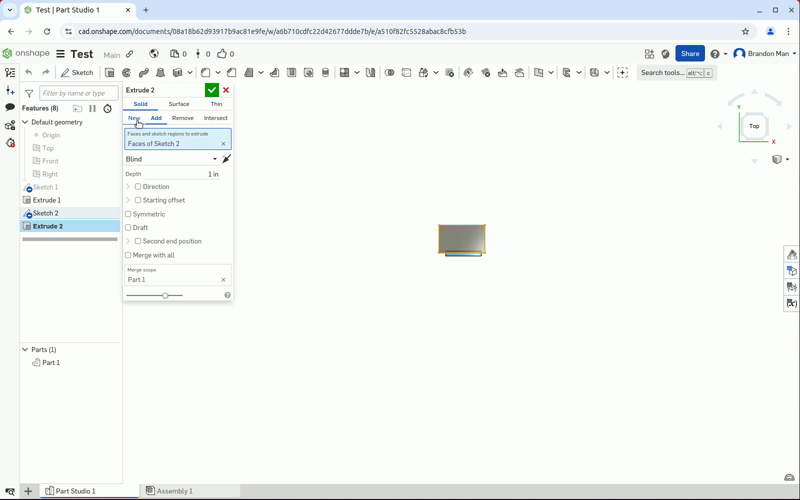
click(137, 120)
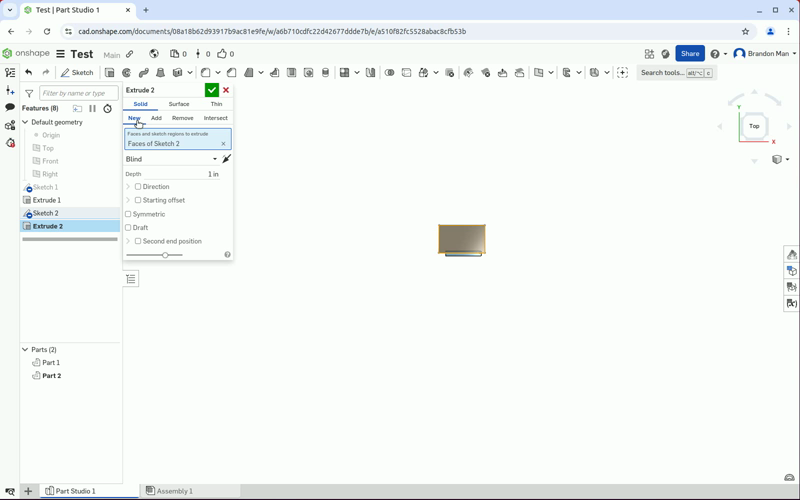
key(tab, 4)
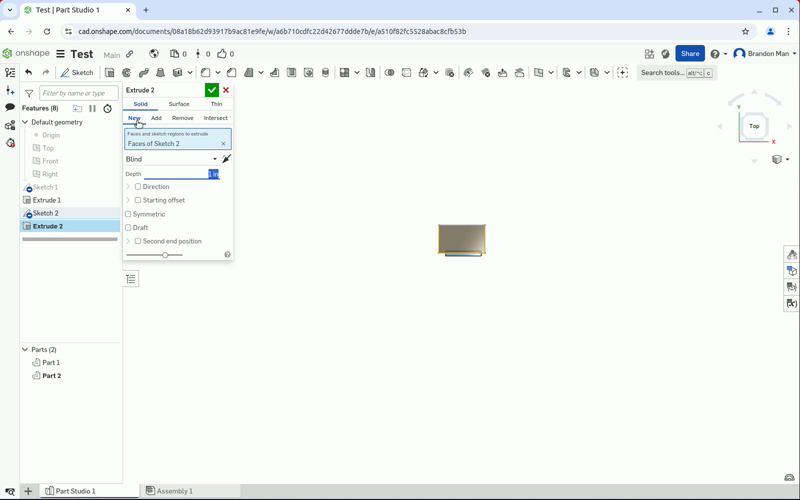
text(1.444)
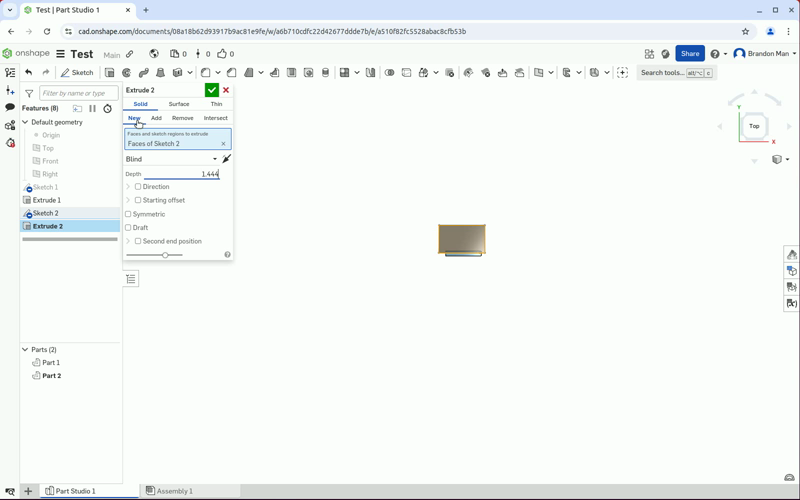
key(enter)
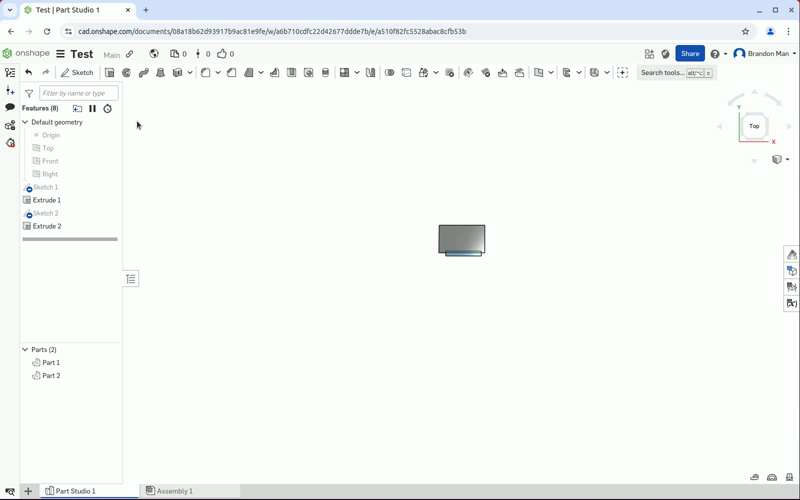
key(shift+h)
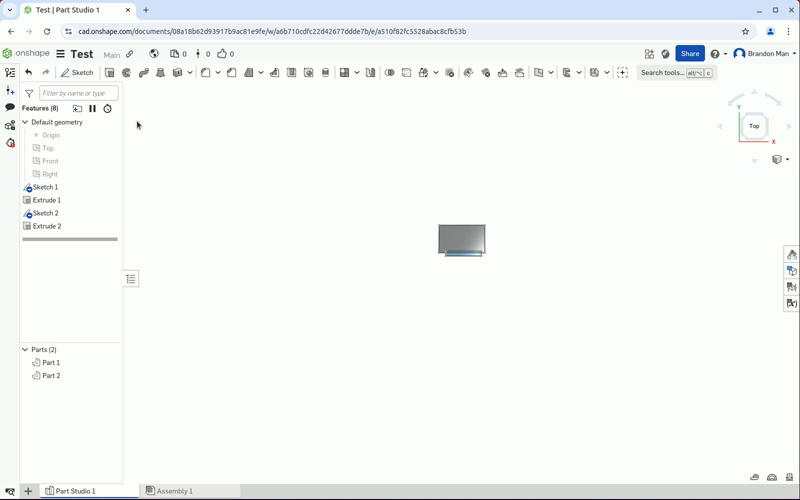
key(shift+h)
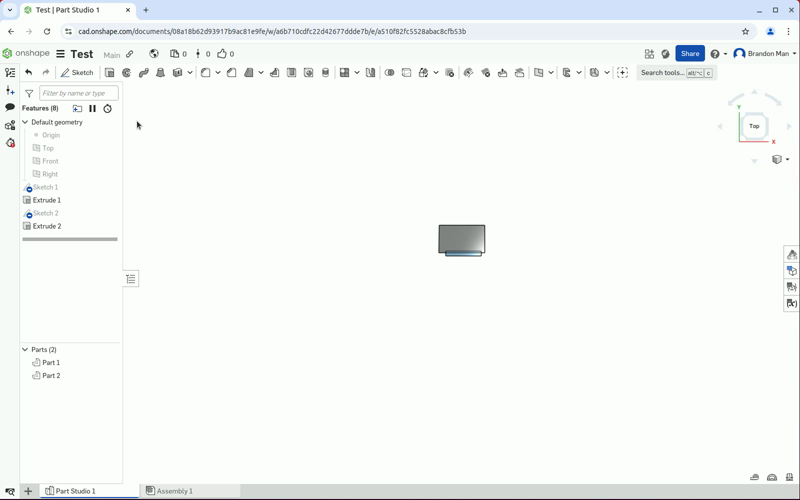
mouse_move(73, 189)
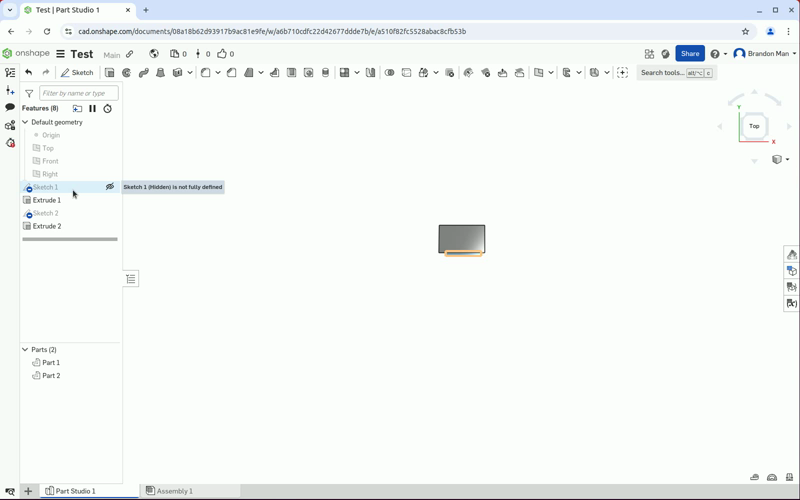
click(73, 189)
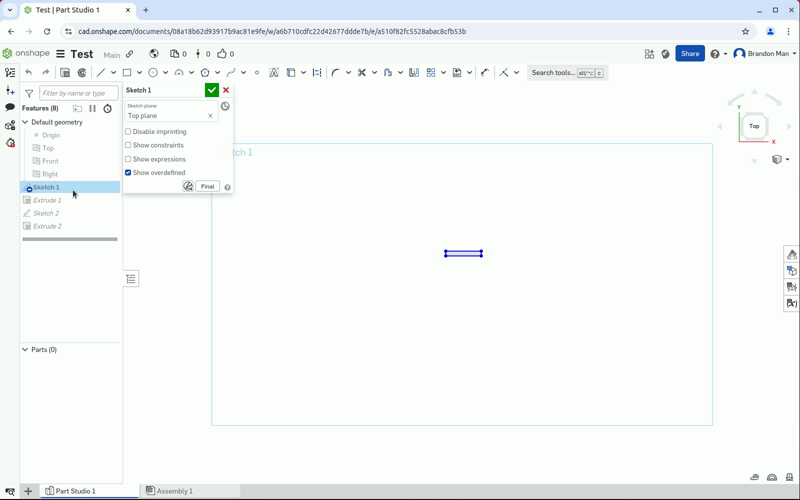
mouse_move(229, 92)
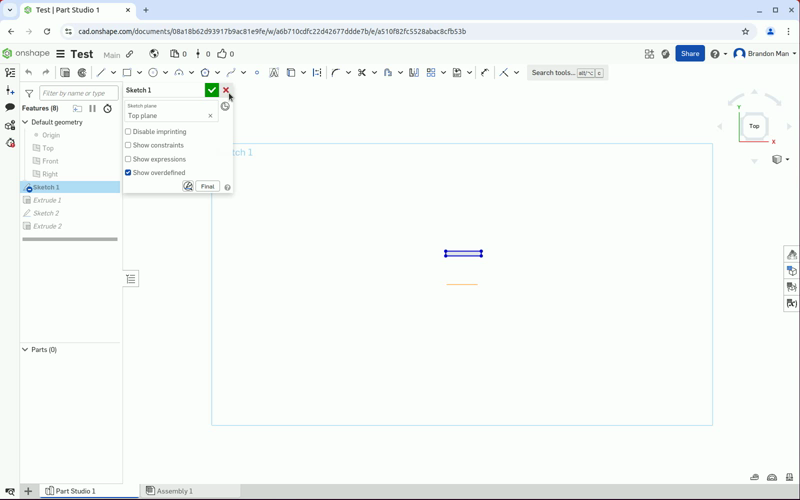
click(229, 92)
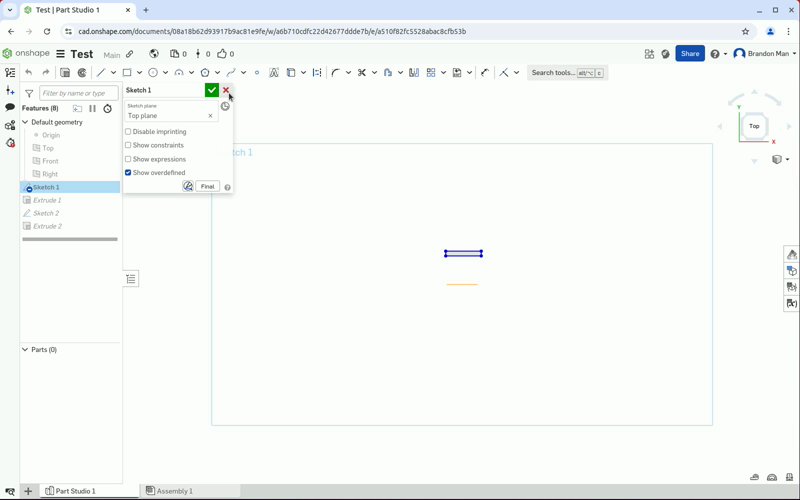
key(shift+s)
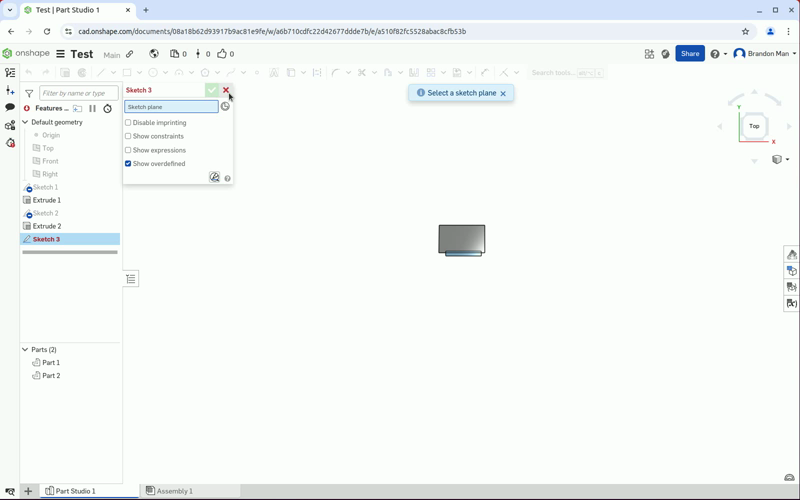
mouse_move(73, 150)
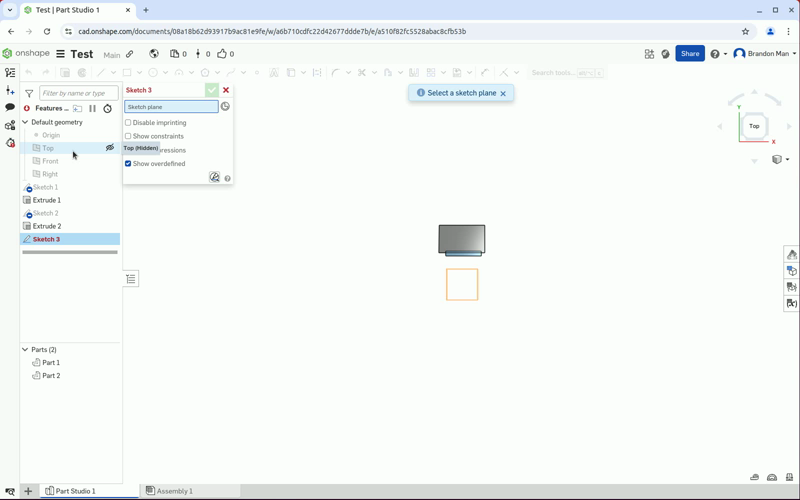
click(73, 150)
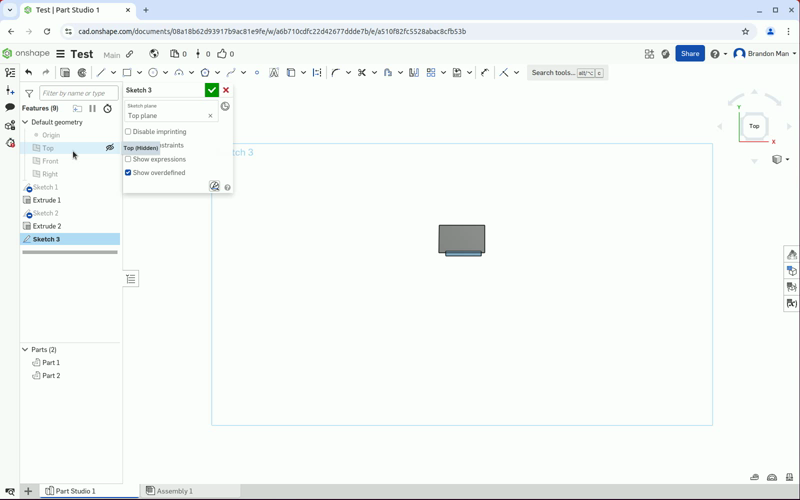
mouse_move(73, 352)
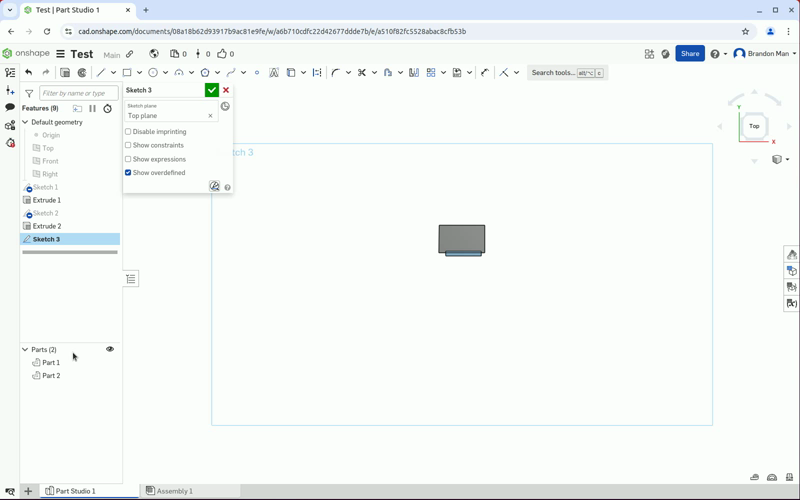
key(y)
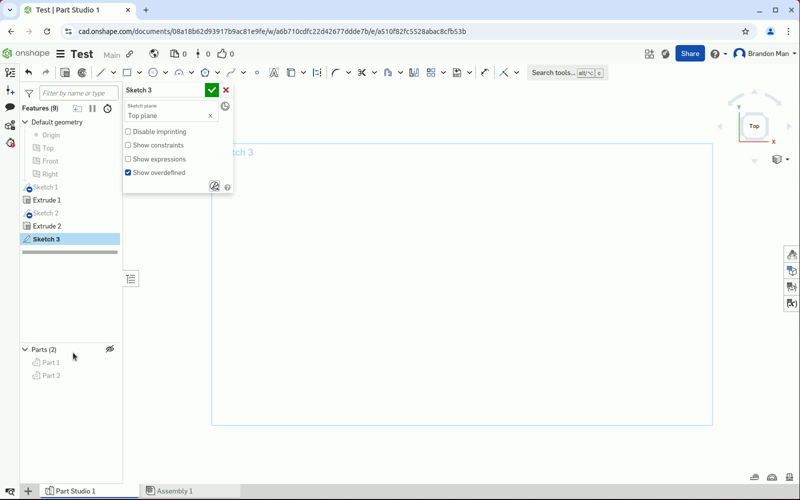
key(l)
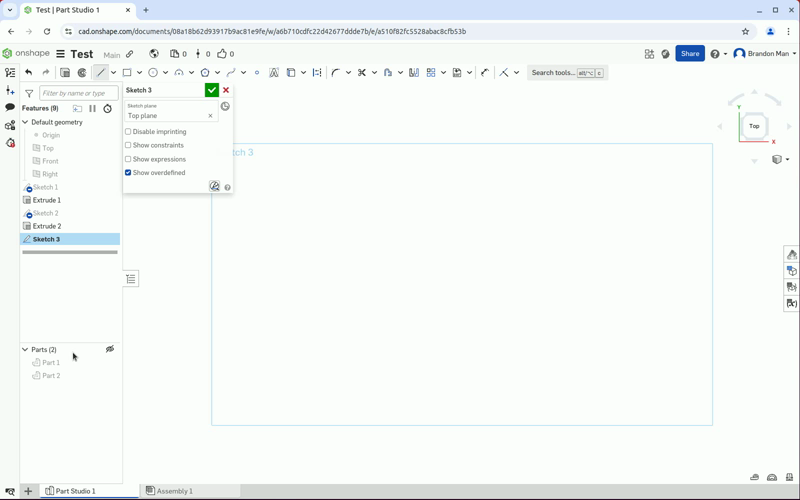
key_down(shift)
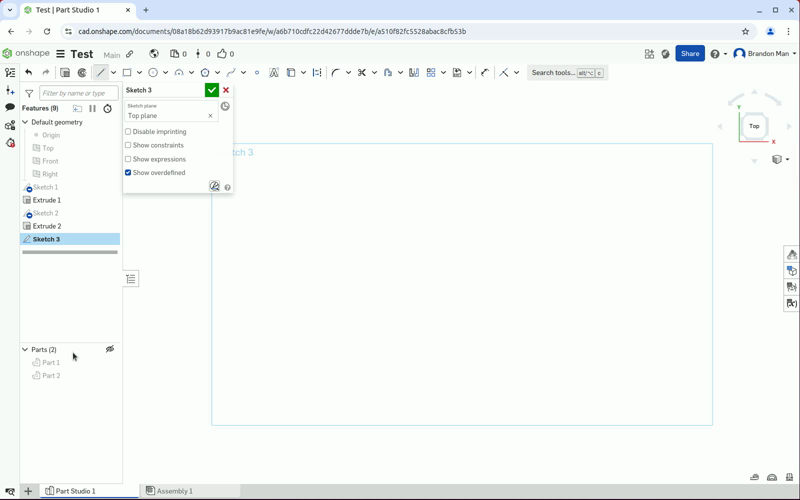
mouse_move(407, 225)
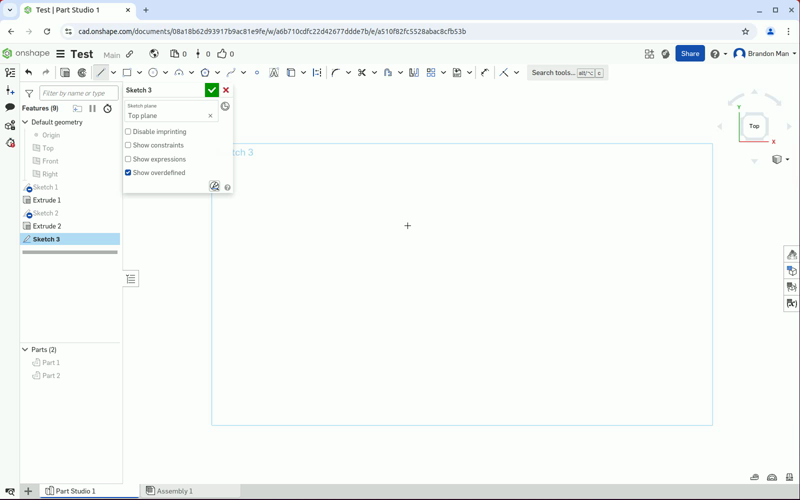
click(407, 225)
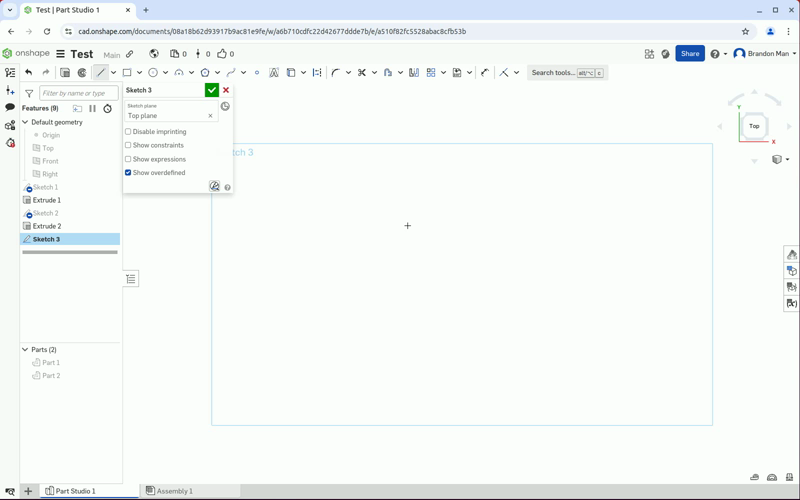
key_up(shift)
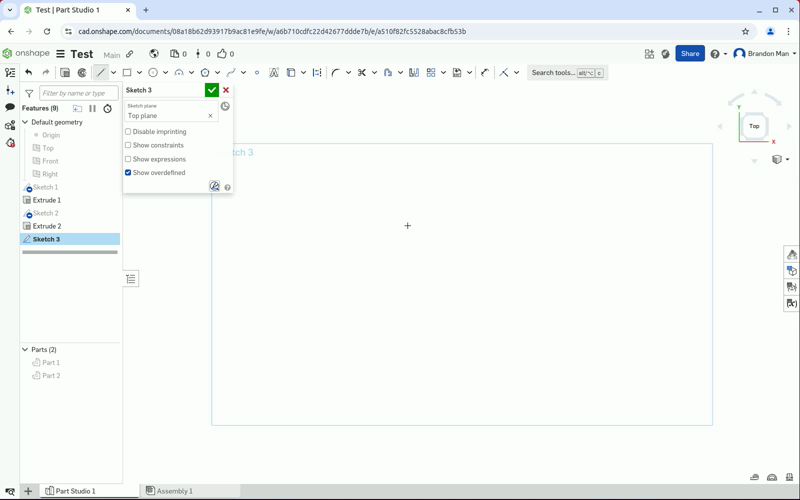
key_down(shift)
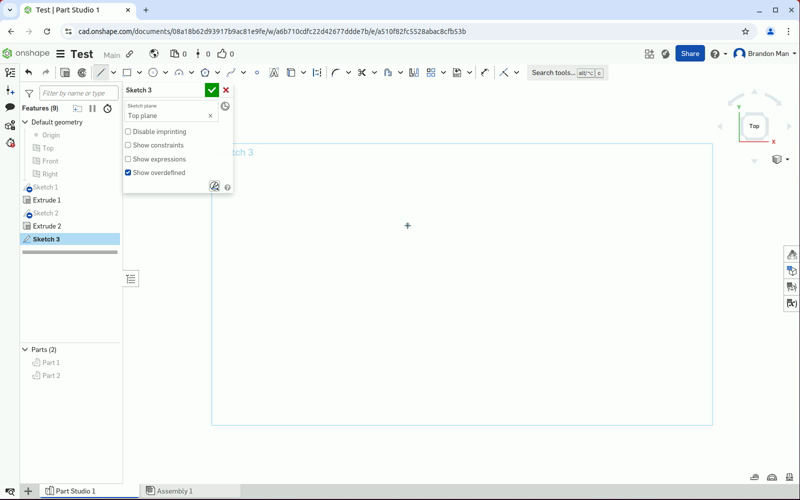
mouse_move(437, 225)
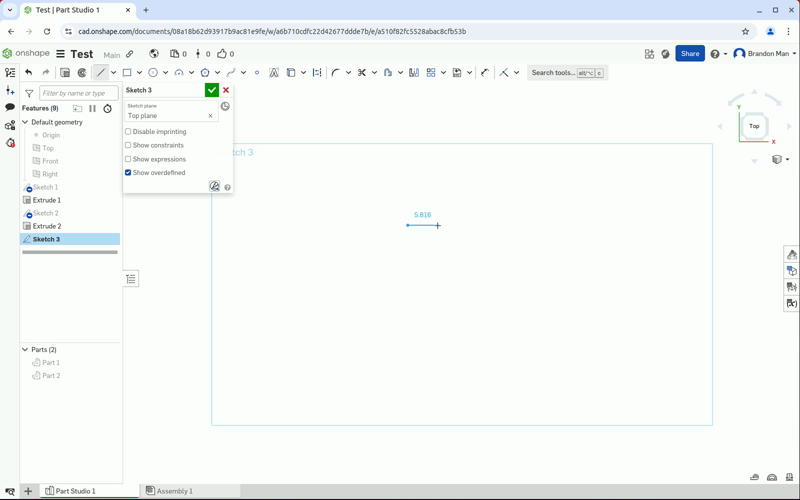
mouse_move(439, 225)
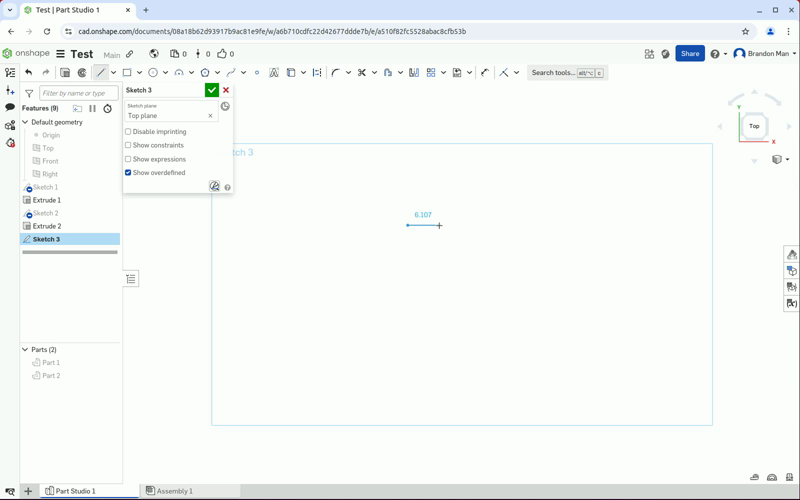
click(439, 225)
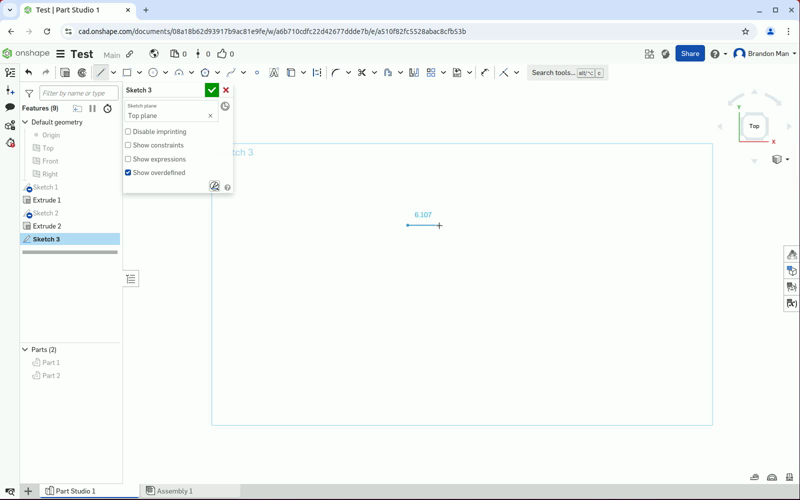
key_up(shift)
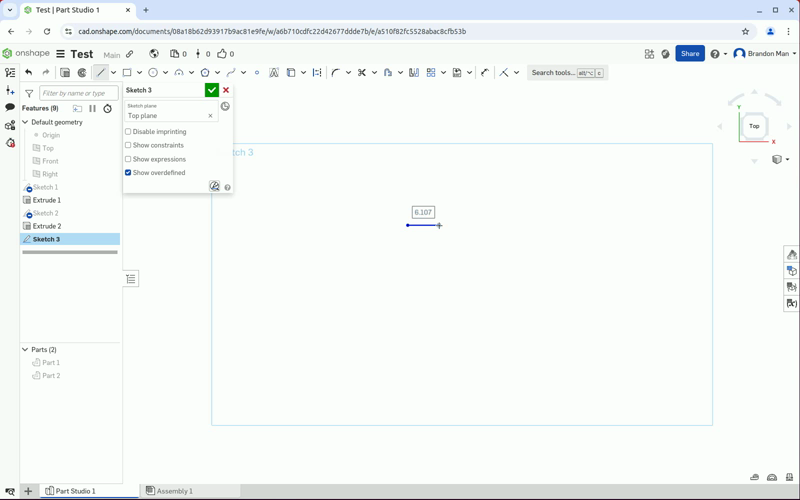
key_down(shift)
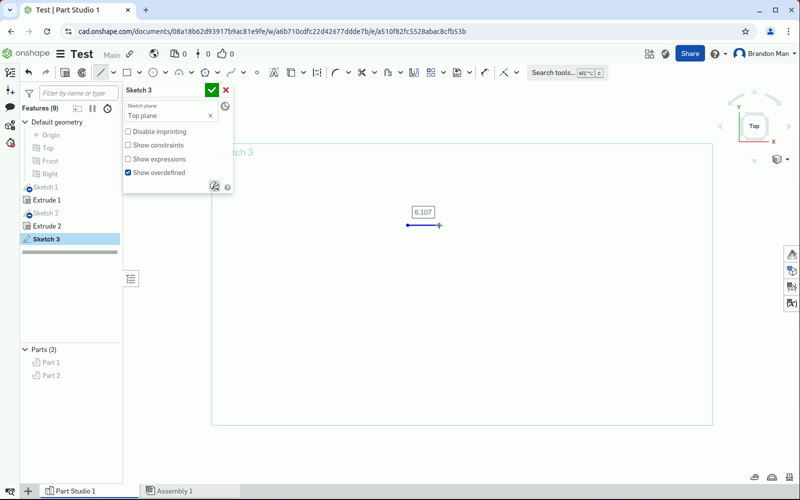
mouse_move(469, 225)
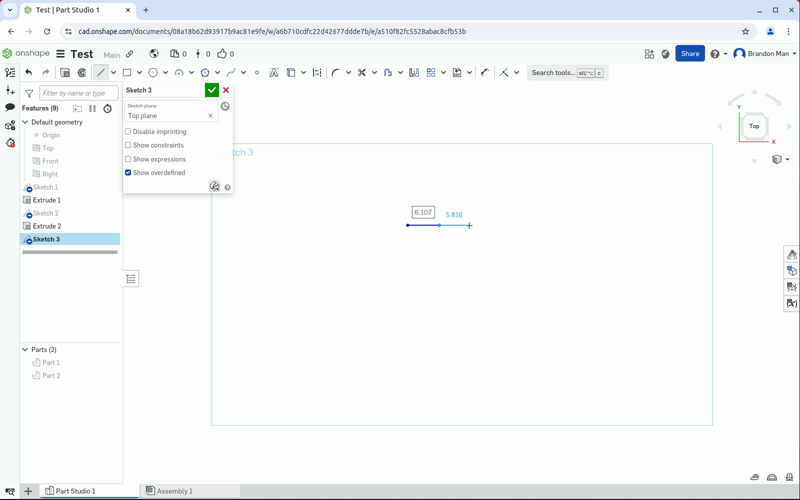
mouse_move(483, 225)
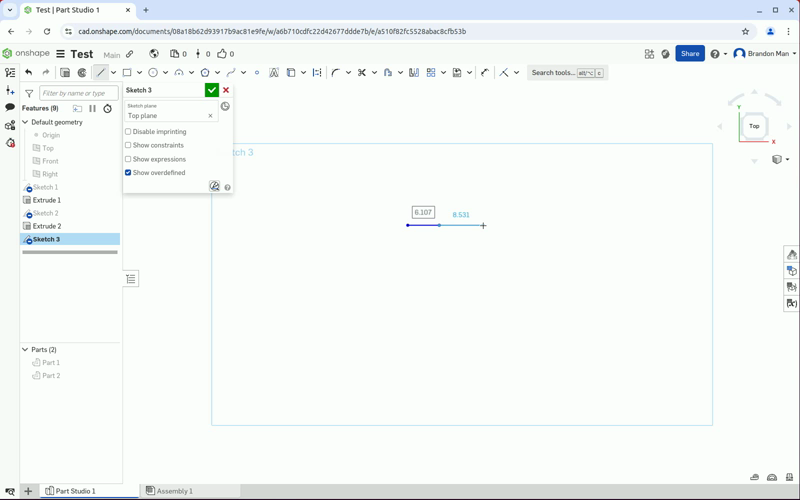
click(483, 225)
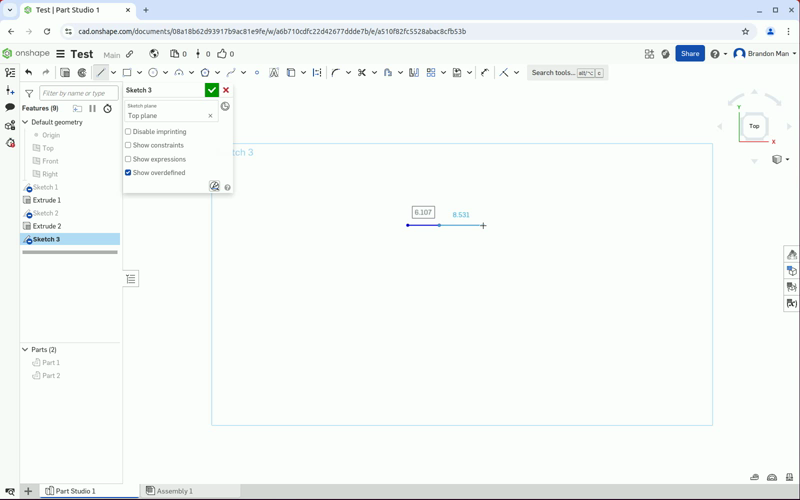
key_up(shift)
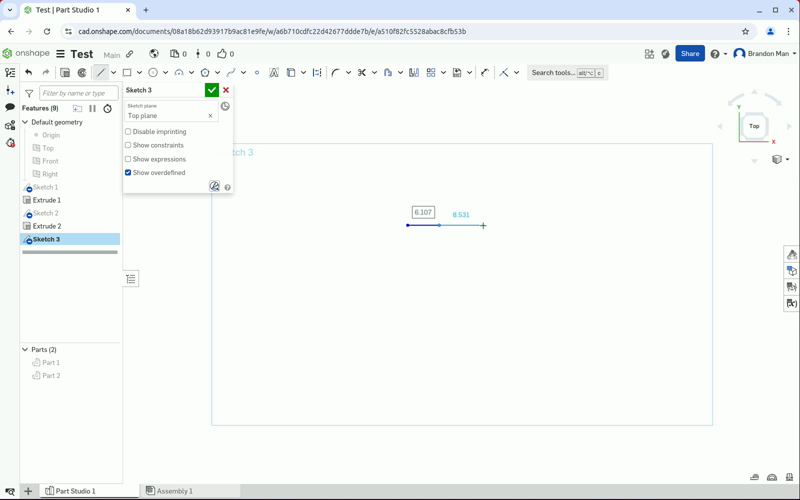
key_down(shift)
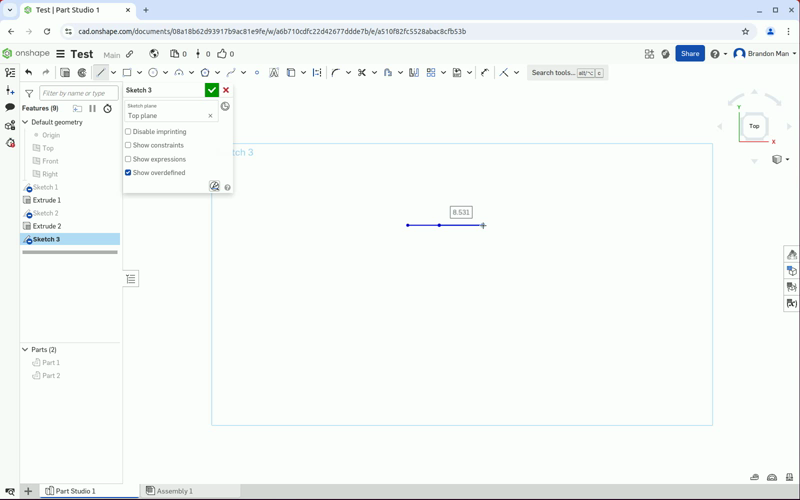
mouse_move(513, 225)
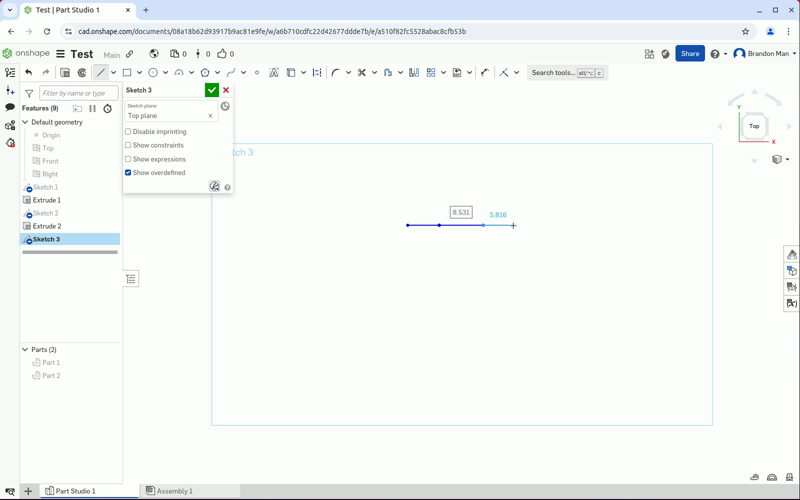
mouse_move(518, 225)
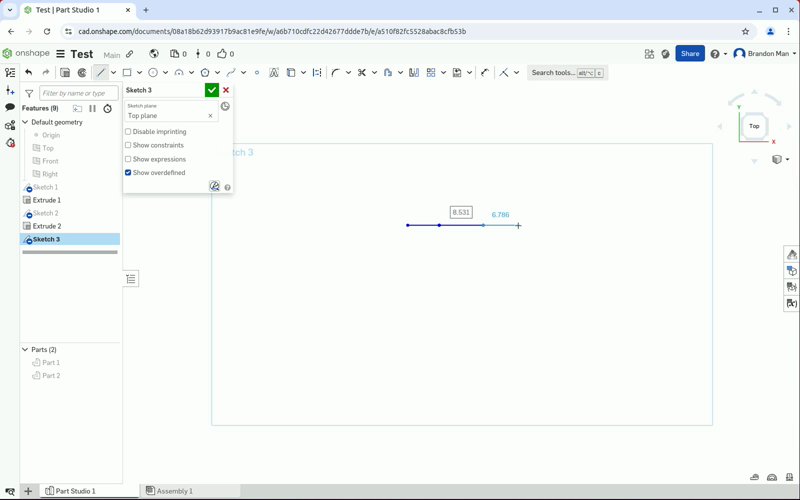
click(518, 225)
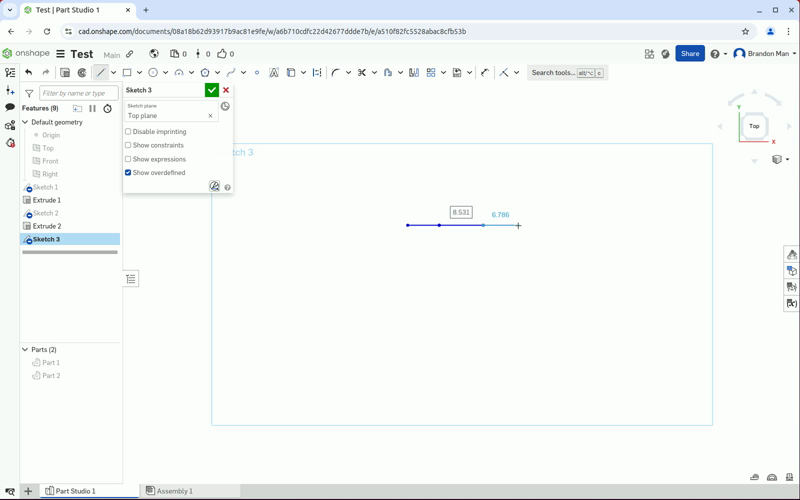
key_up(shift)
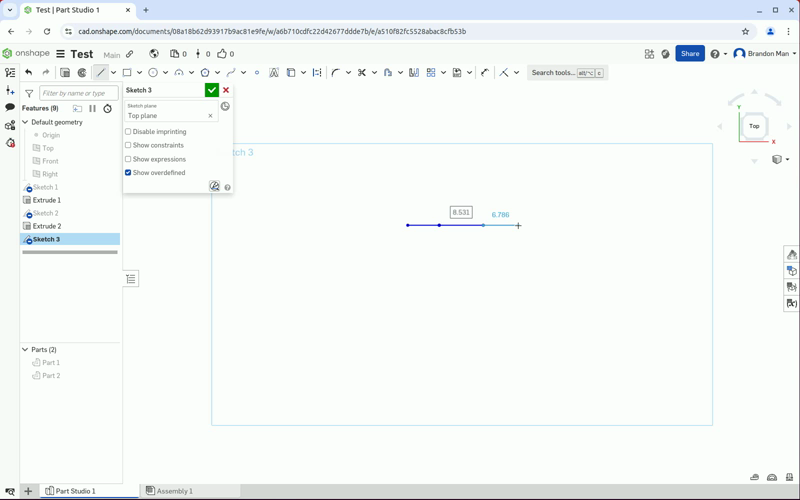
key_down(shift)
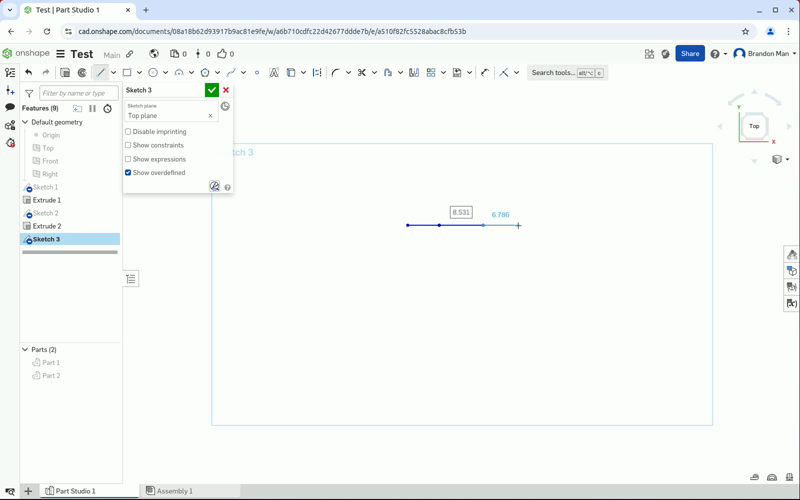
mouse_move(548, 225)
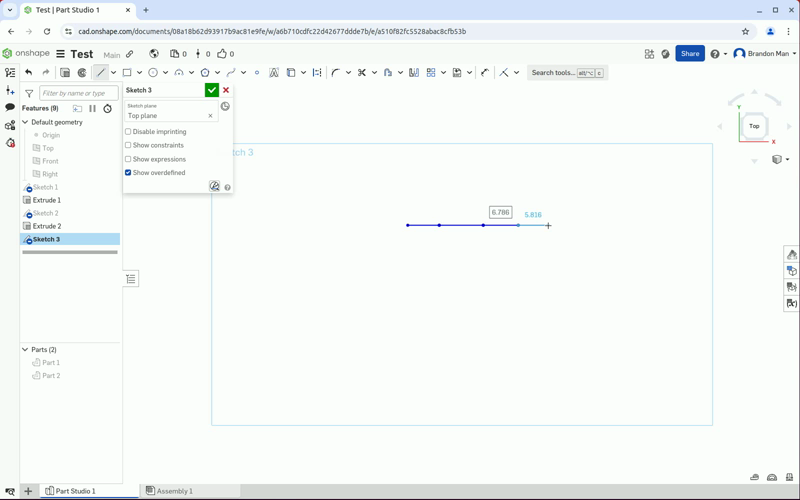
mouse_move(518, 169)
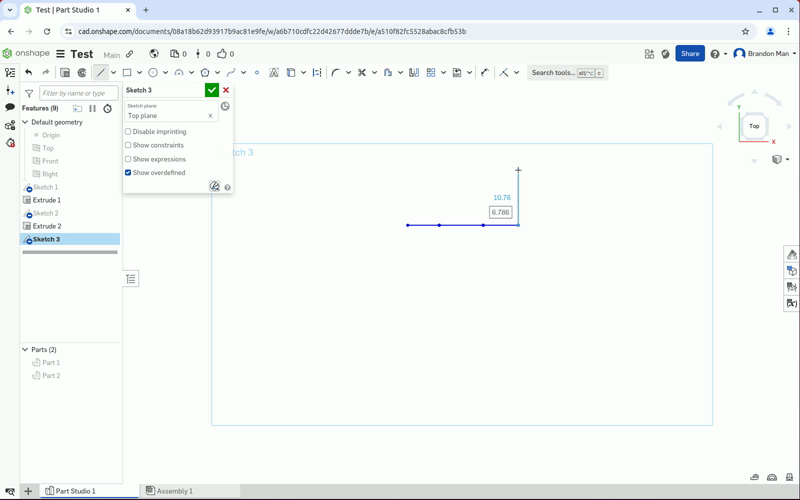
click(518, 169)
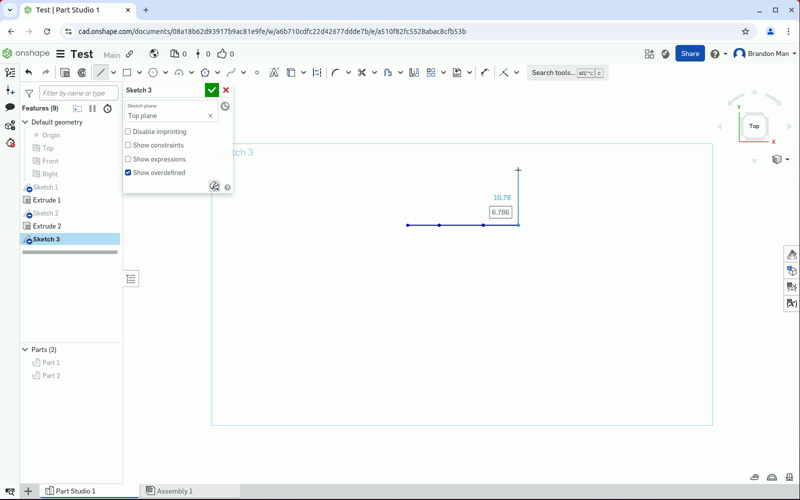
key_up(shift)
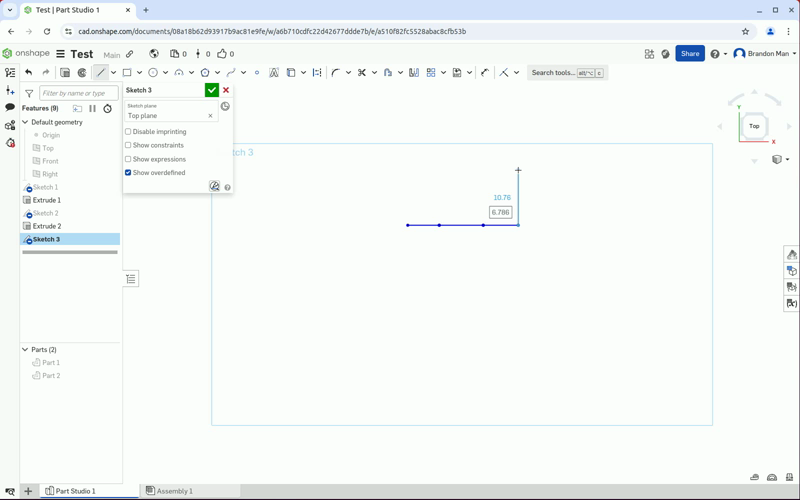
key_down(shift)
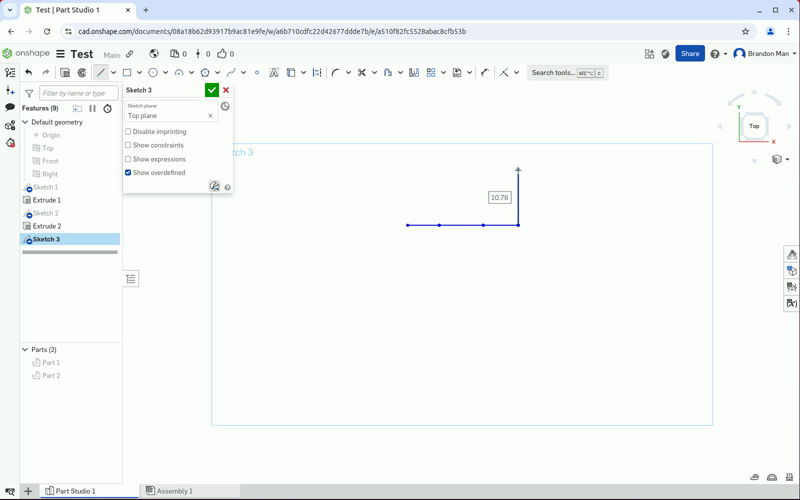
mouse_move(407, 169)
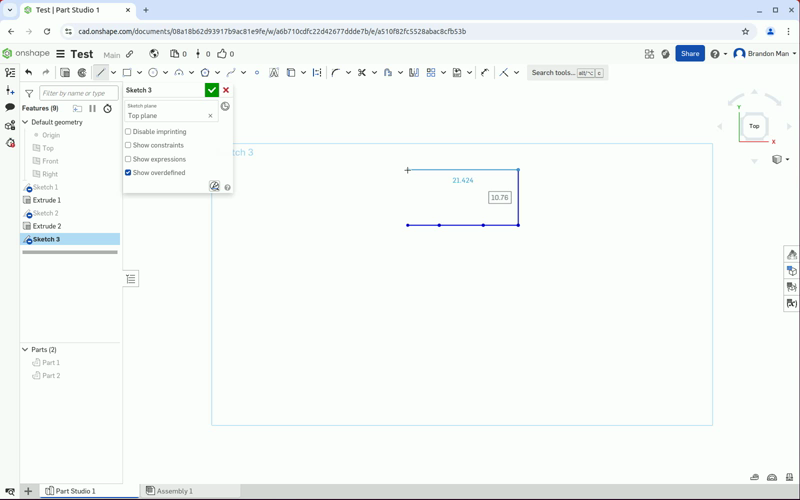
click(407, 169)
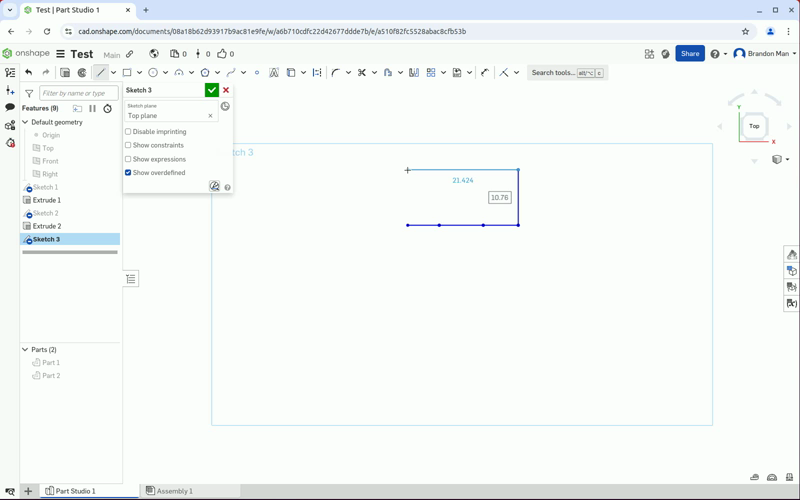
key_up(shift)
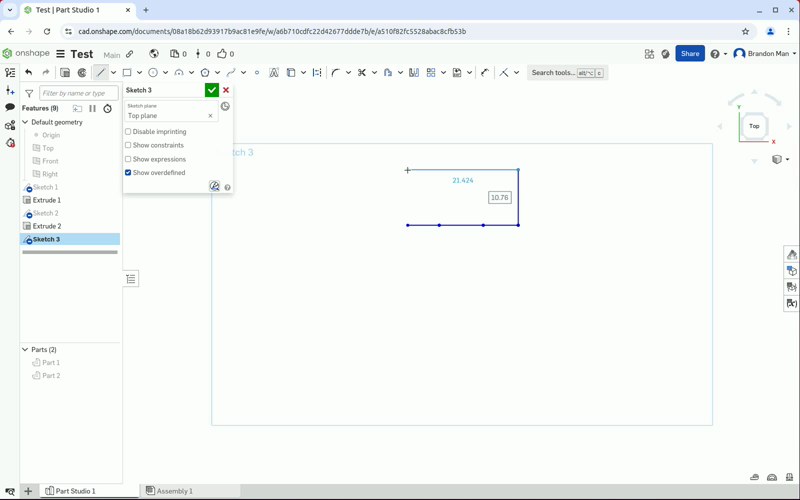
mouse_move(437, 169)
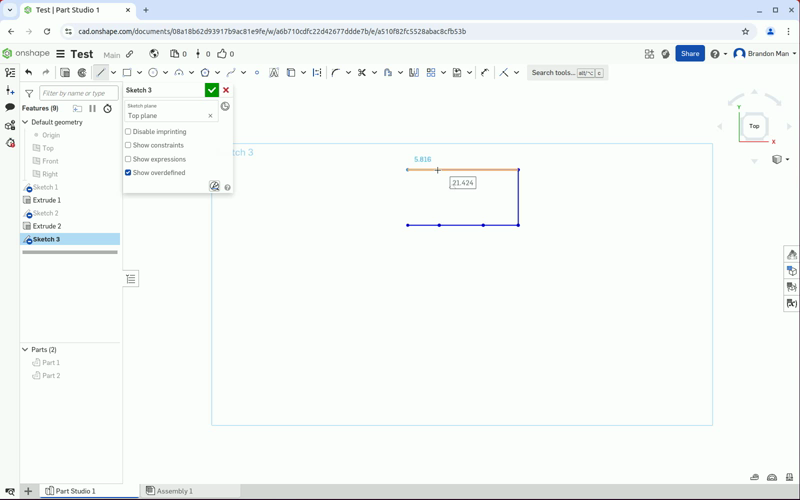
key_down(shift)
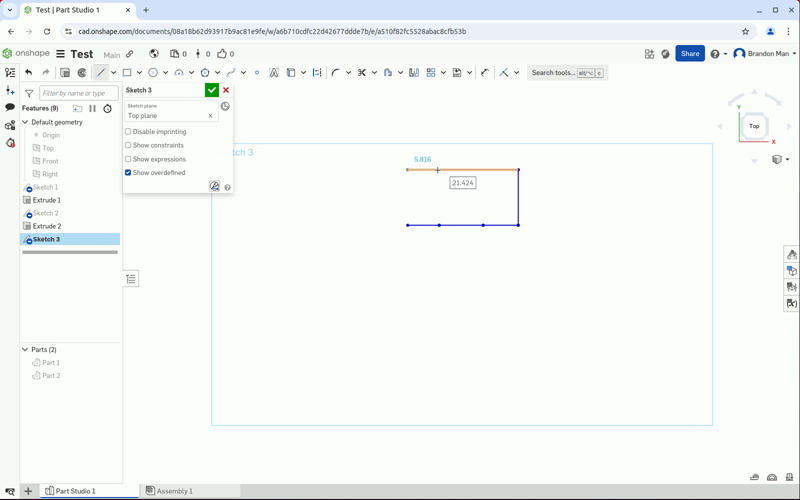
mouse_move(407, 225)
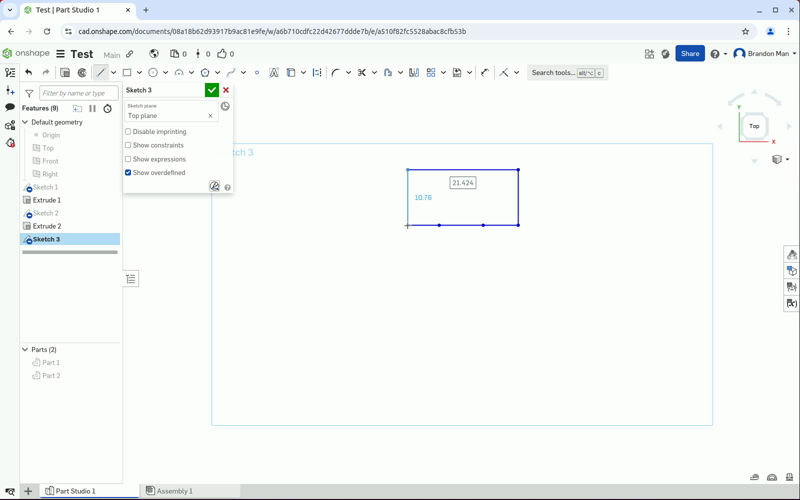
key_up(shift)
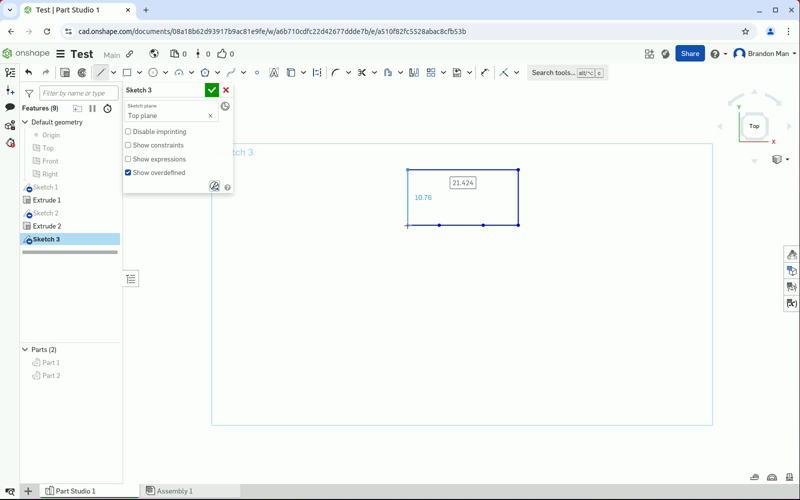
click(407, 225)
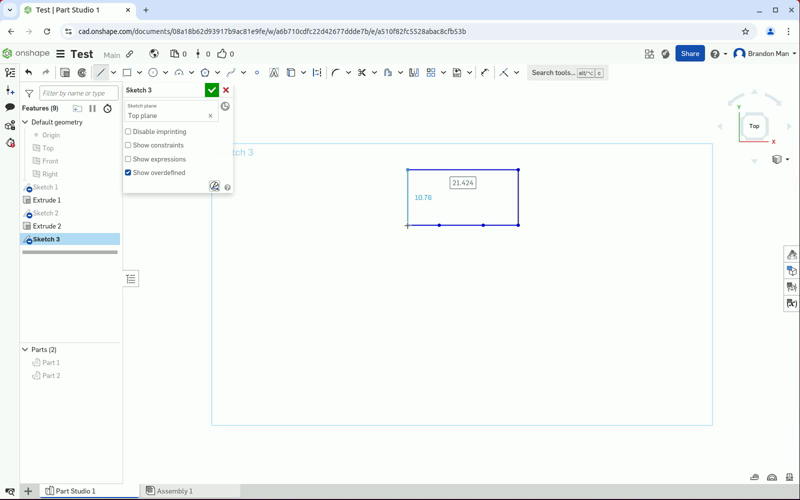
key(esc)
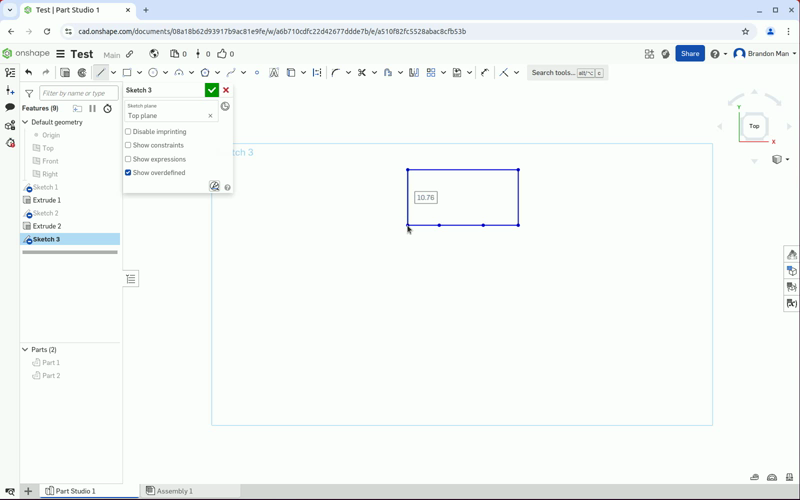
key(c)
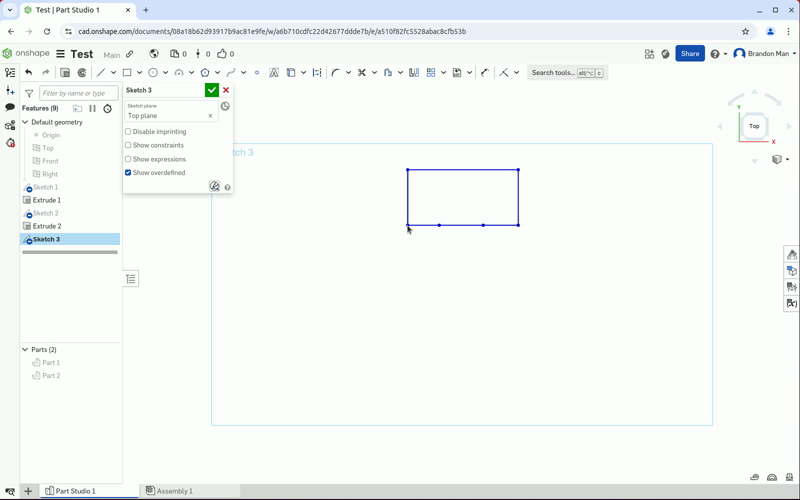
key_down(shift)
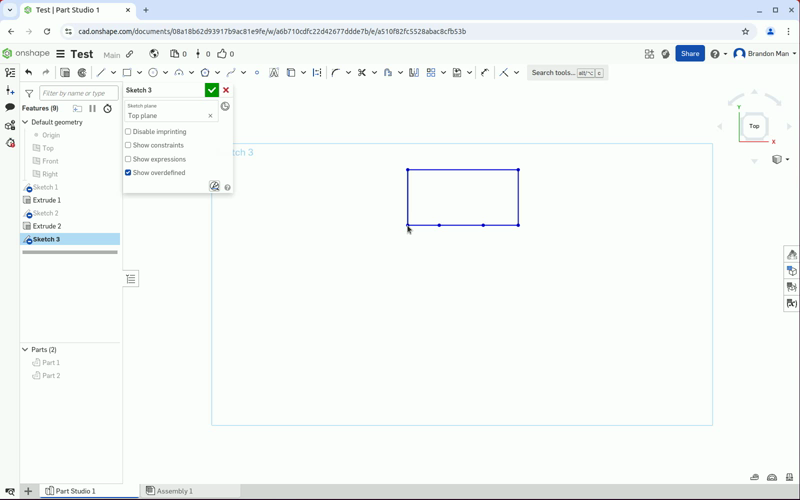
mouse_move(431, 196)
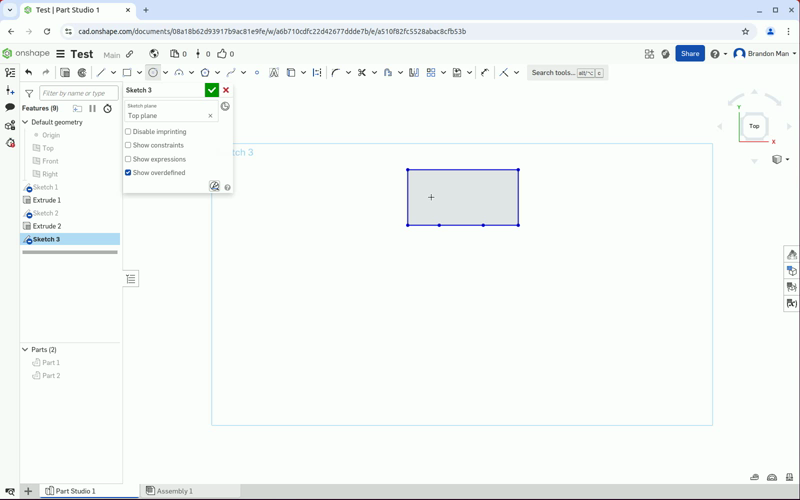
click(431, 196)
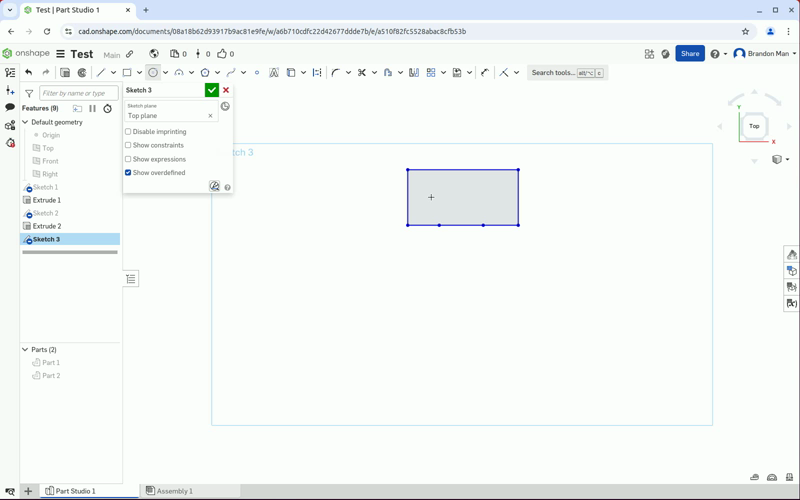
key_up(shift)
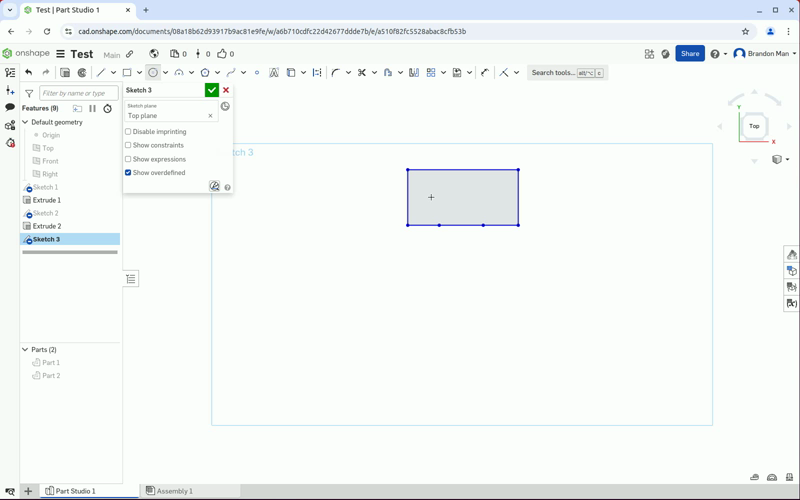
mouse_move(448, 196)
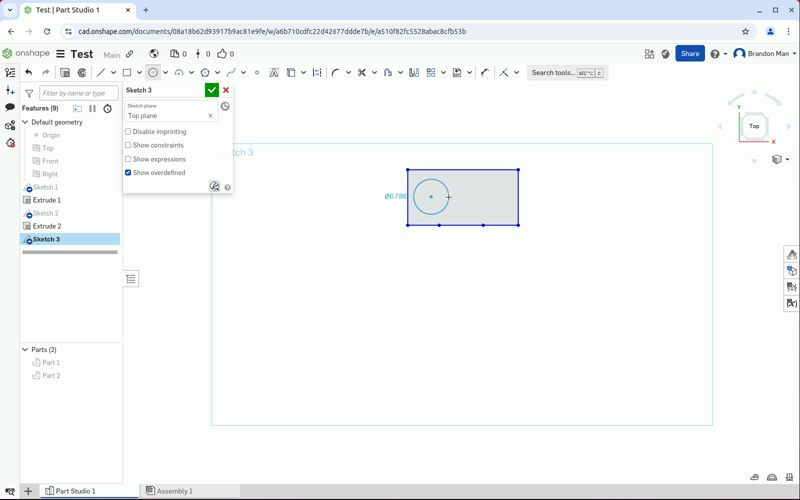
click(448, 196)
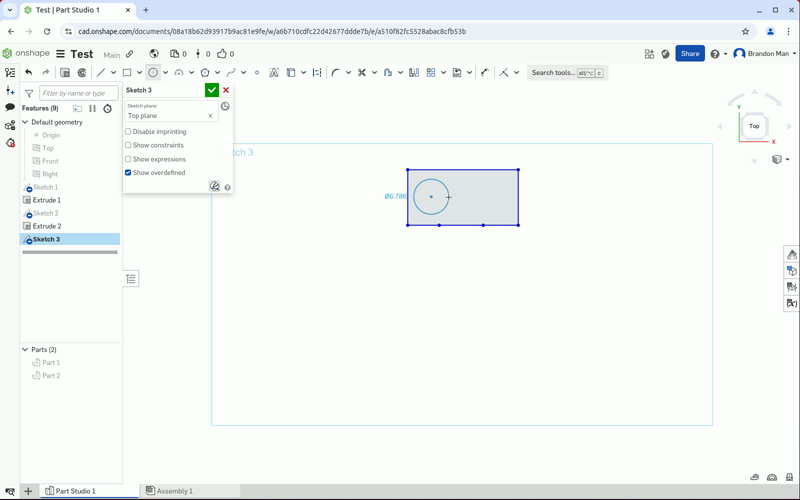
key(esc)
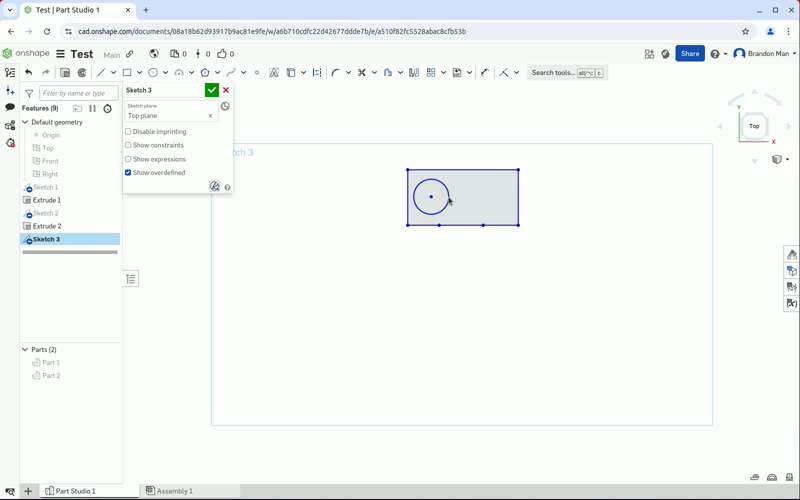
key(c)
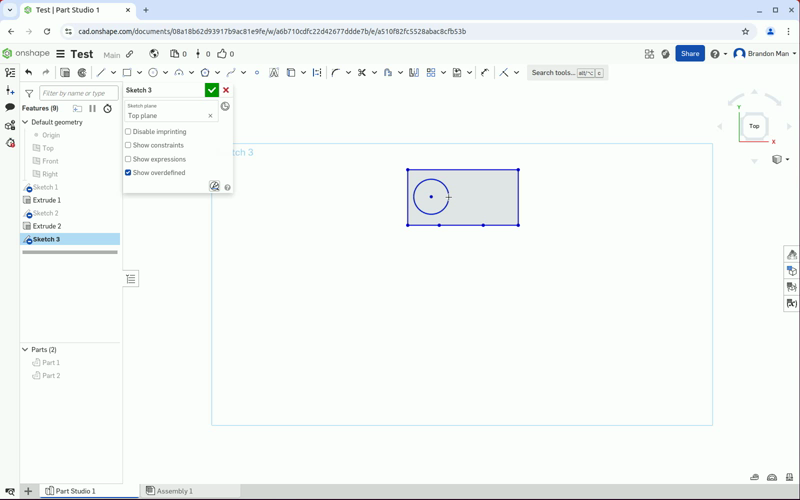
key_down(shift)
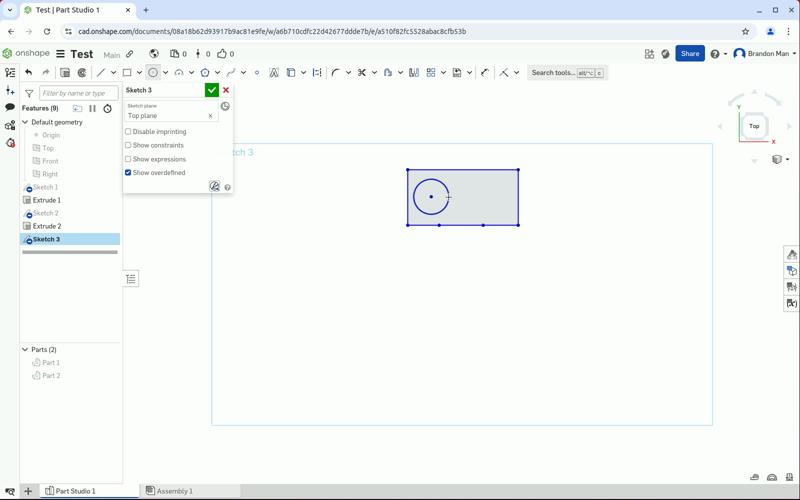
mouse_move(492, 196)
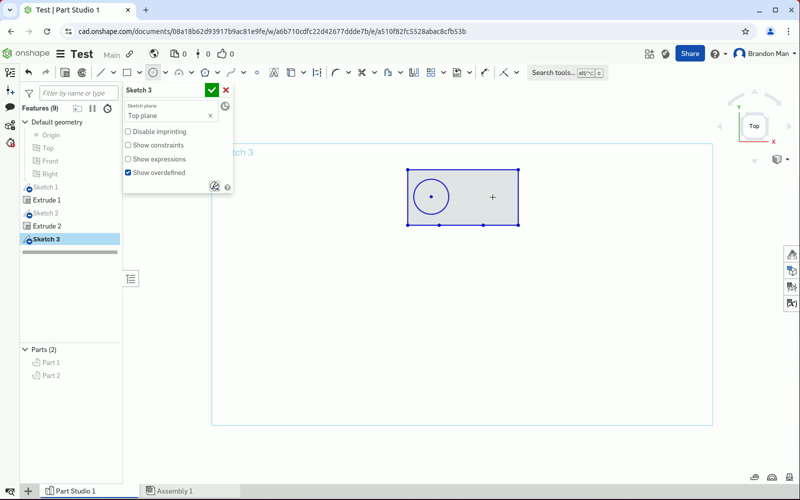
click(492, 196)
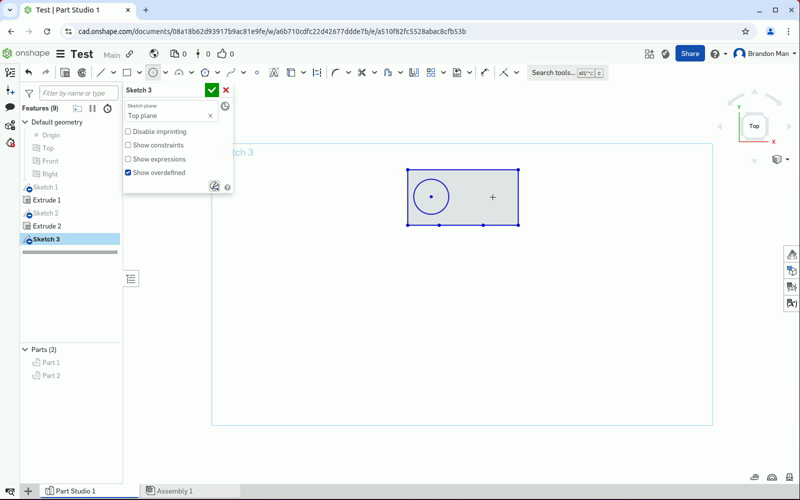
key_up(shift)
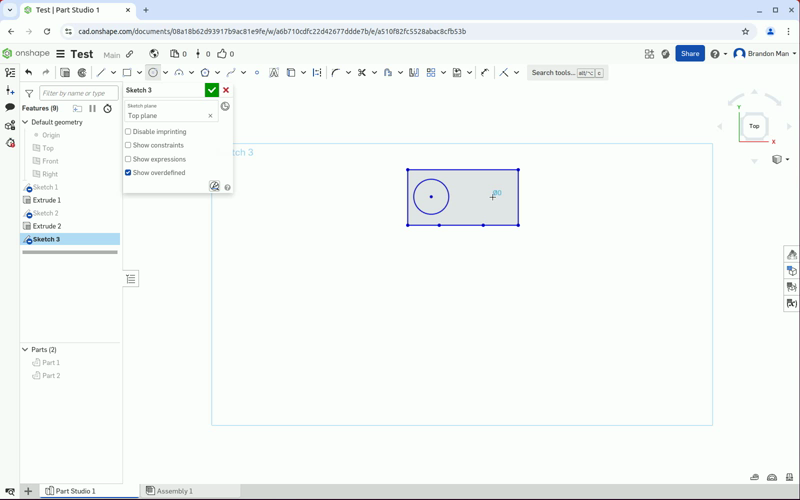
mouse_move(510, 196)
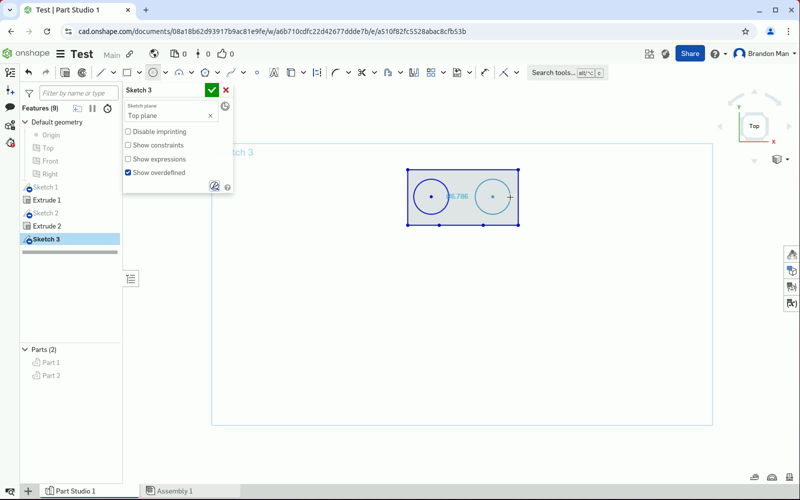
click(510, 196)
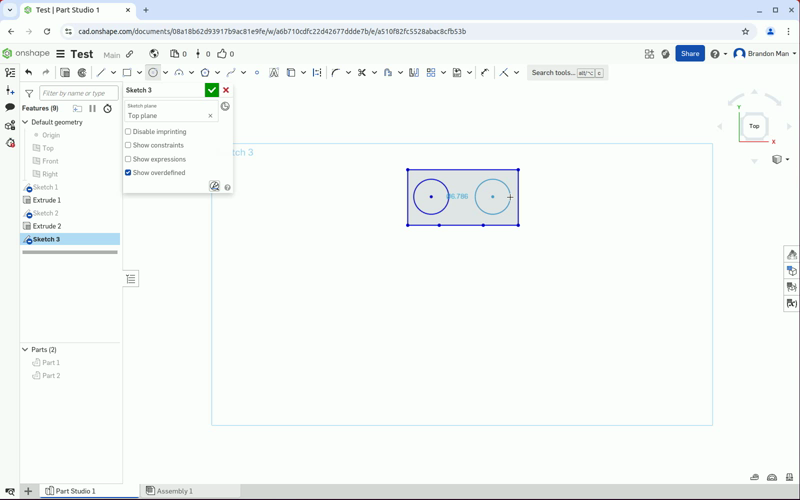
key(esc)
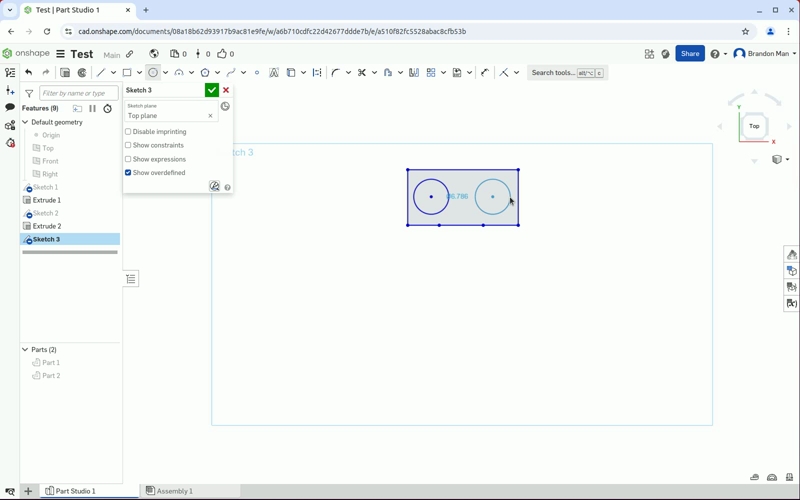
mouse_move(452, 191)
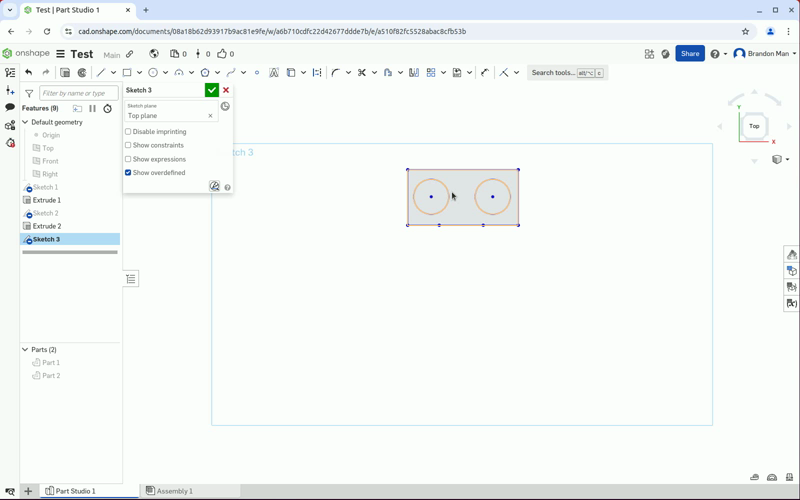
click(452, 191)
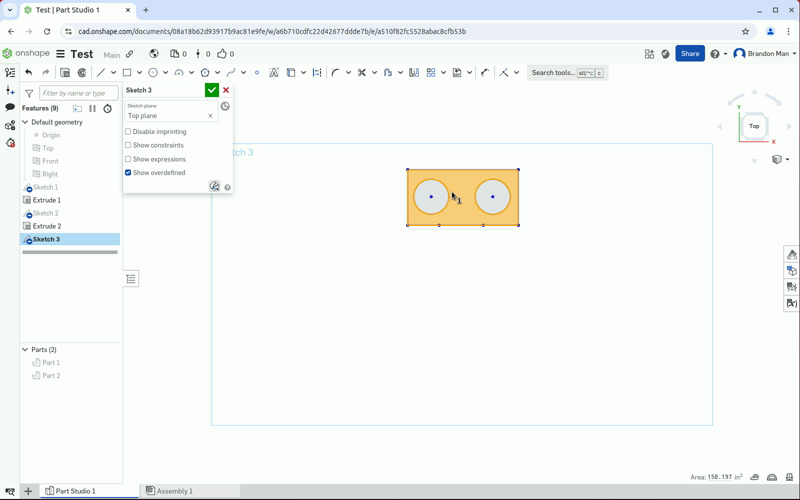
mouse_move(73, 352)
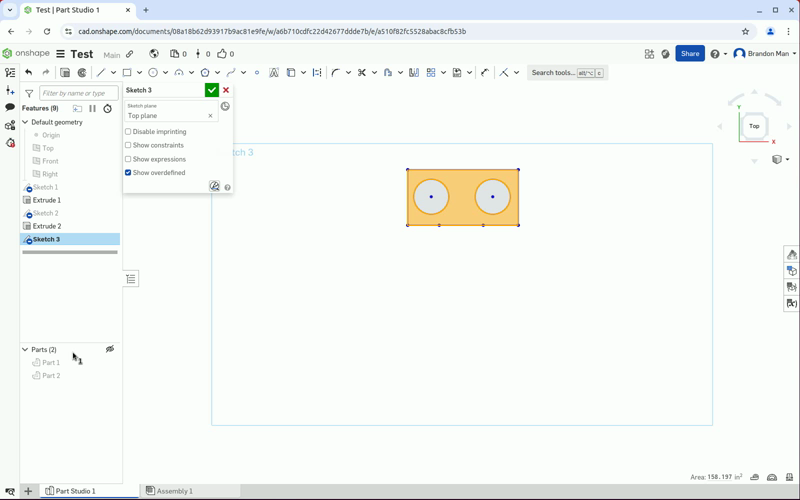
key(shift+y)
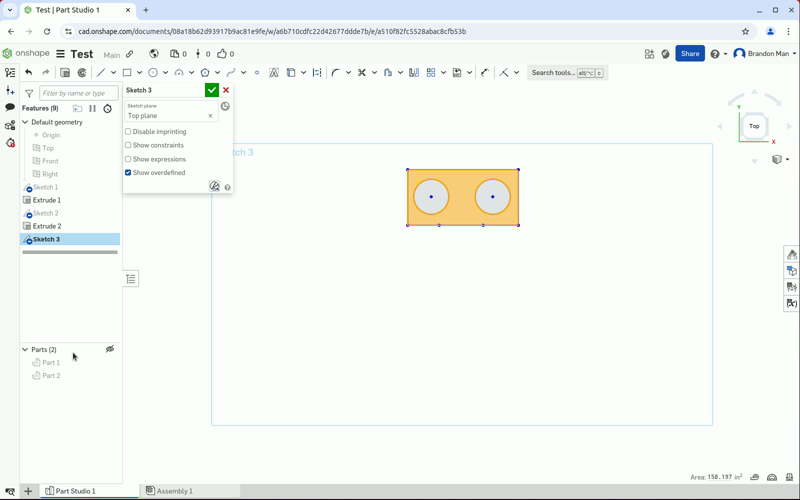
key(shift+e)
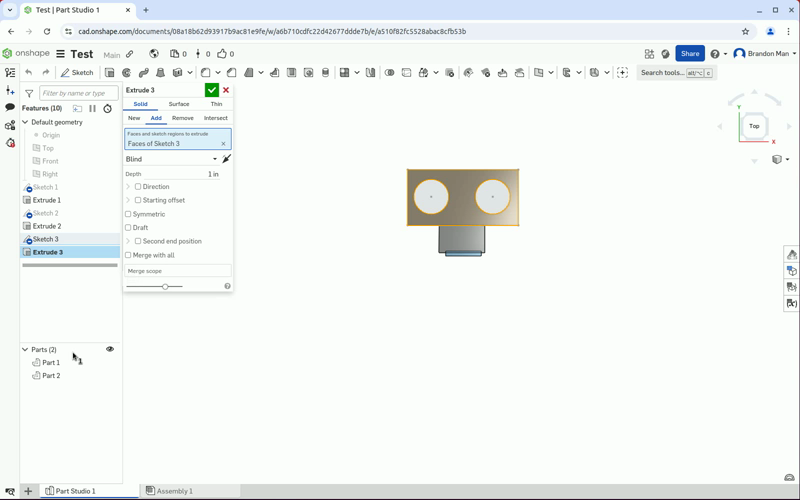
mouse_move(143, 106)
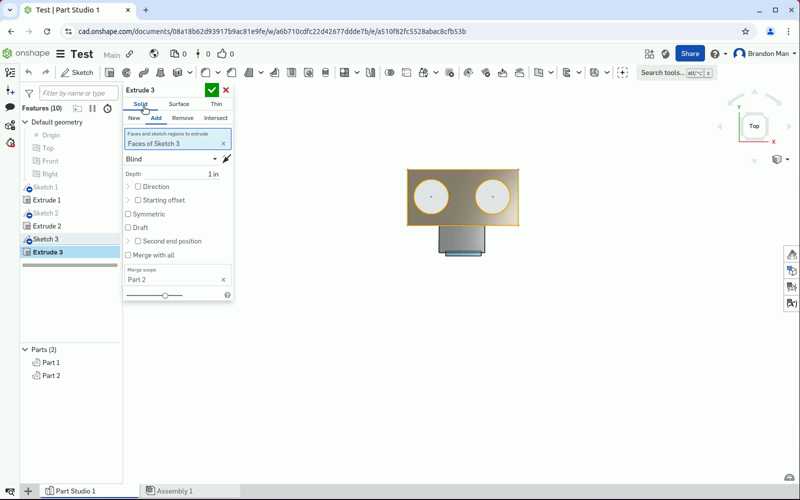
click(143, 106)
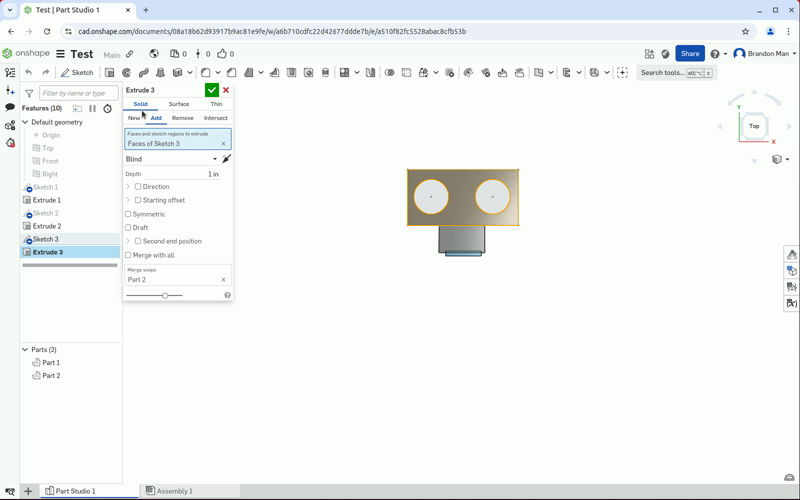
mouse_move(137, 120)
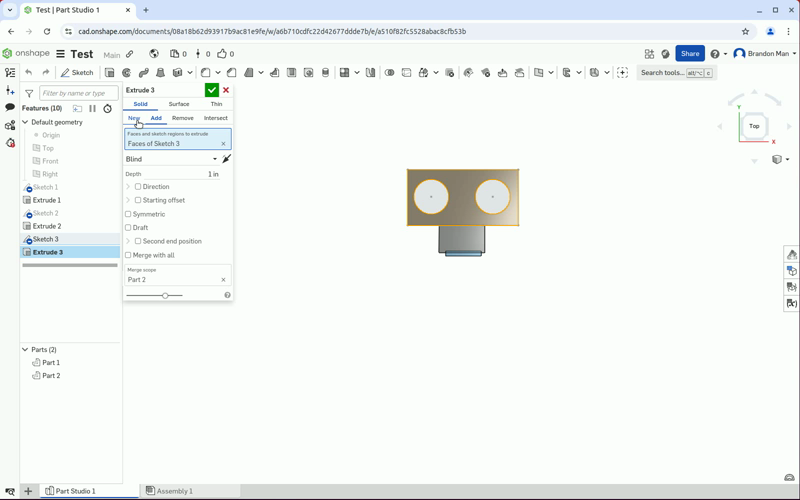
click(137, 120)
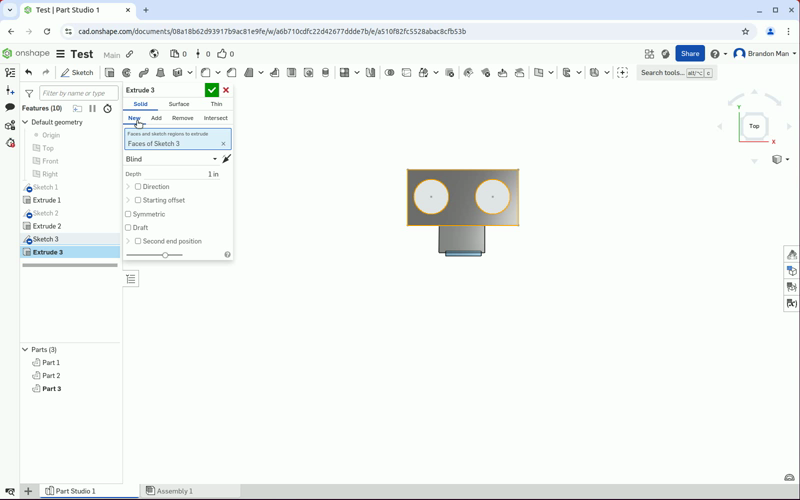
key(tab, 4)
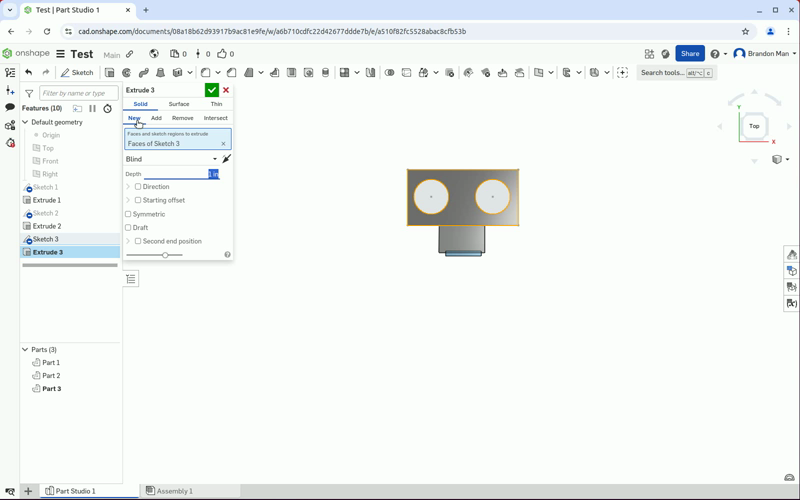
text(1.444)
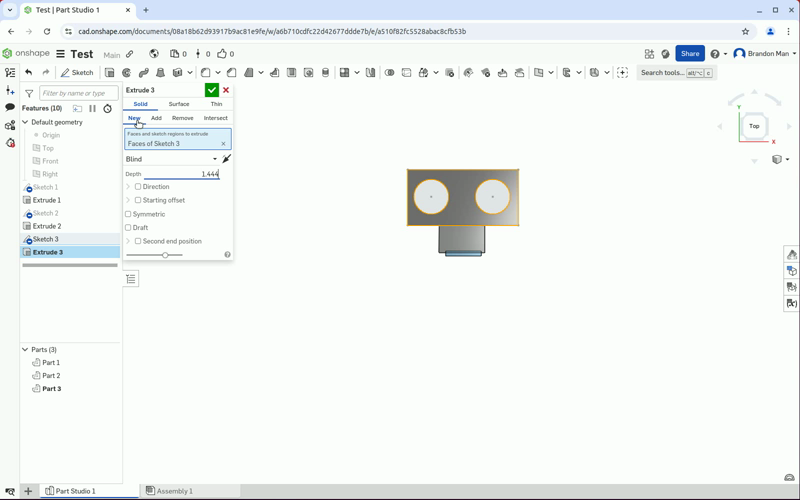
key(enter)
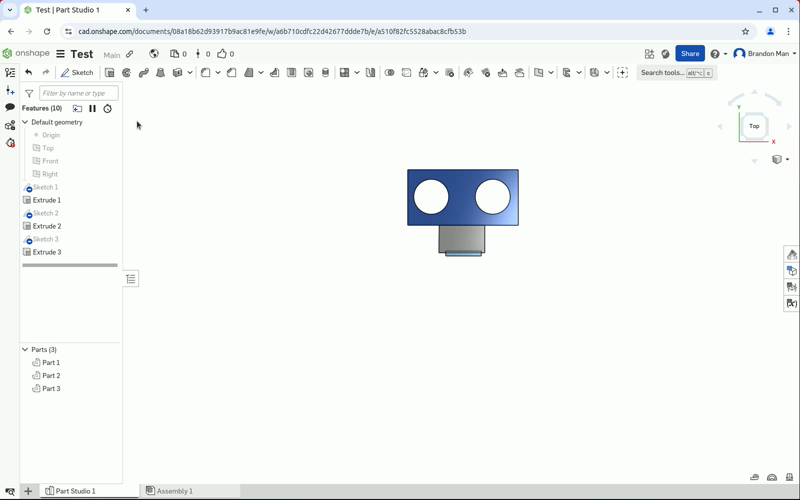
key(shift+h)
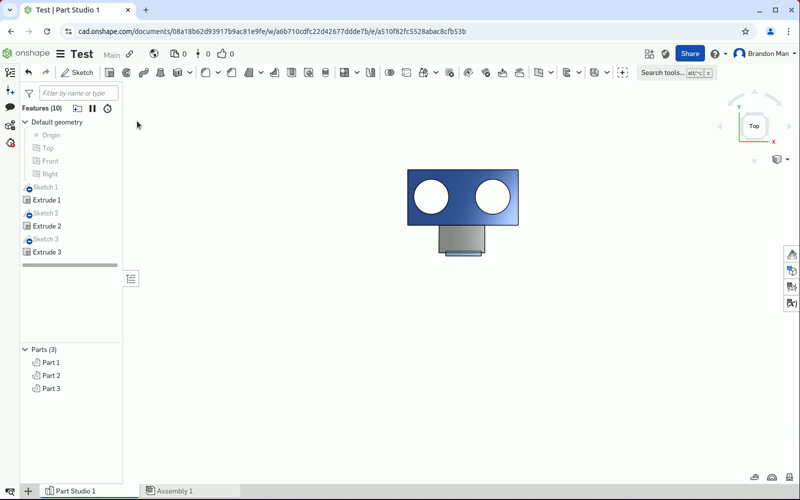
key(shift+h)
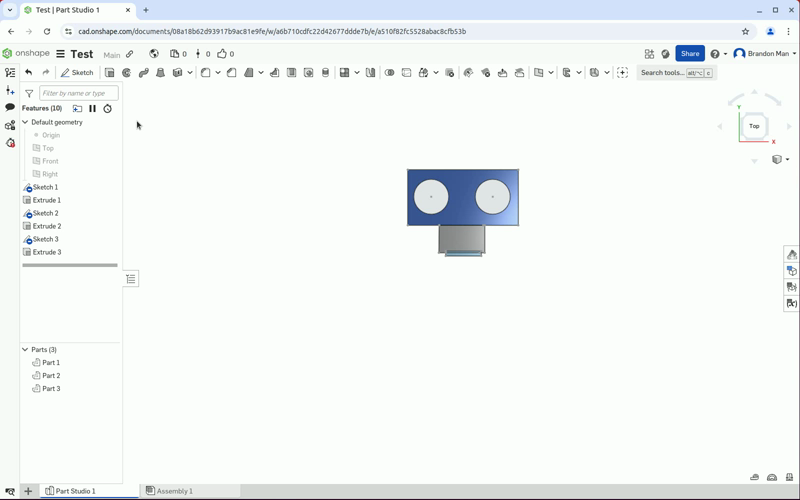
key(shift+7)
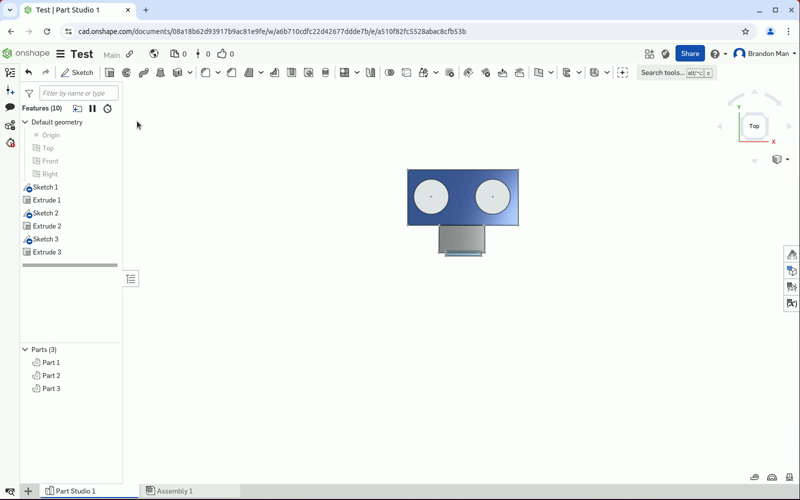
key(up, 3)
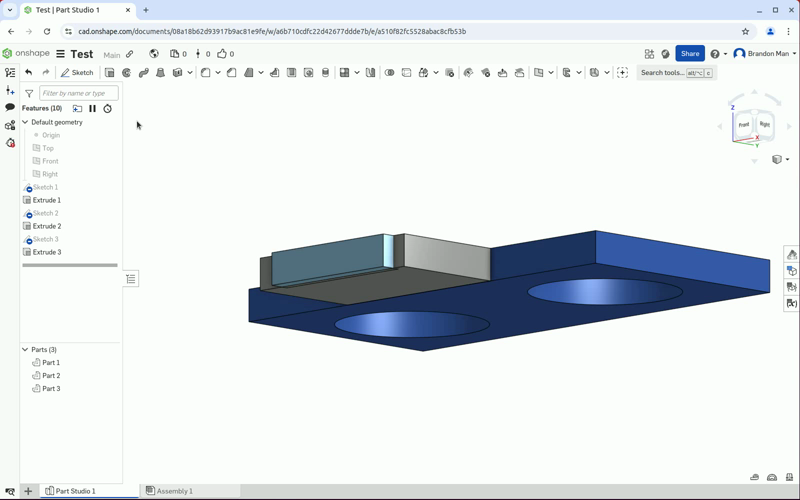
key(left, 3)
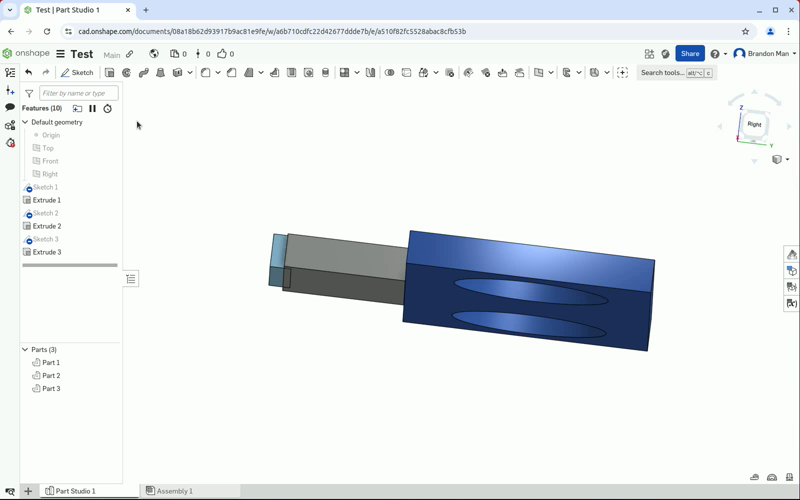
key(right, 3)
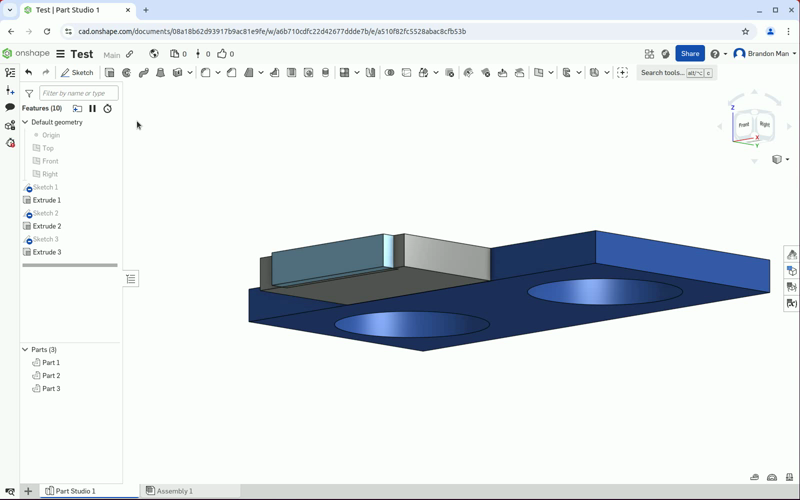
key(down, 3)
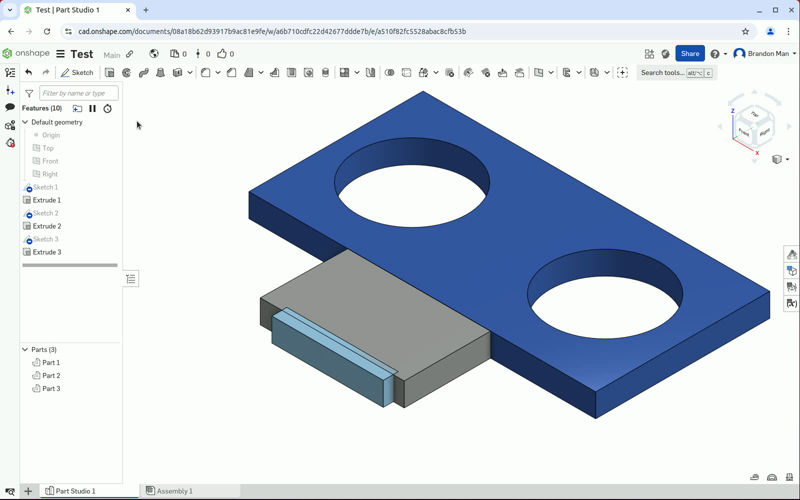
mouse_move(73, 189)
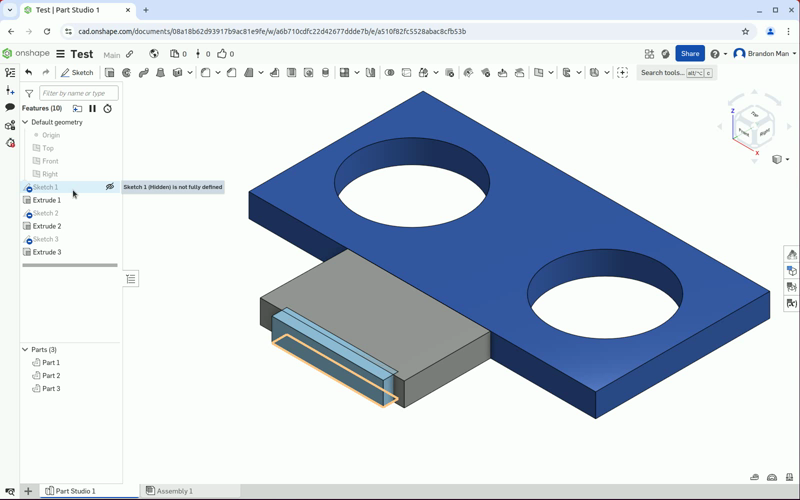
click(73, 189)